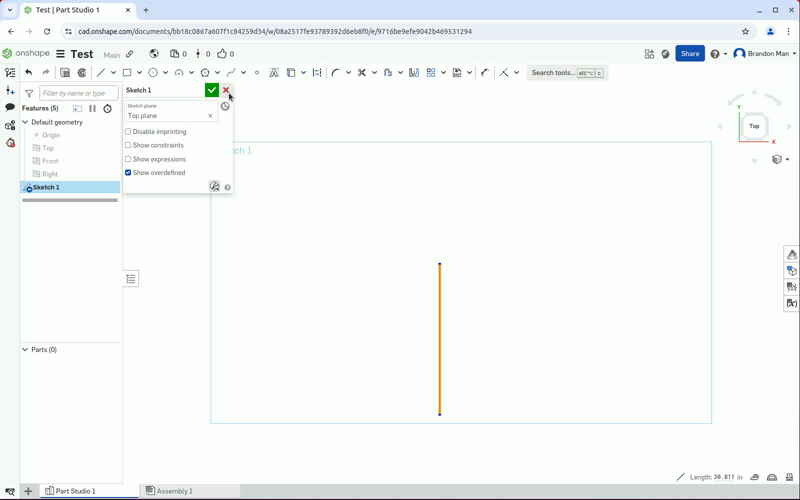
key(shift+h)
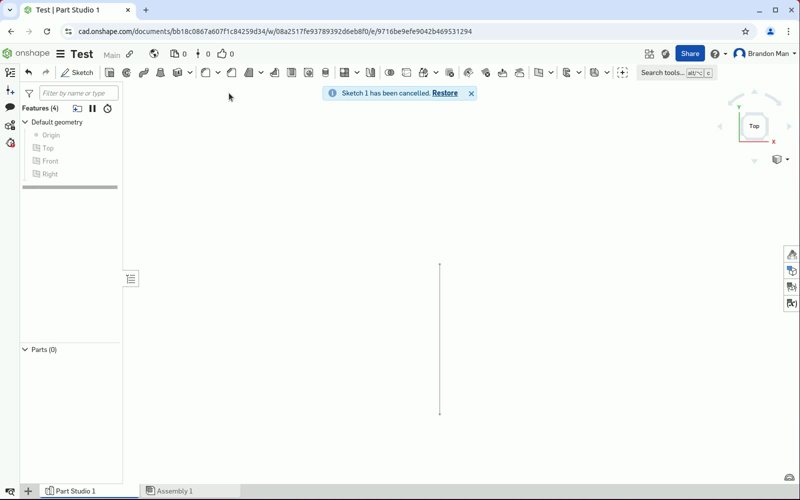
mouse_move(73, 352)
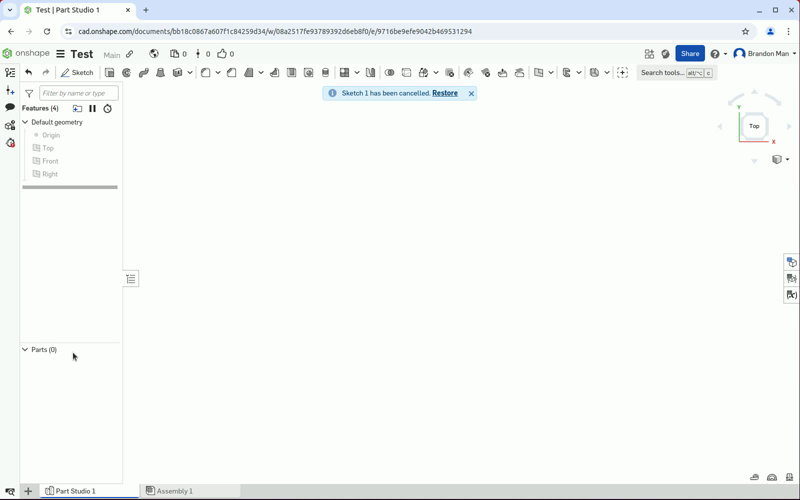
key(y)
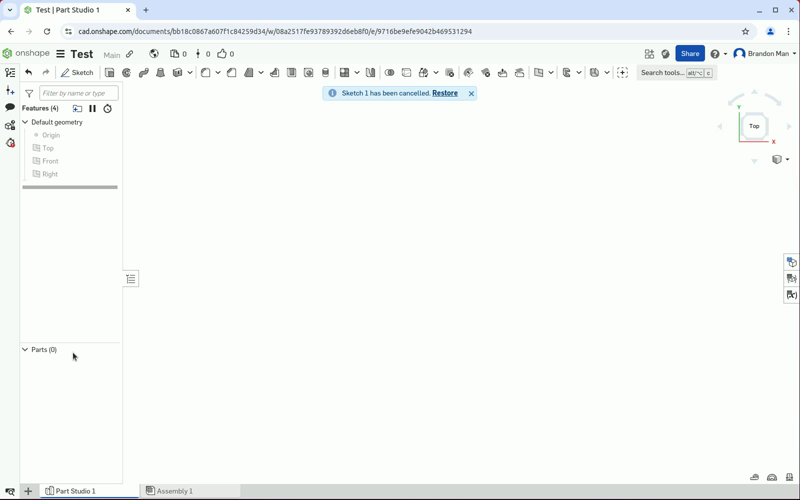
key(shift+p)
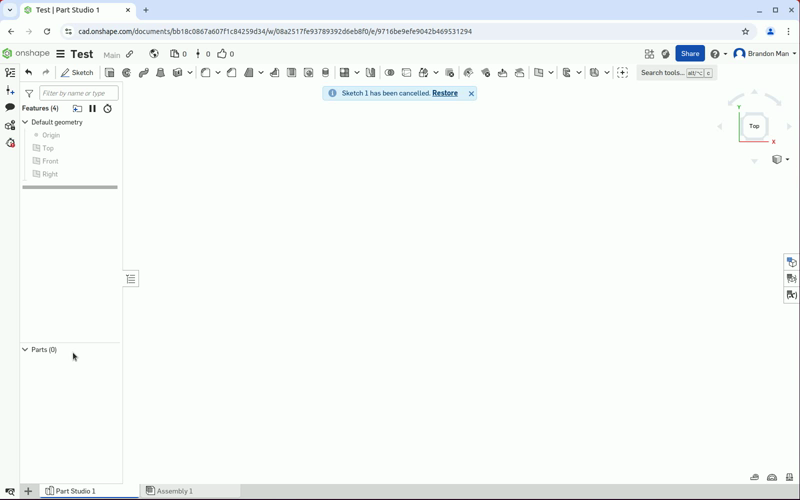
key(space)
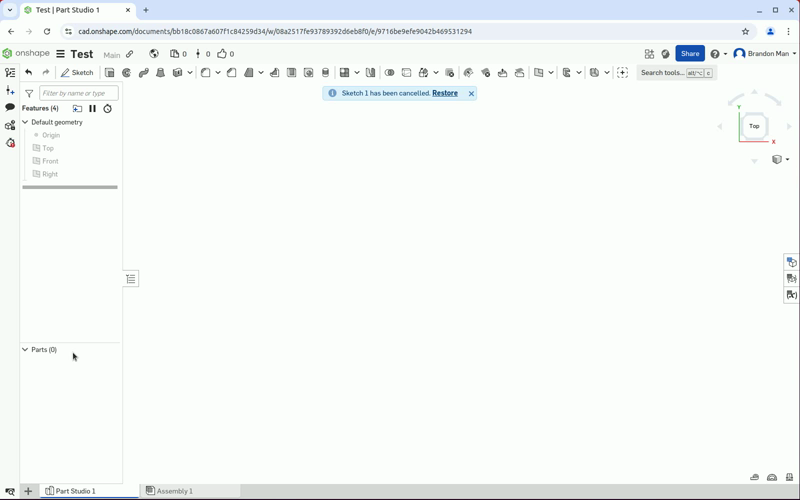
key_down(shift)
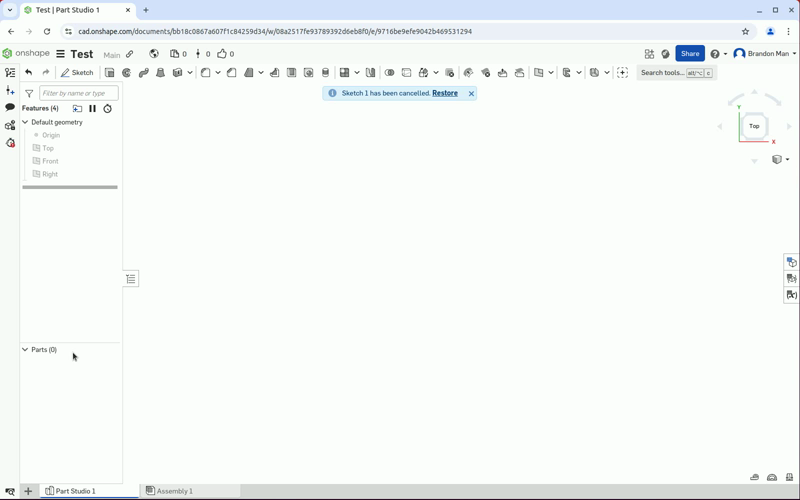
key(up)
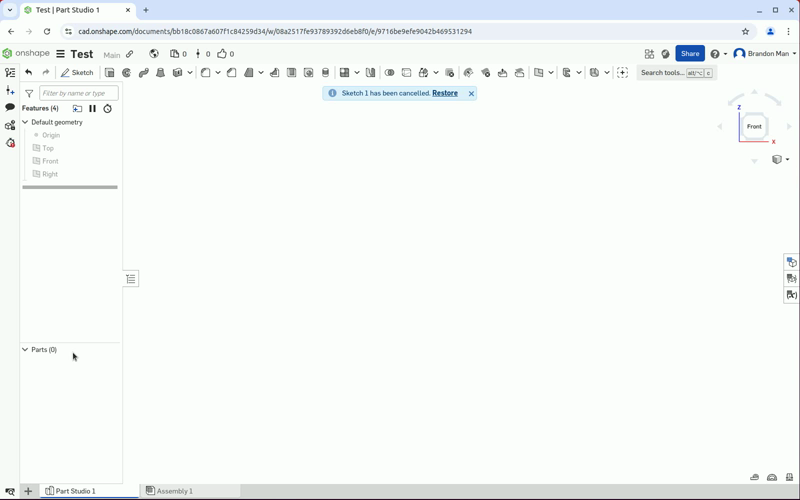
key_up(shift)
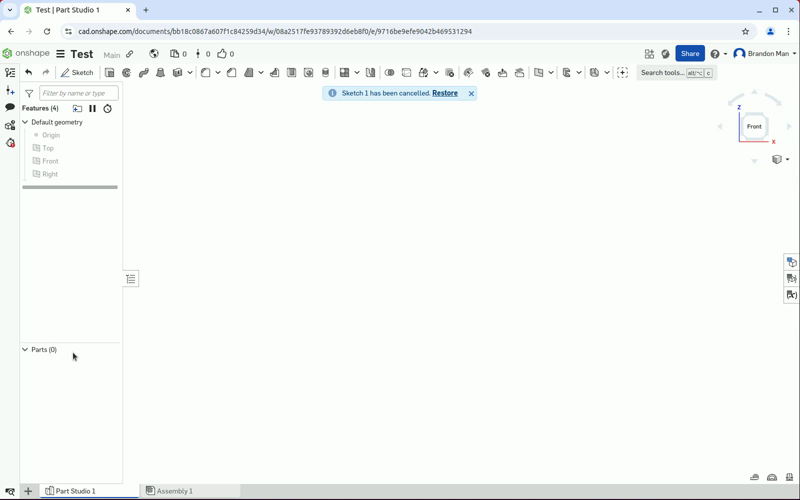
mouse_move(73, 352)
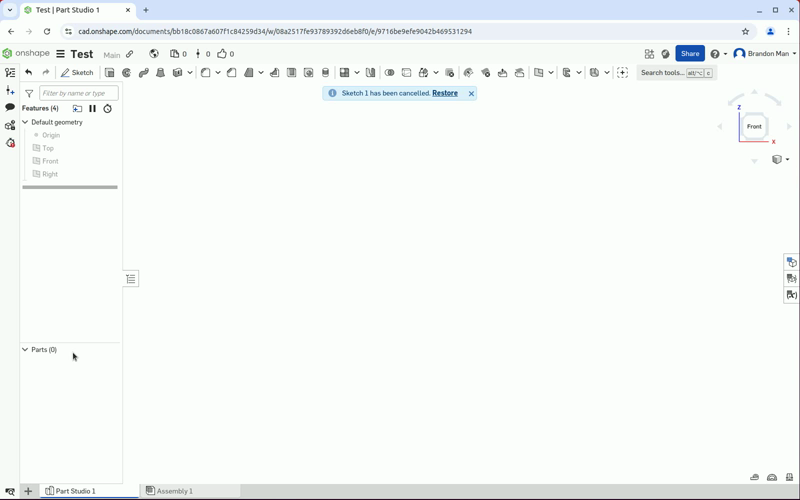
key(shift+y)
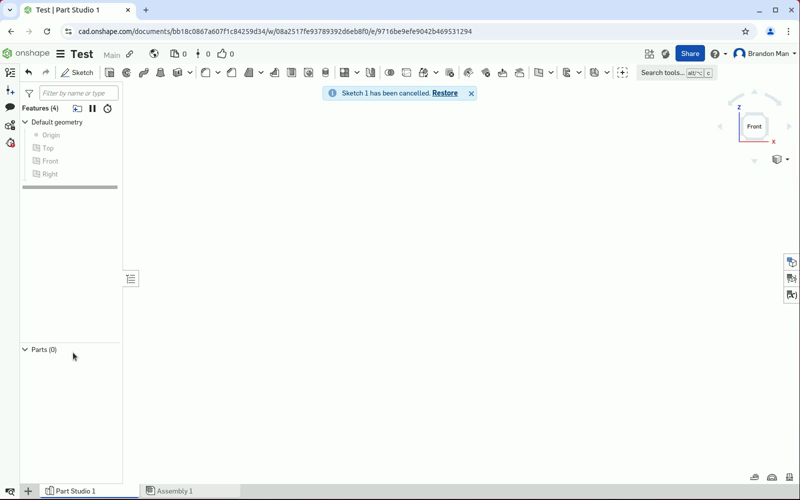
key(shift+s)
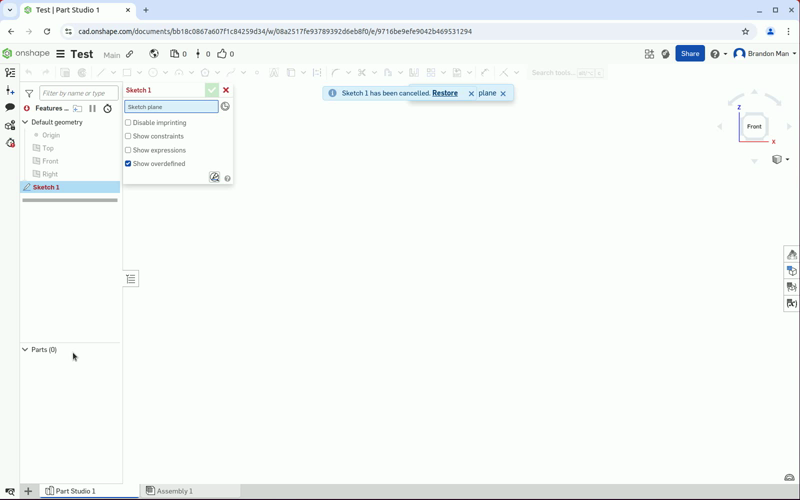
mouse_move(73, 163)
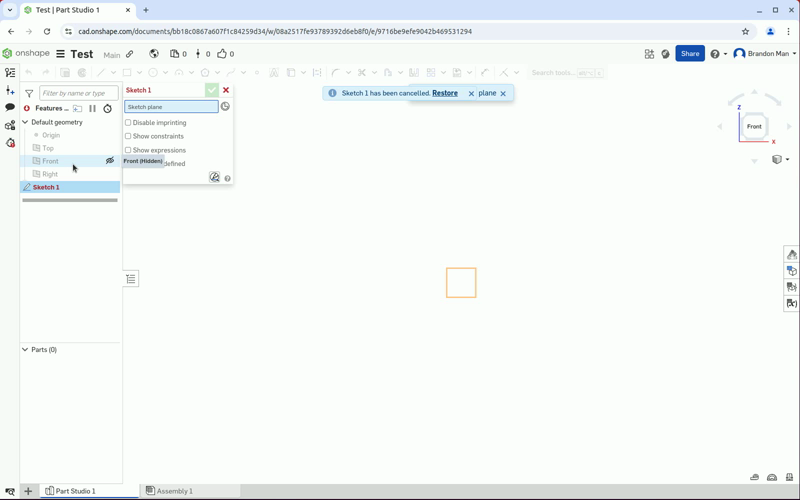
click(73, 163)
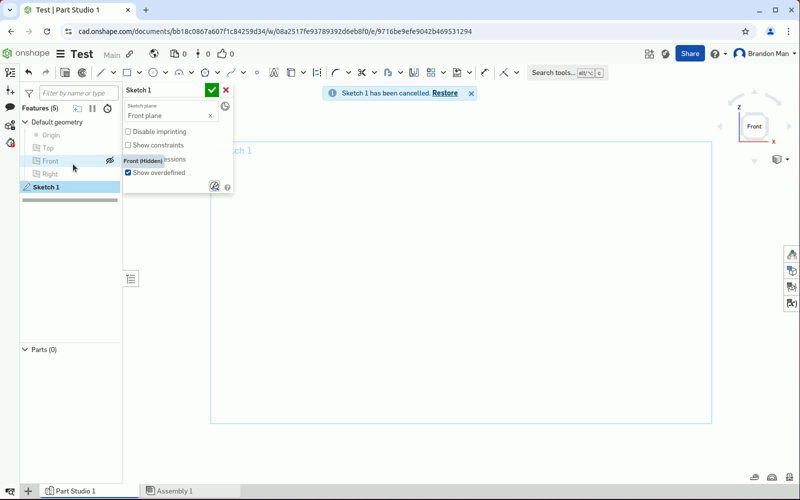
mouse_move(73, 352)
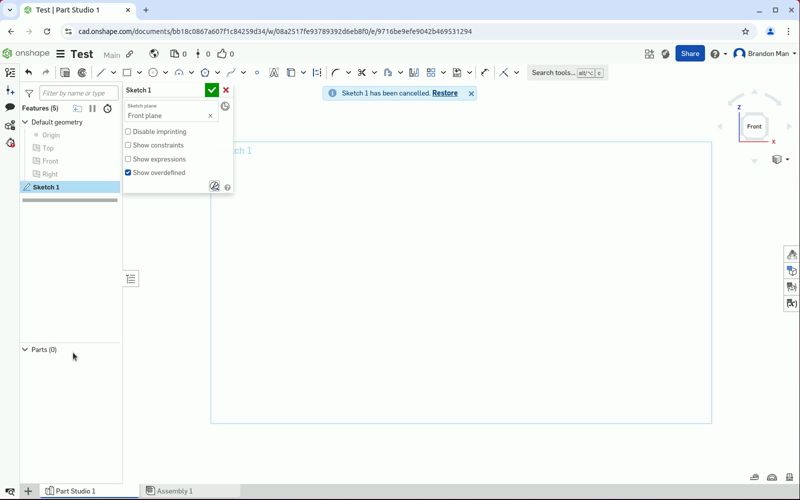
key(y)
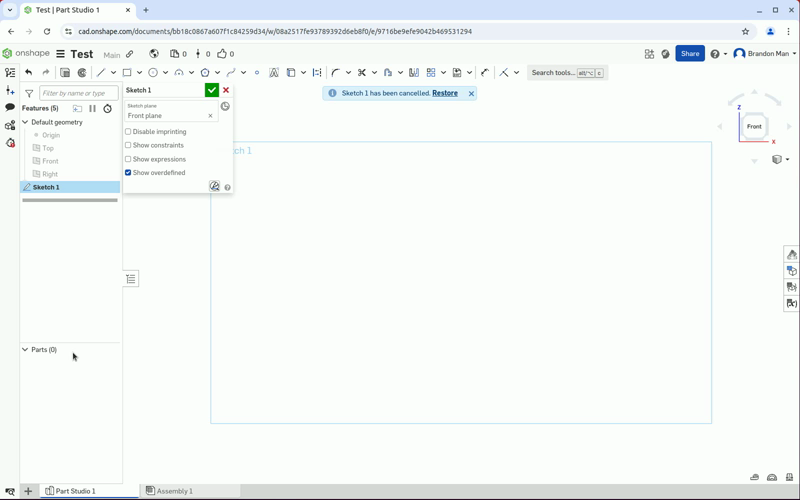
key(l)
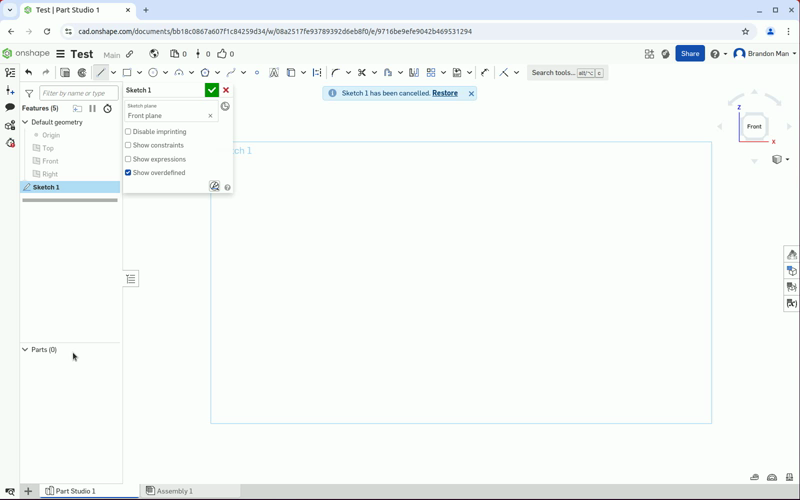
key_down(shift)
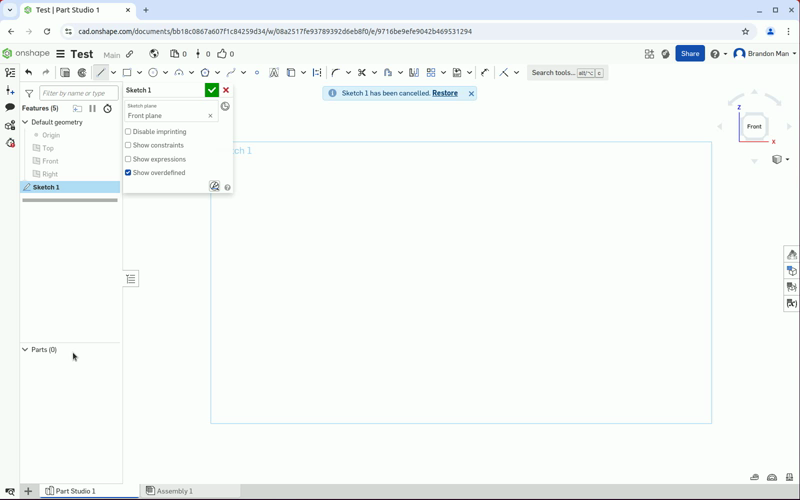
mouse_move(454, 278)
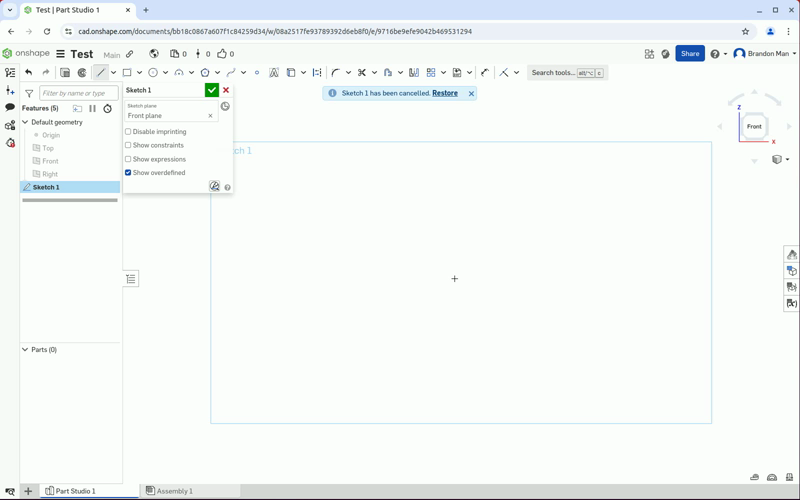
click(454, 278)
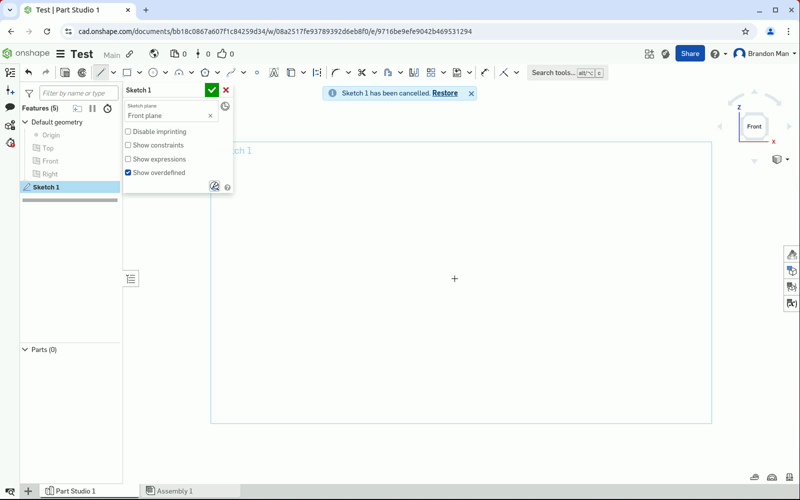
key_up(shift)
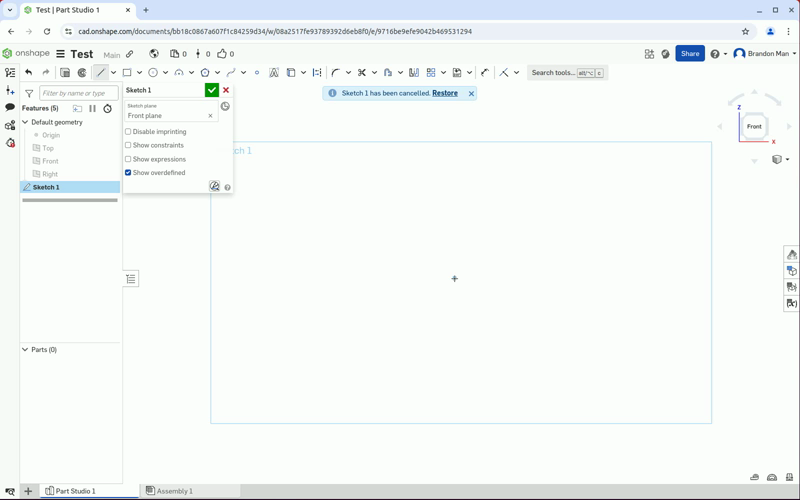
key_down(shift)
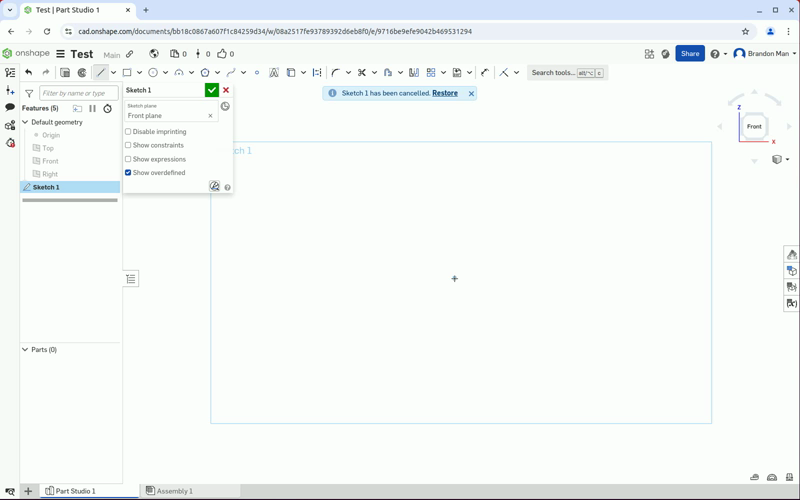
mouse_move(484, 278)
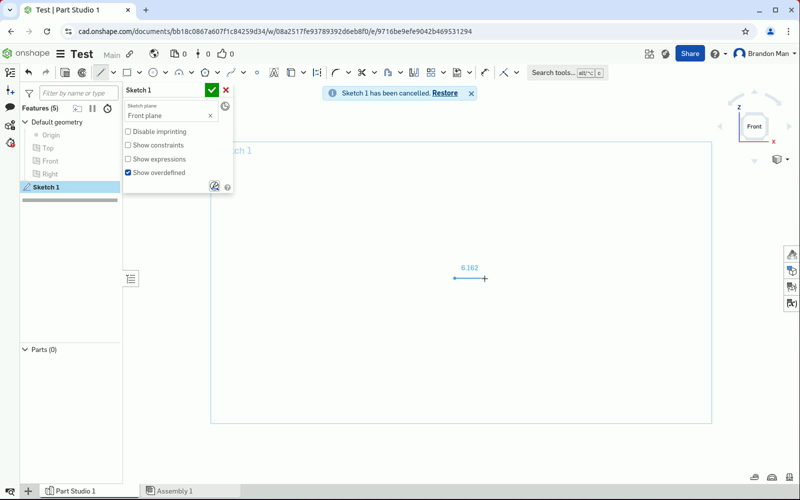
mouse_move(465, 278)
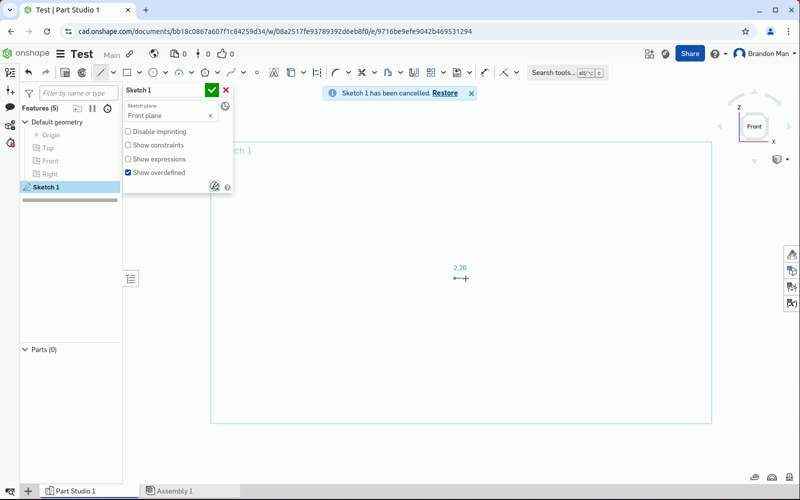
click(465, 278)
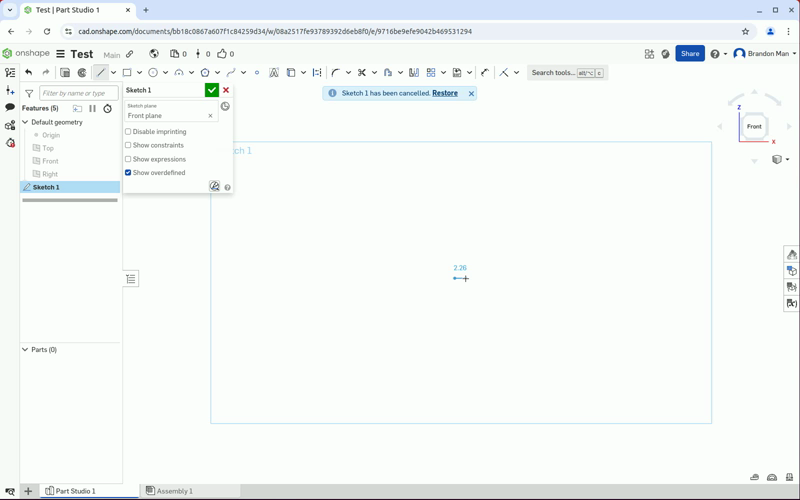
key_up(shift)
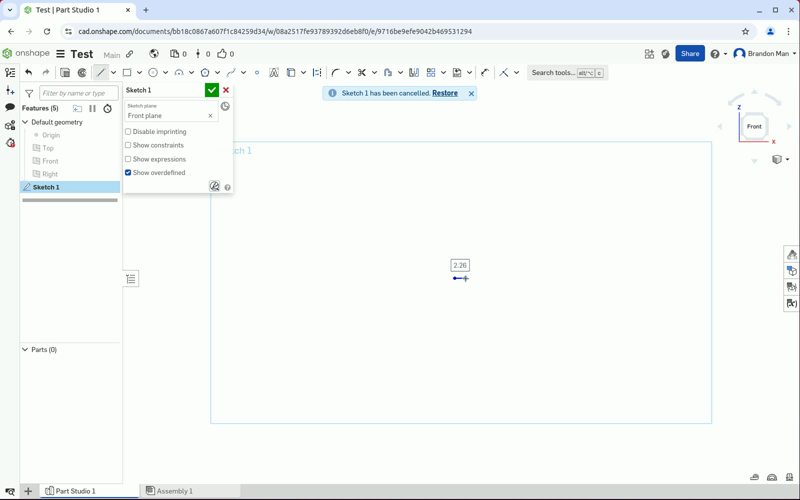
key_down(shift)
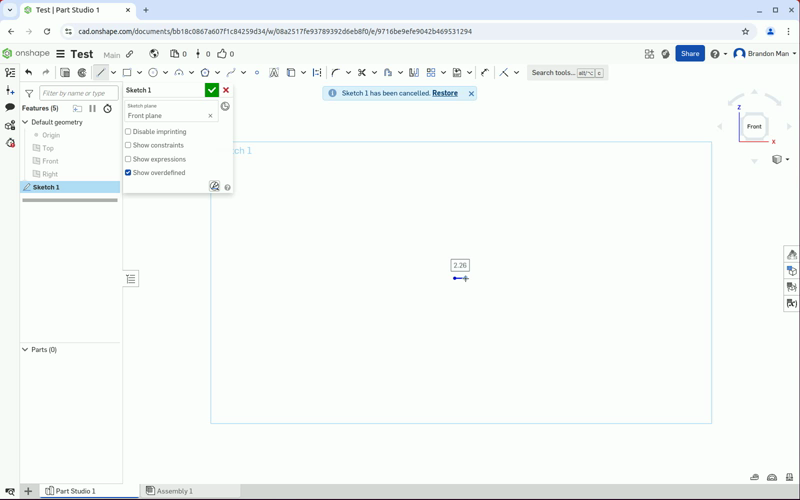
mouse_move(495, 278)
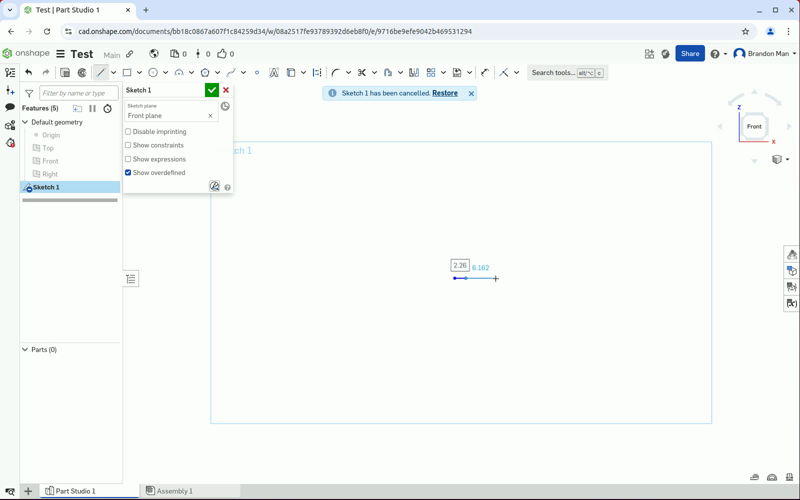
mouse_move(465, 288)
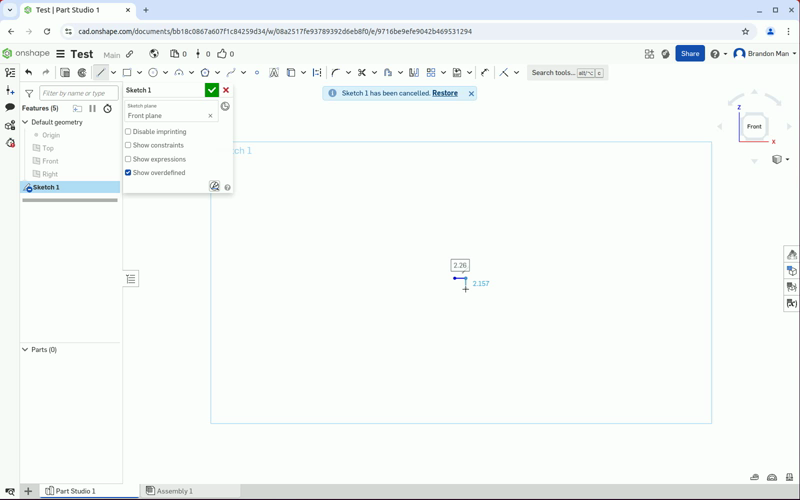
click(465, 288)
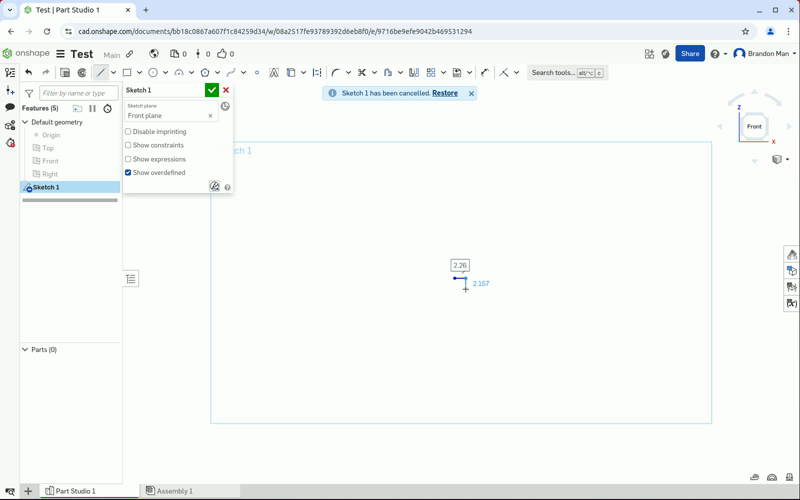
key_up(shift)
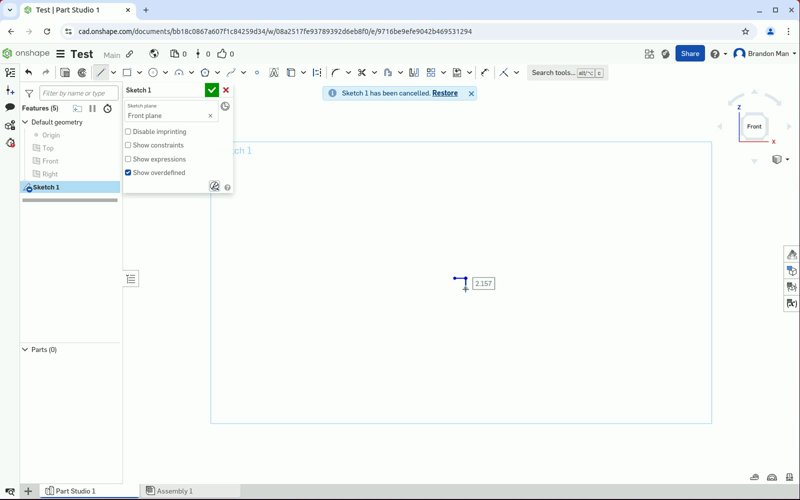
key_down(shift)
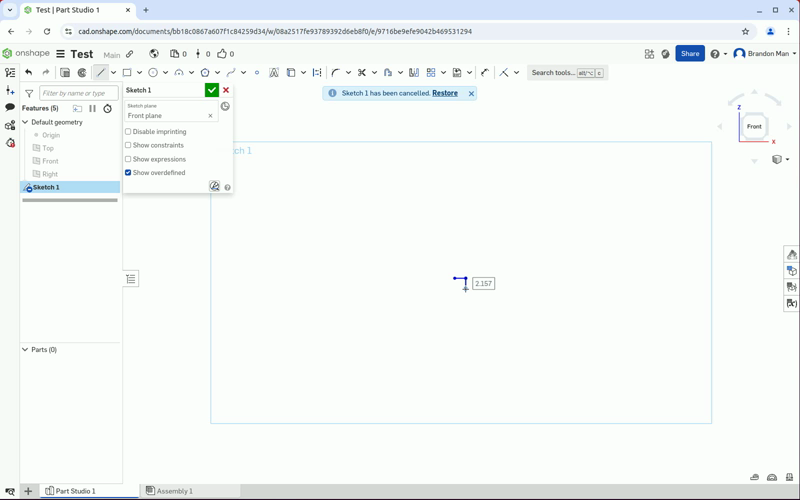
mouse_move(495, 288)
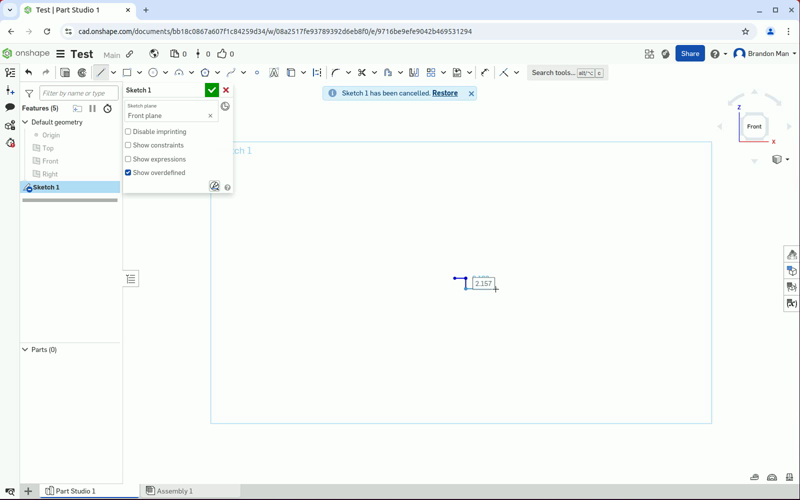
mouse_move(466, 288)
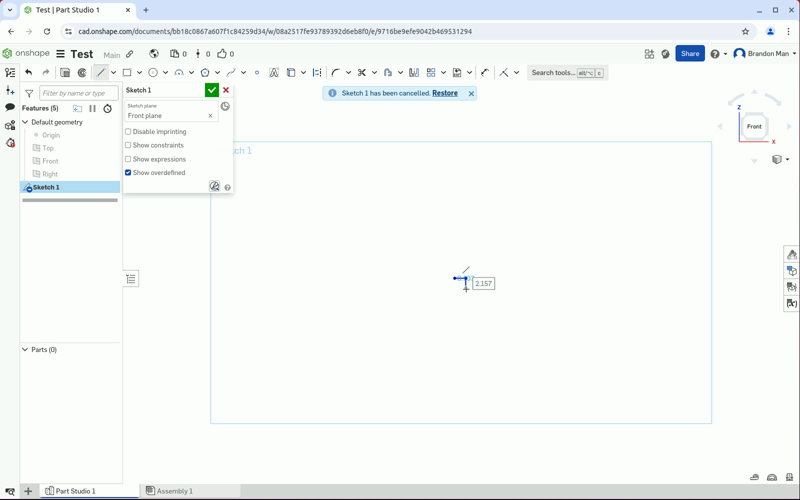
scroll(6)
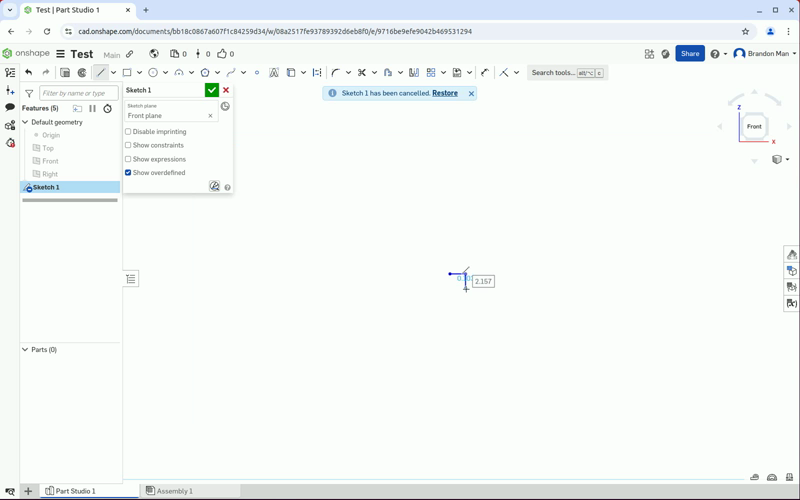
scroll(6)
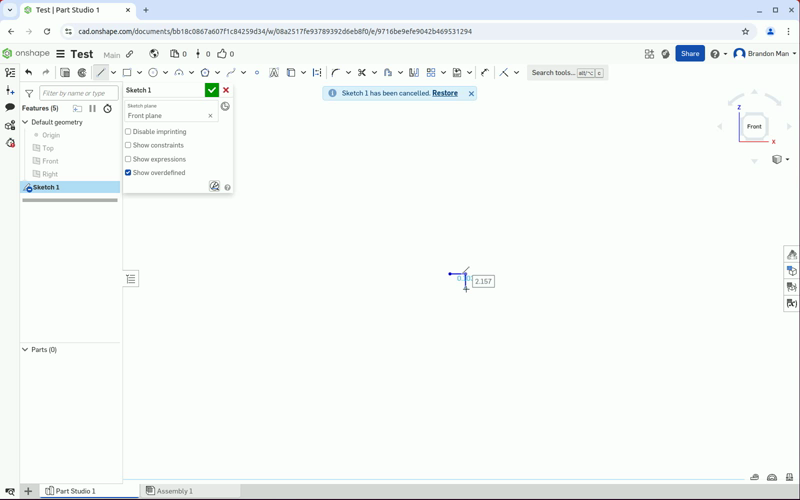
scroll(6)
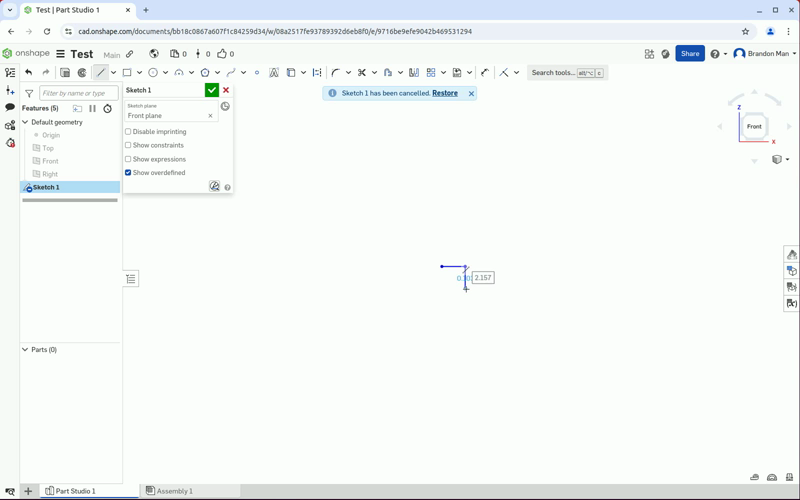
scroll(6)
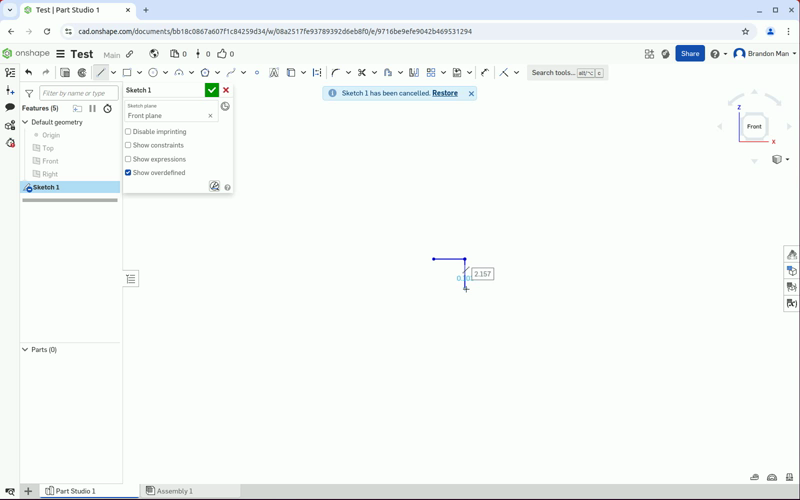
scroll(6)
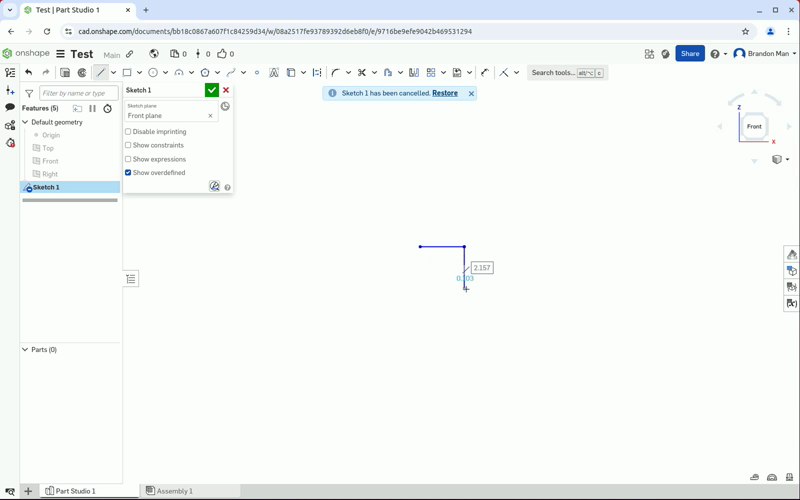
scroll(6)
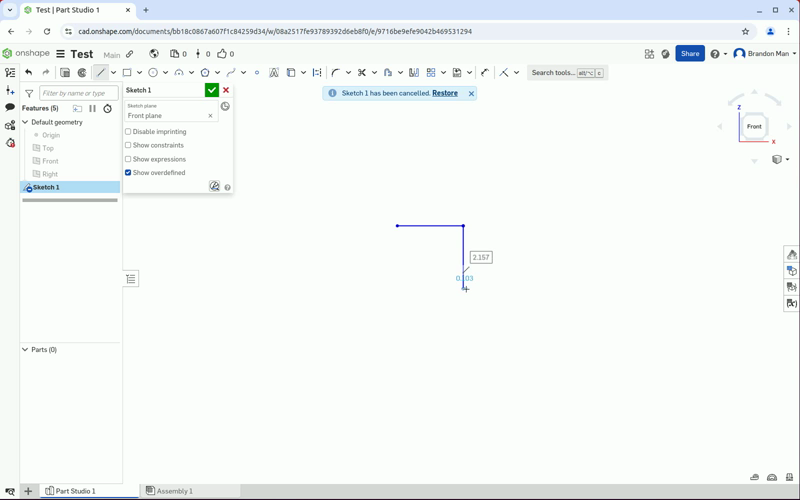
scroll(6)
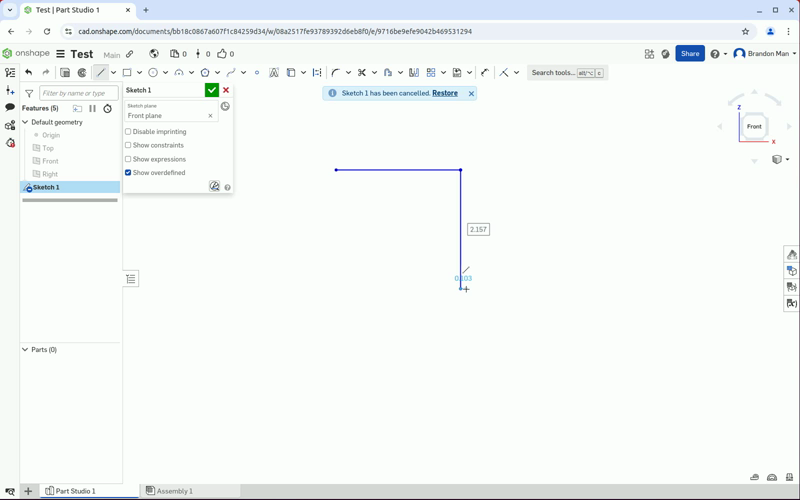
click(466, 288)
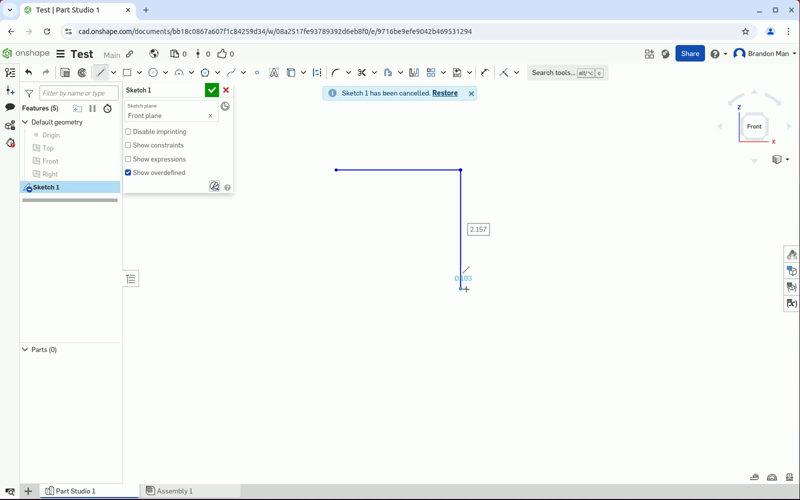
scroll(-6)
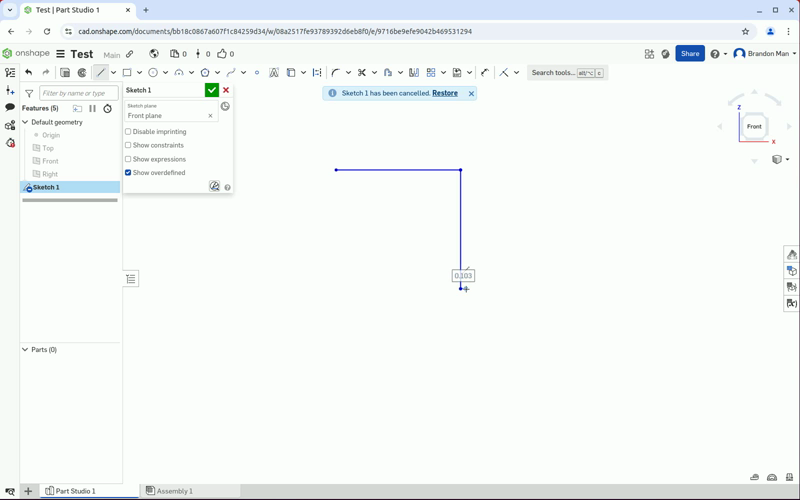
scroll(-6)
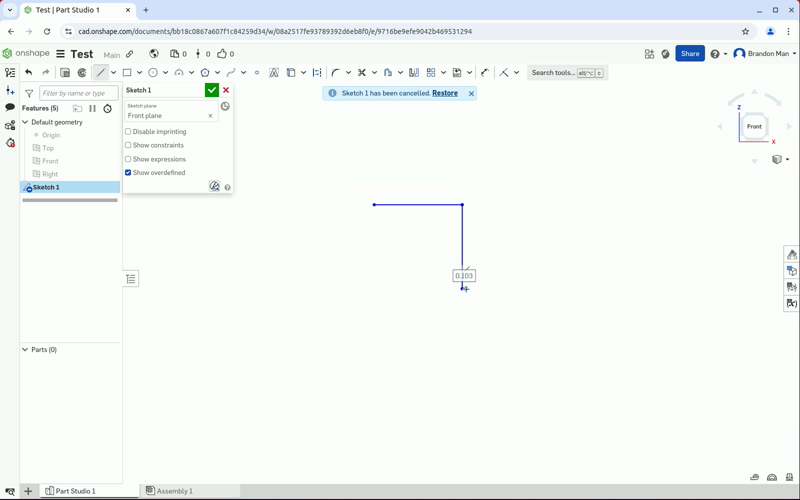
scroll(-6)
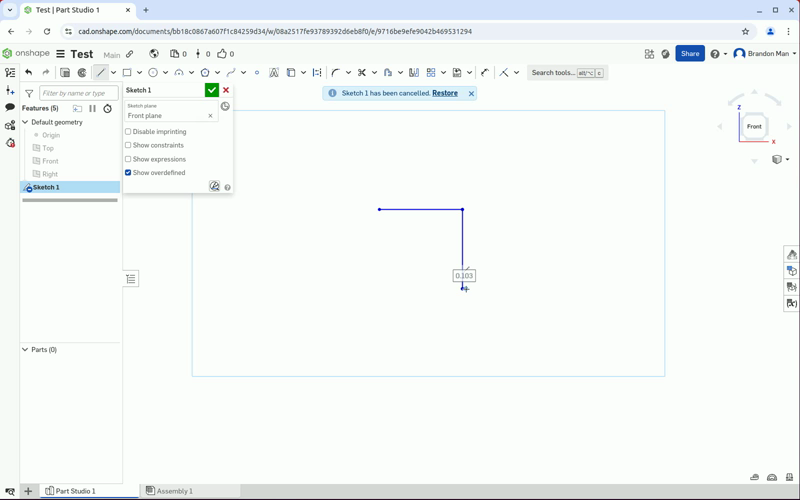
scroll(-6)
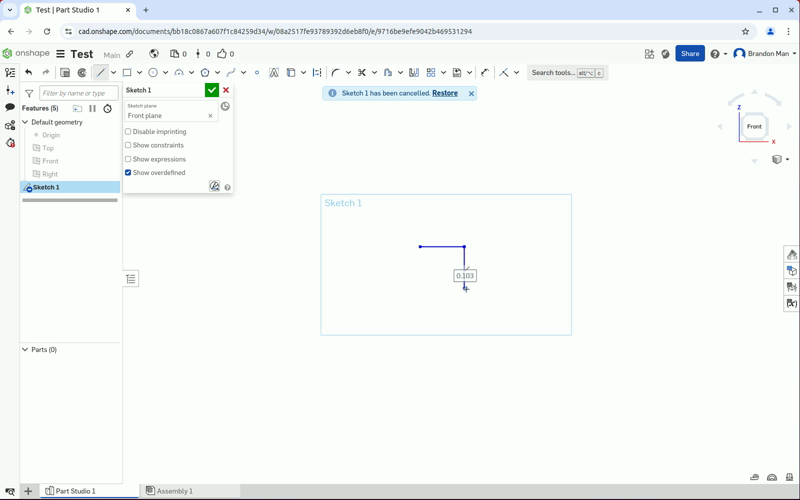
scroll(-6)
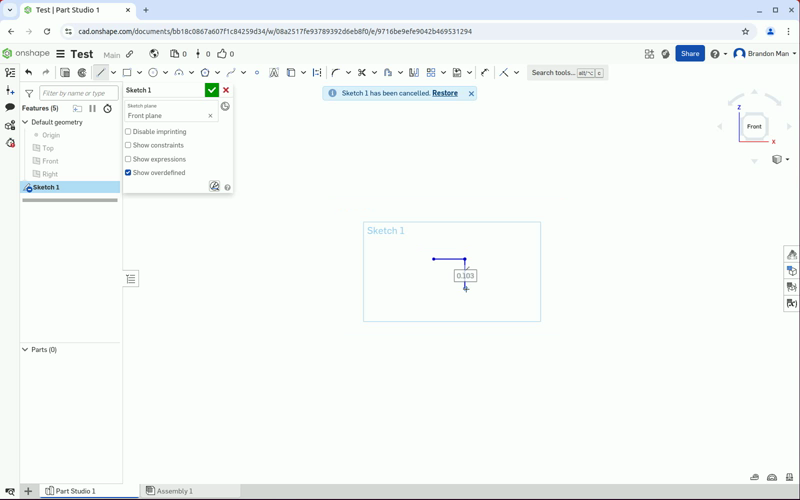
scroll(-6)
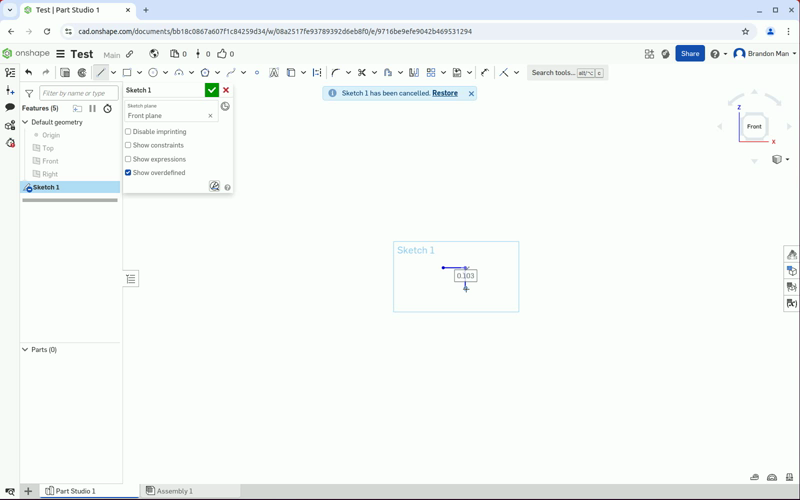
scroll(-6)
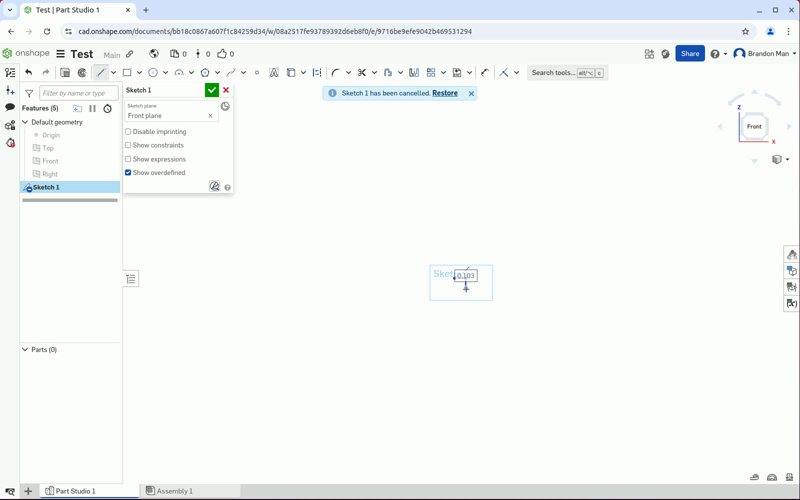
key_up(shift)
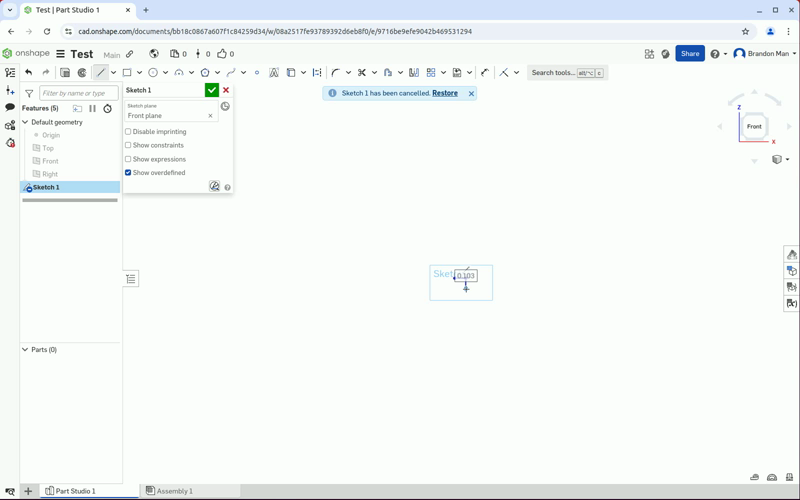
key_down(shift)
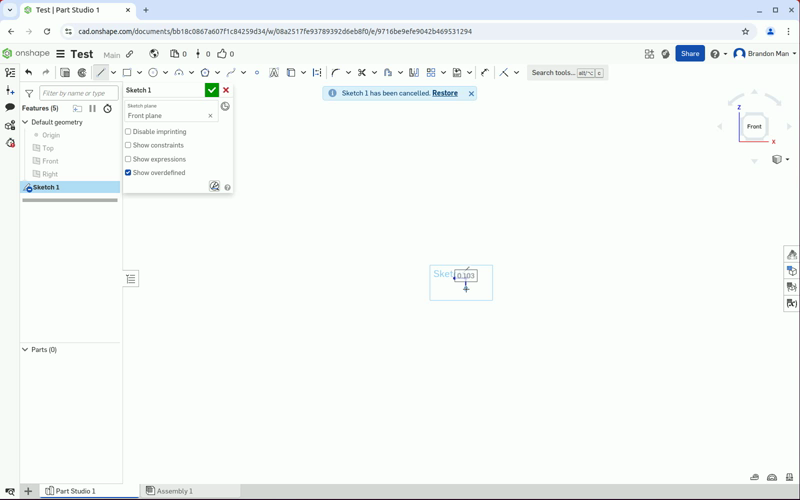
mouse_move(496, 288)
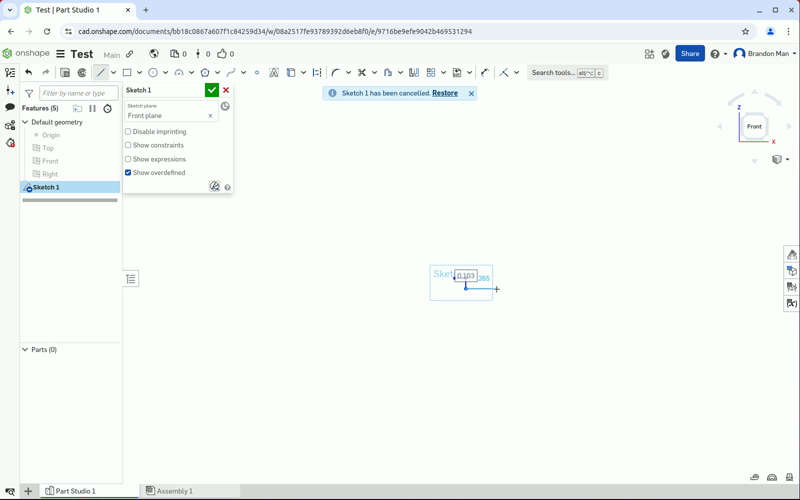
mouse_move(466, 277)
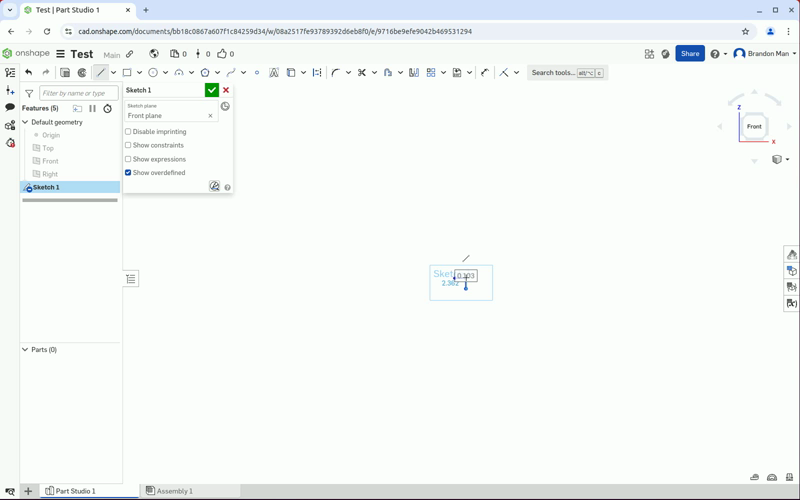
scroll(6)
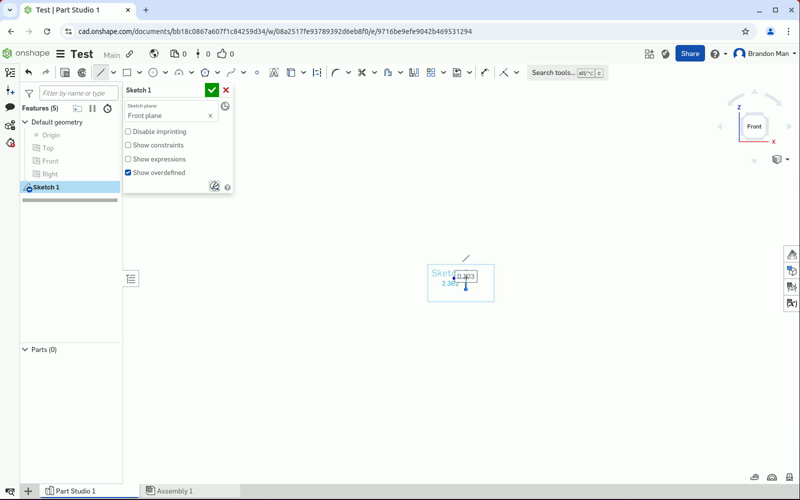
scroll(6)
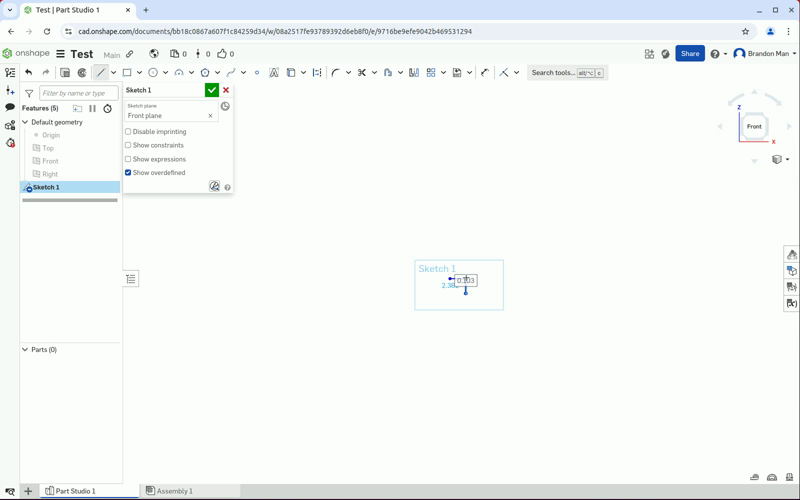
scroll(6)
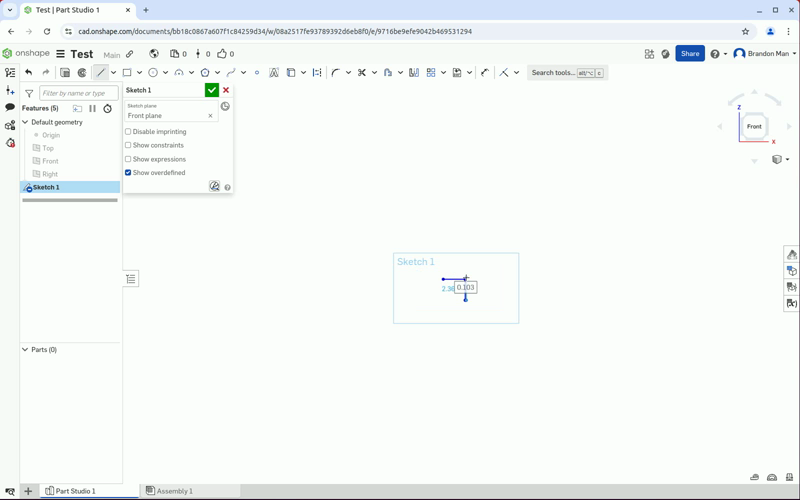
scroll(6)
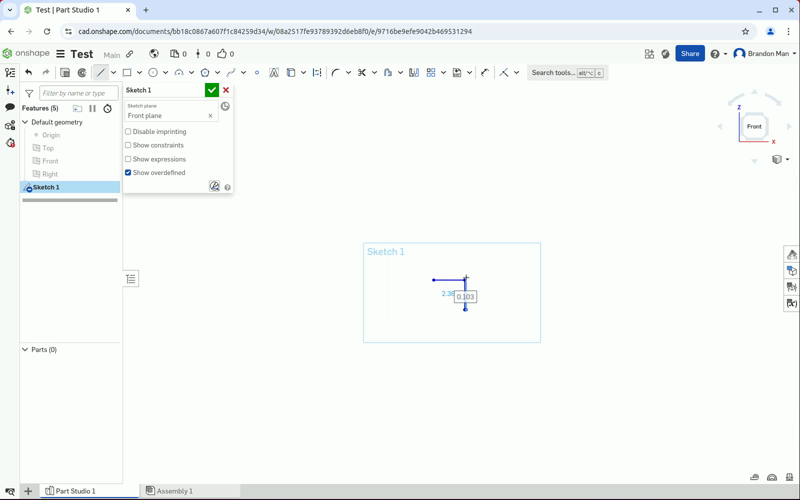
scroll(6)
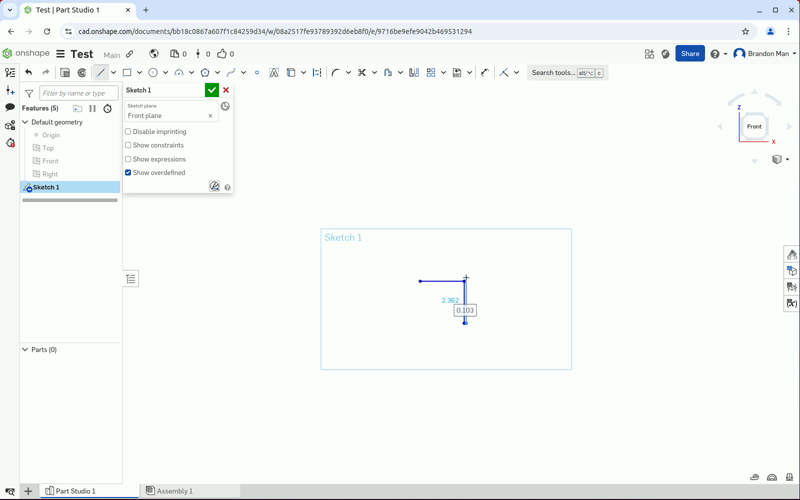
scroll(6)
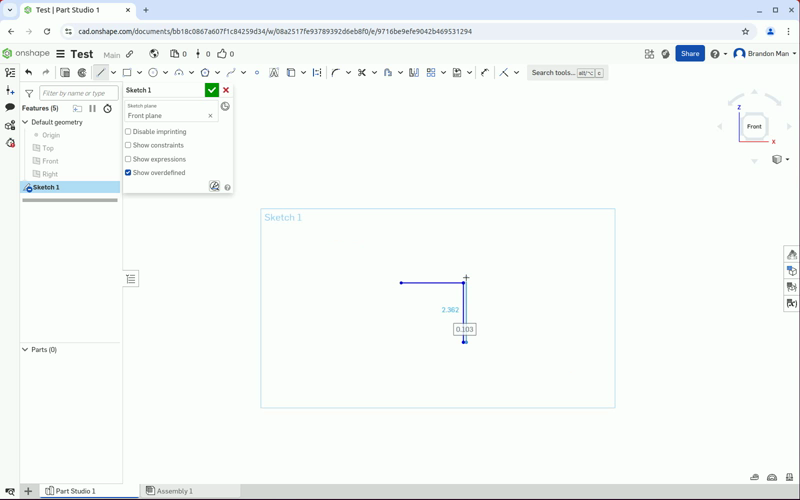
scroll(6)
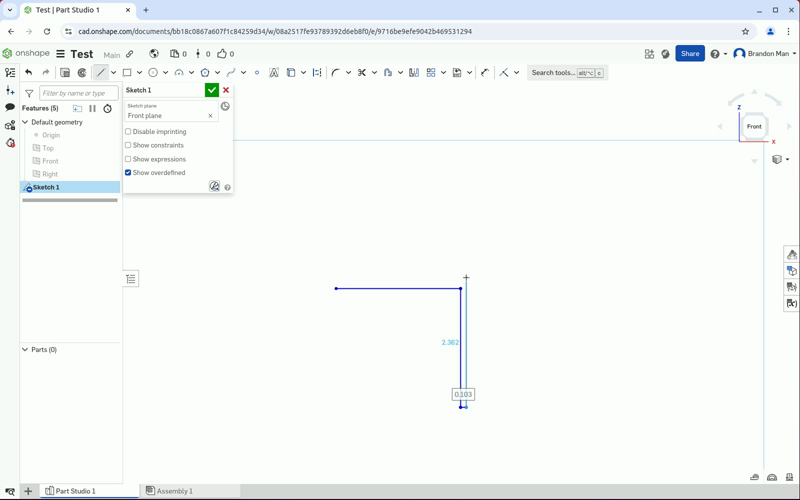
click(466, 277)
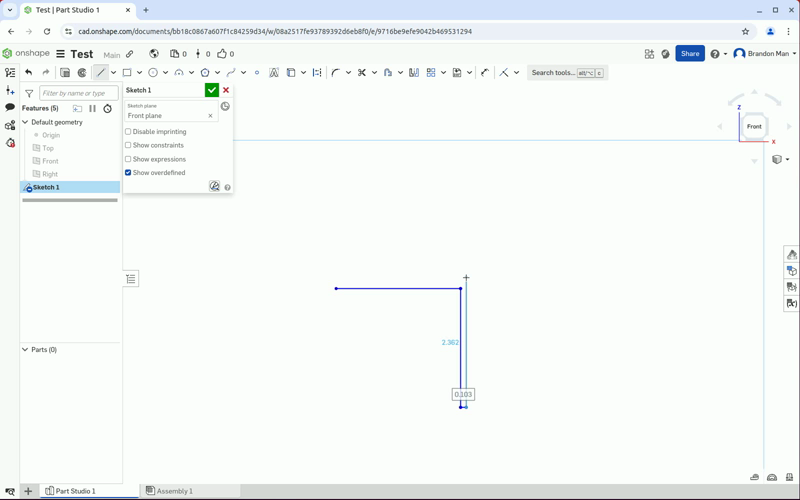
scroll(-6)
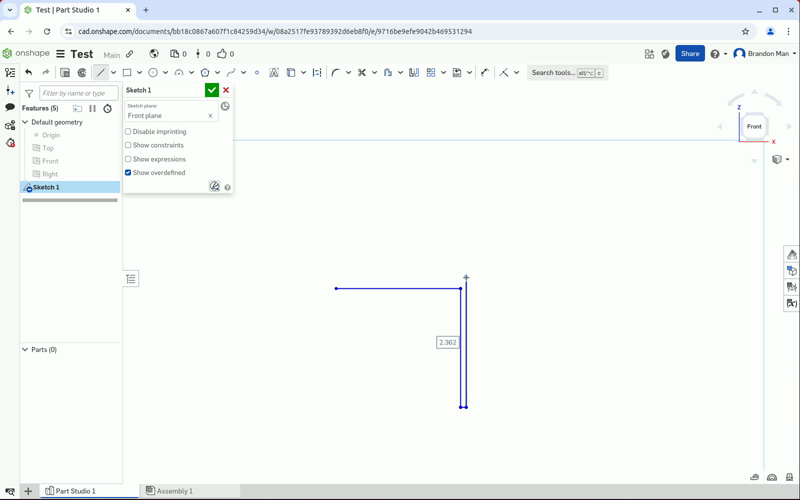
scroll(-6)
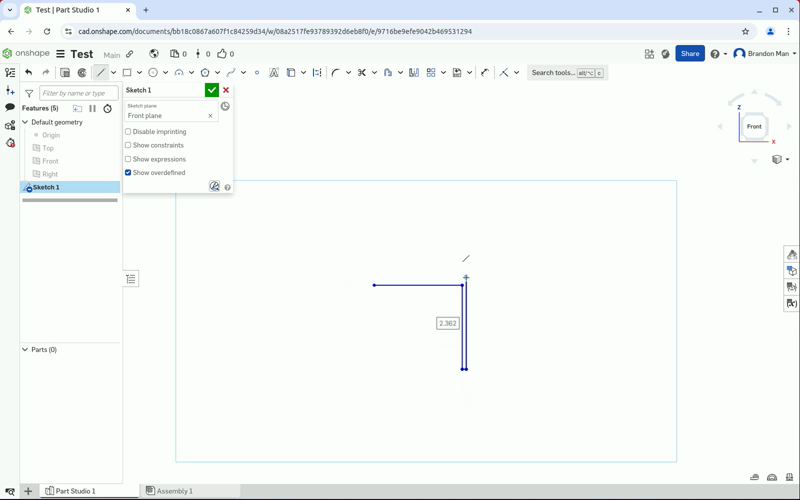
scroll(-6)
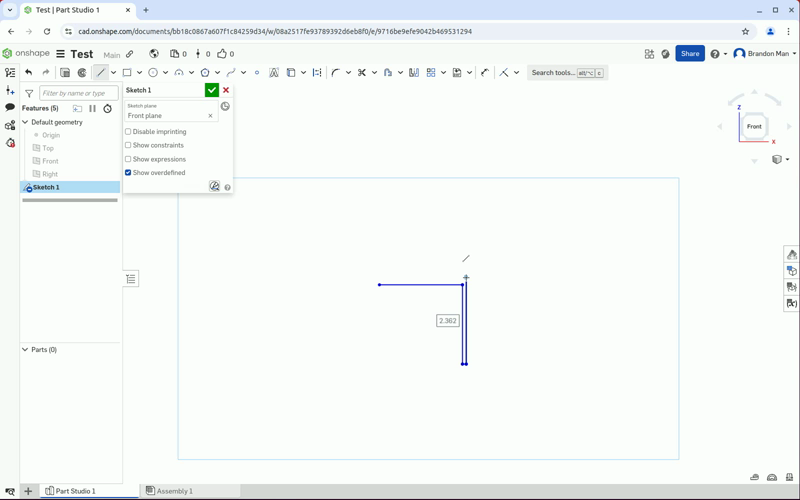
scroll(-6)
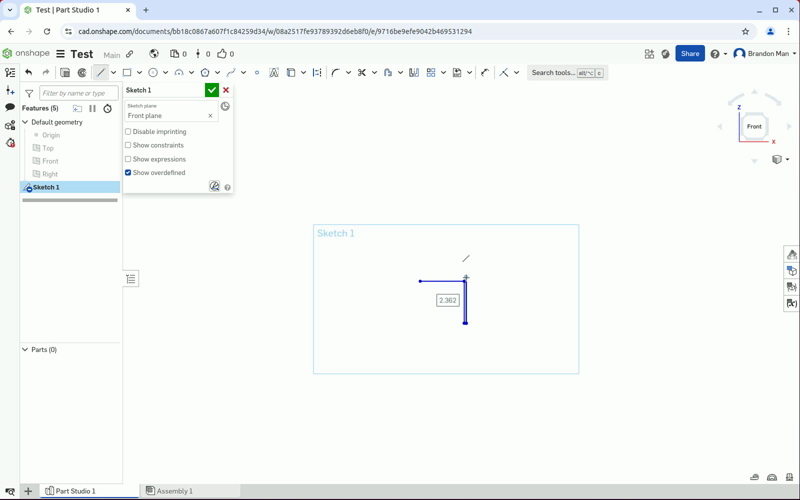
scroll(-6)
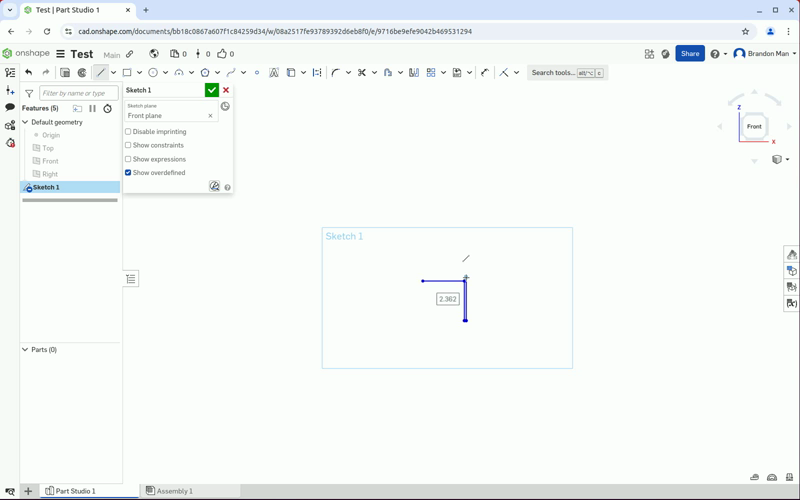
scroll(-6)
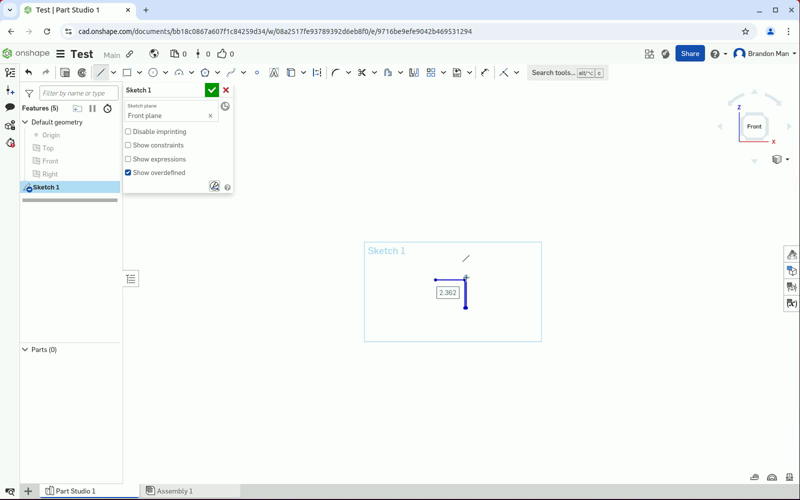
scroll(-6)
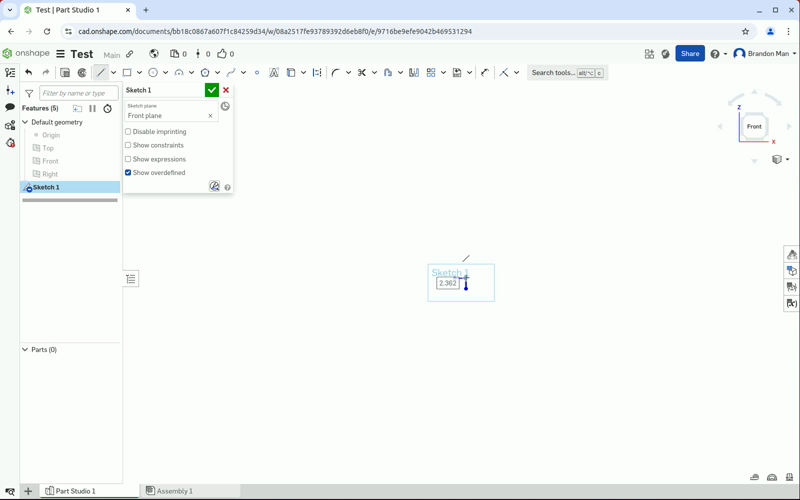
key_up(shift)
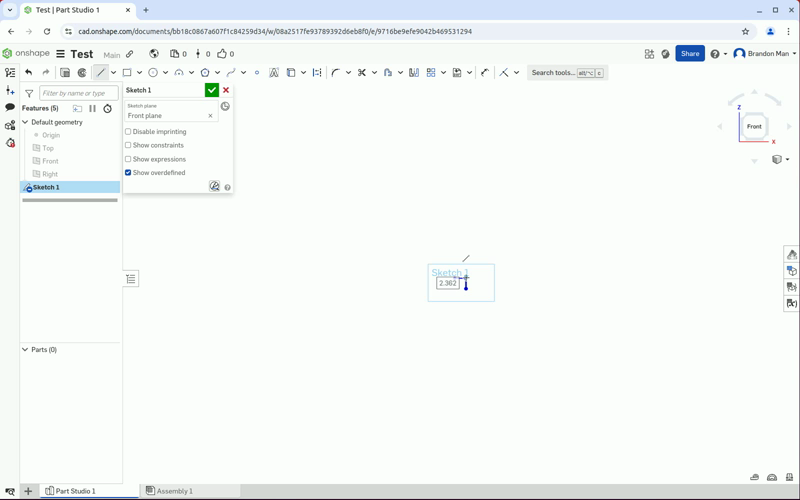
key_down(shift)
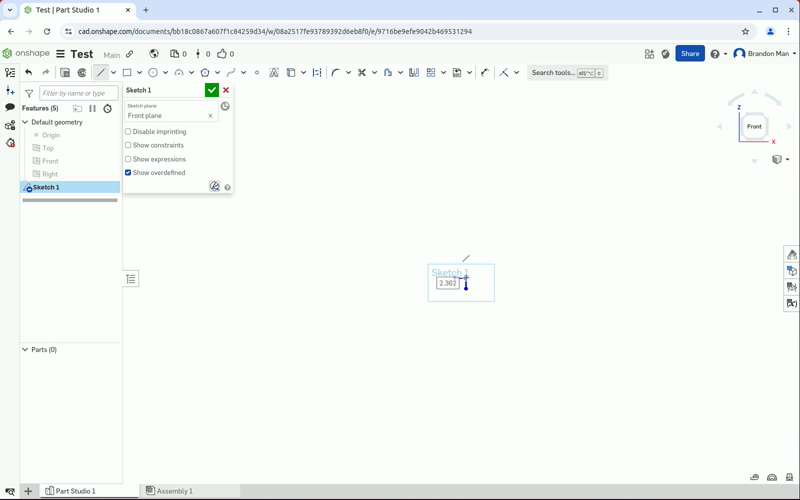
mouse_move(496, 277)
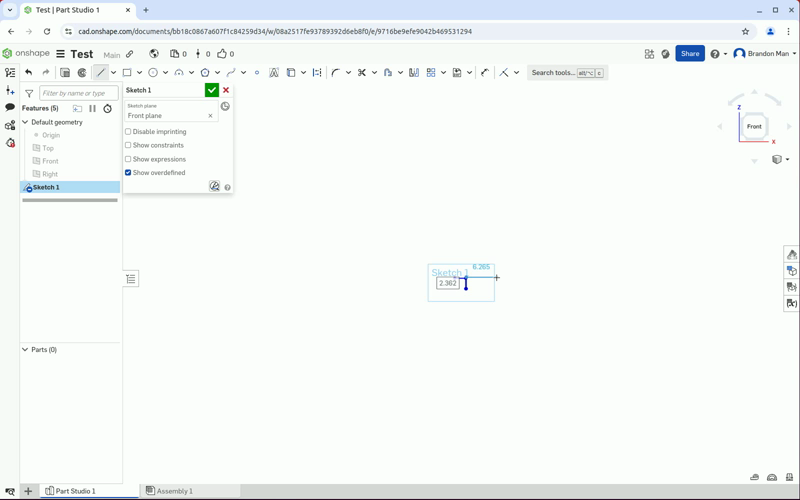
mouse_move(454, 277)
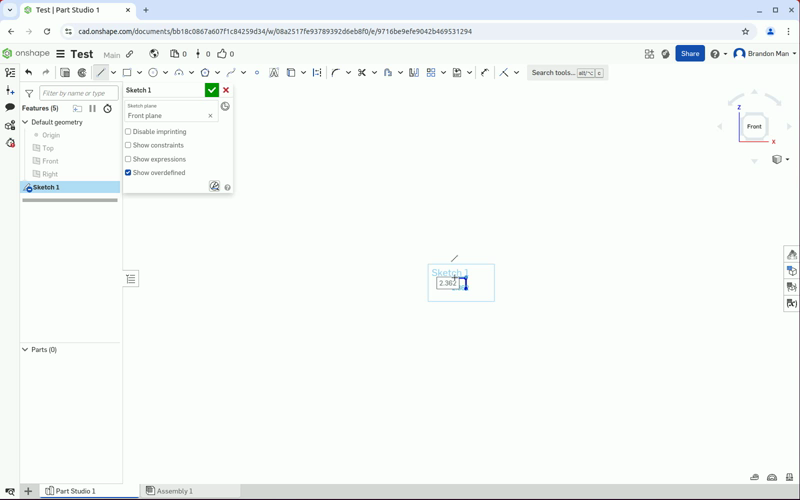
scroll(6)
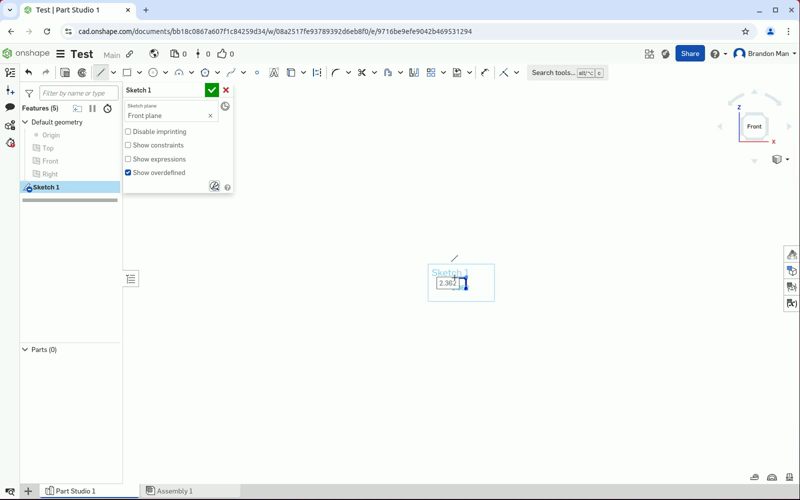
scroll(6)
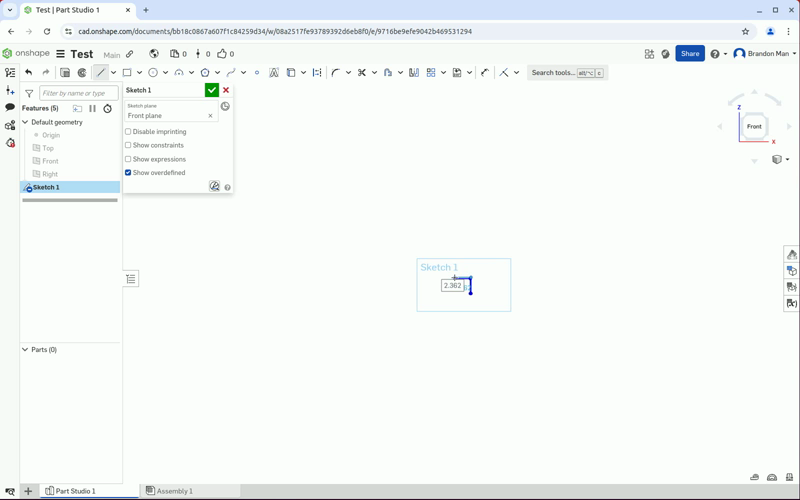
scroll(6)
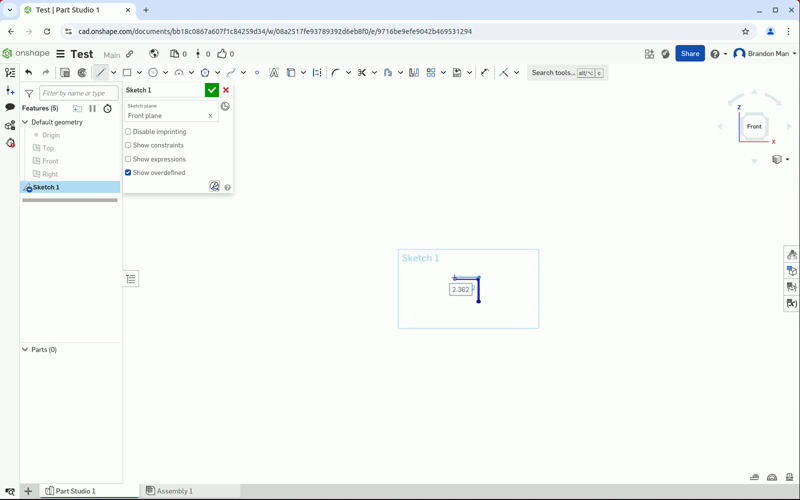
scroll(6)
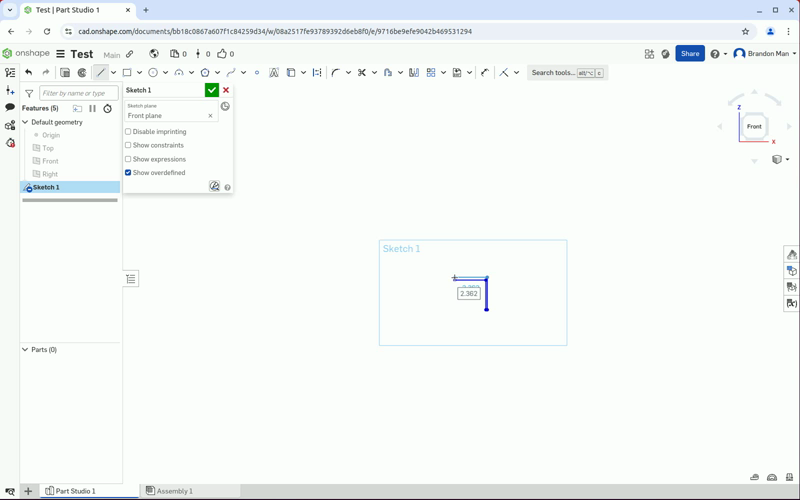
scroll(6)
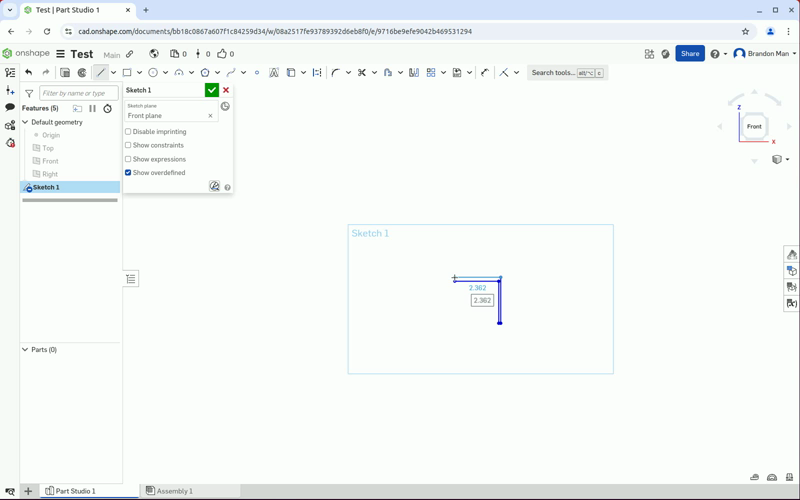
scroll(6)
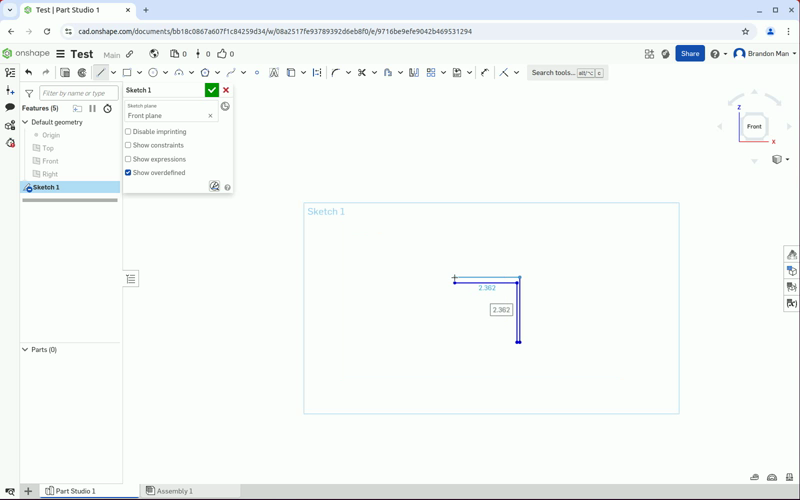
scroll(6)
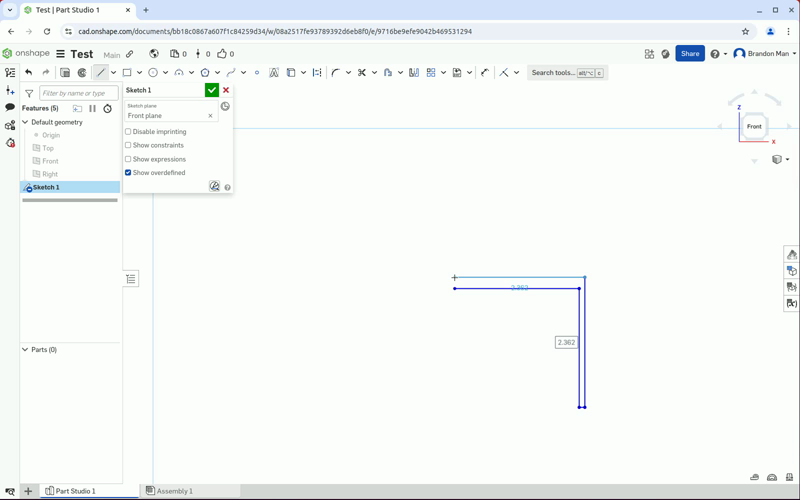
click(454, 277)
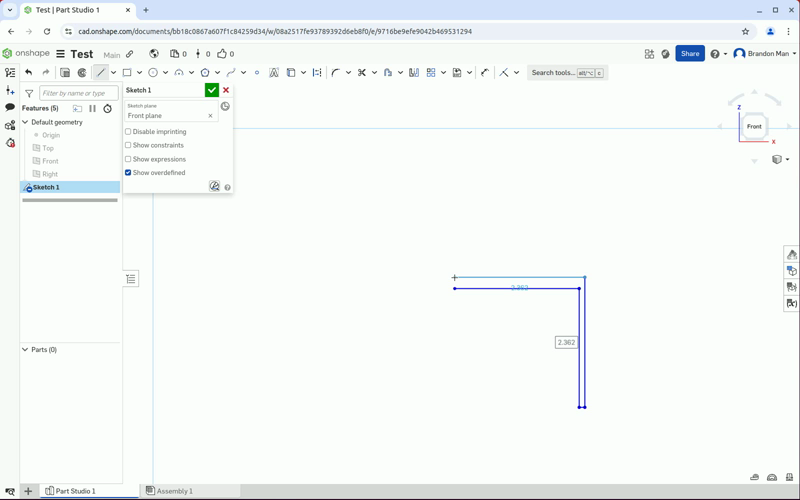
scroll(-6)
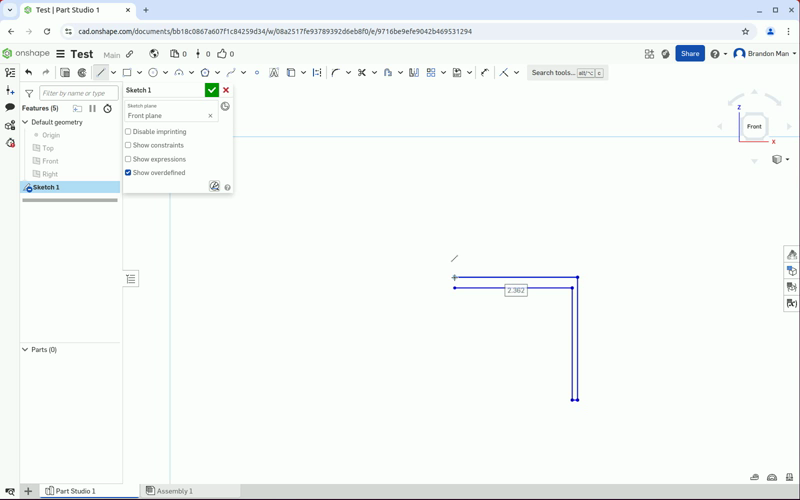
scroll(-6)
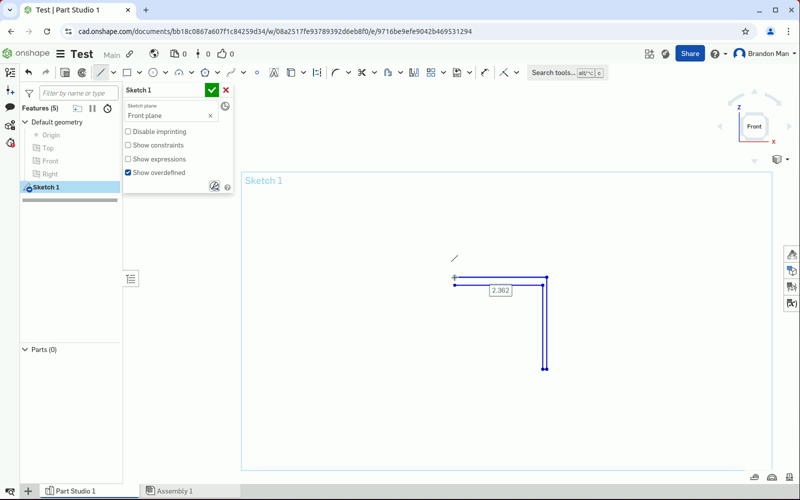
scroll(-6)
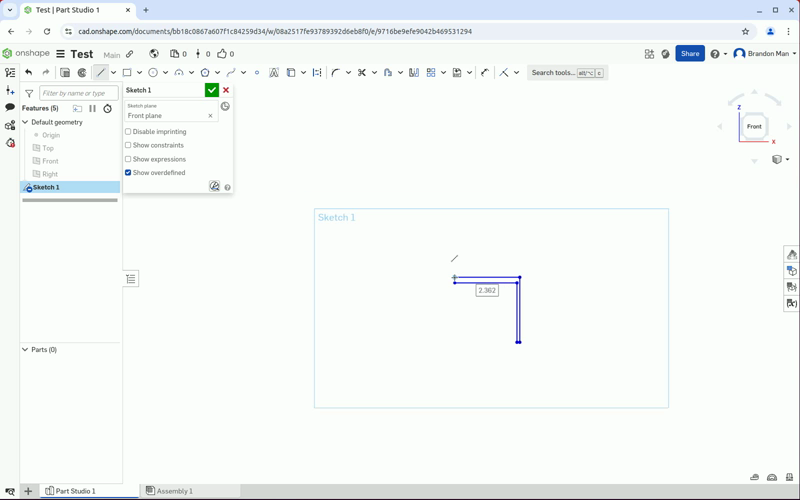
scroll(-6)
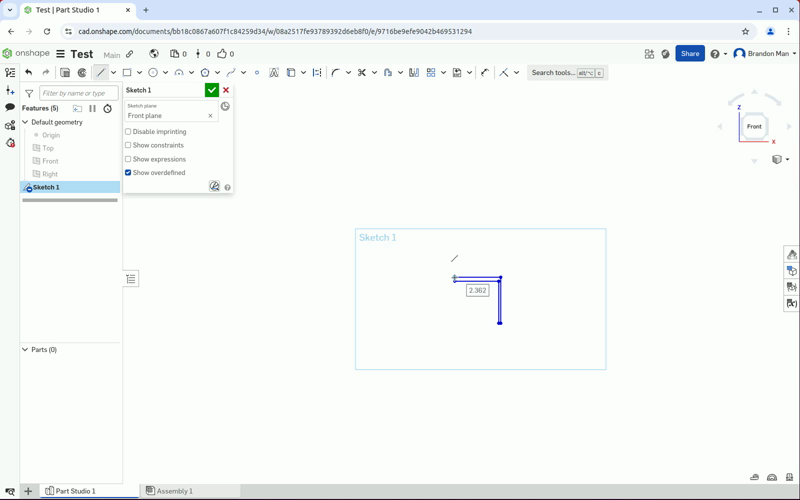
scroll(-6)
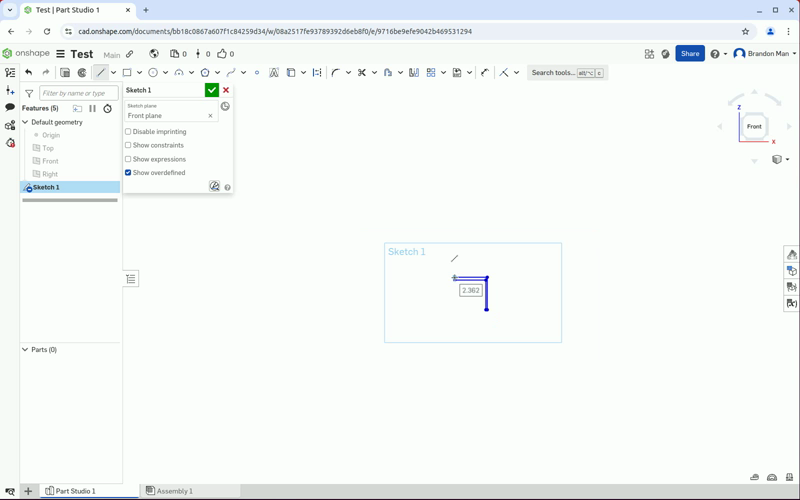
scroll(-6)
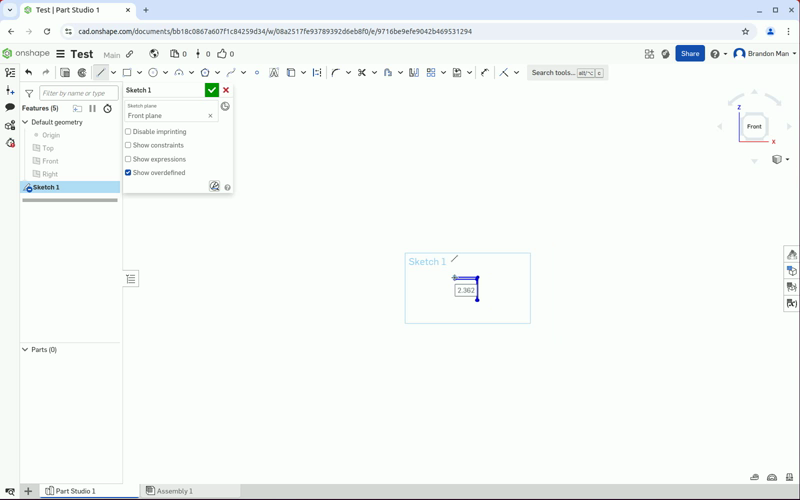
scroll(-6)
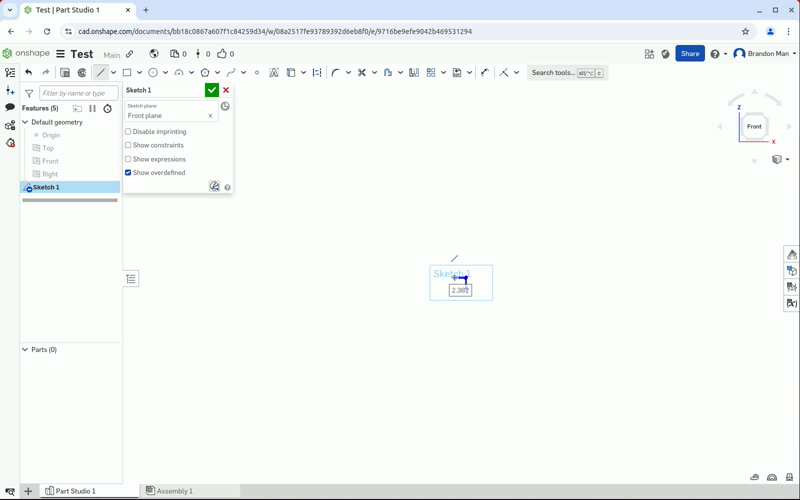
key_up(shift)
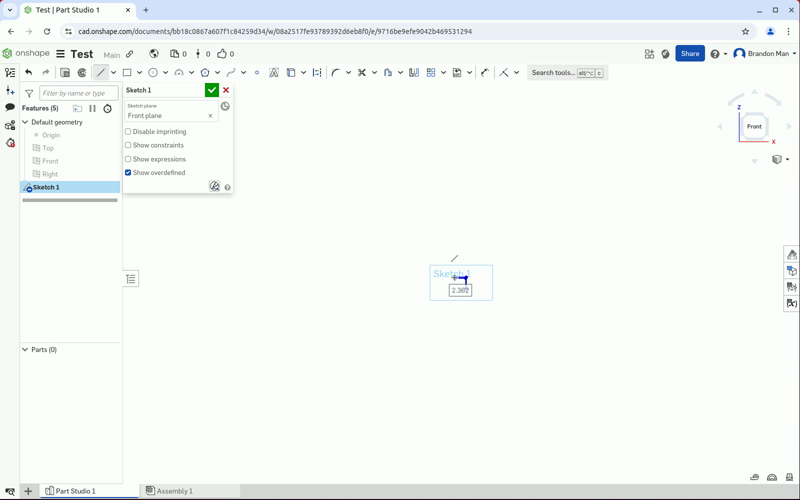
mouse_move(484, 277)
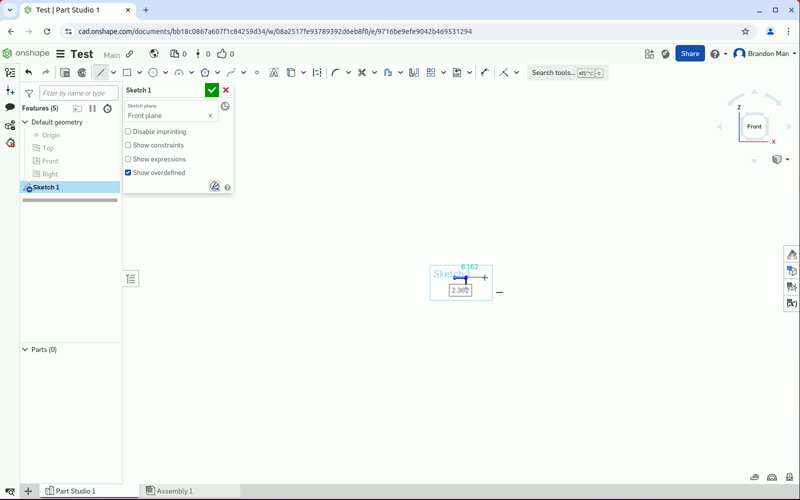
key_down(shift)
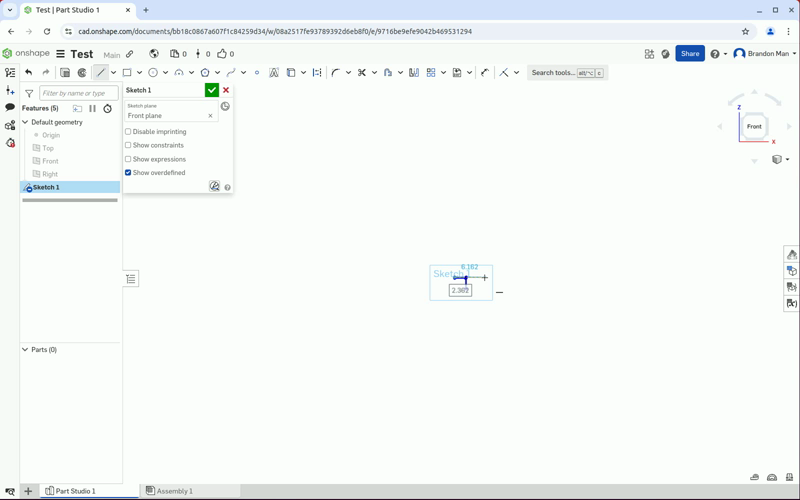
mouse_move(454, 278)
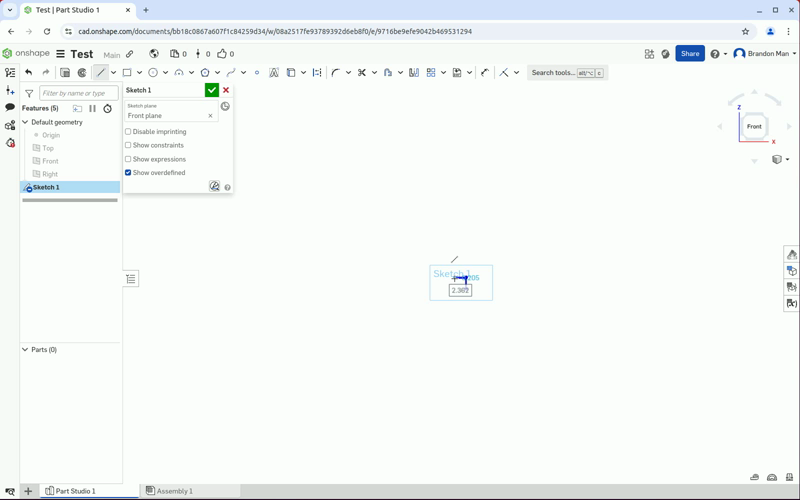
scroll(6)
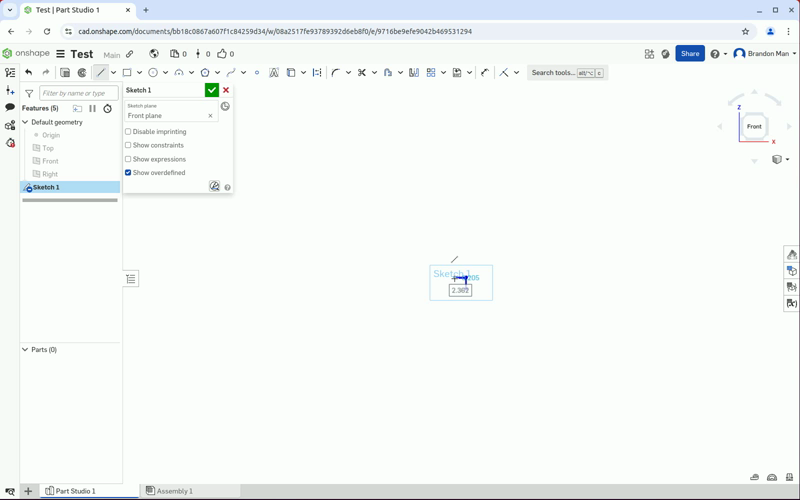
scroll(6)
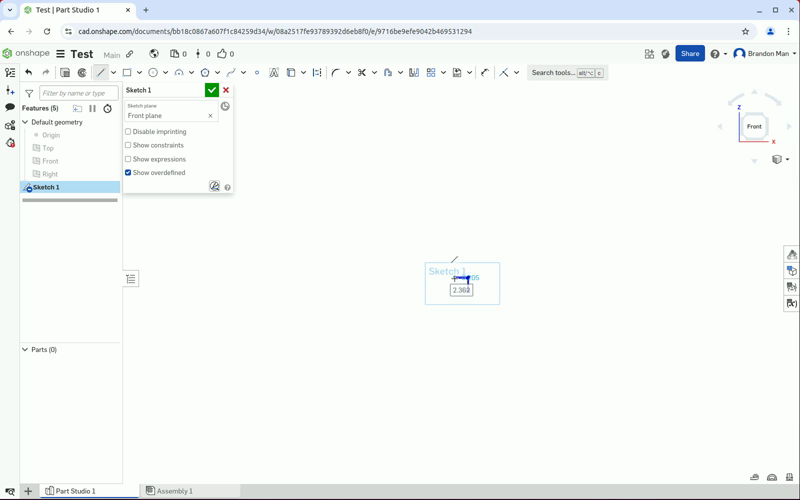
scroll(6)
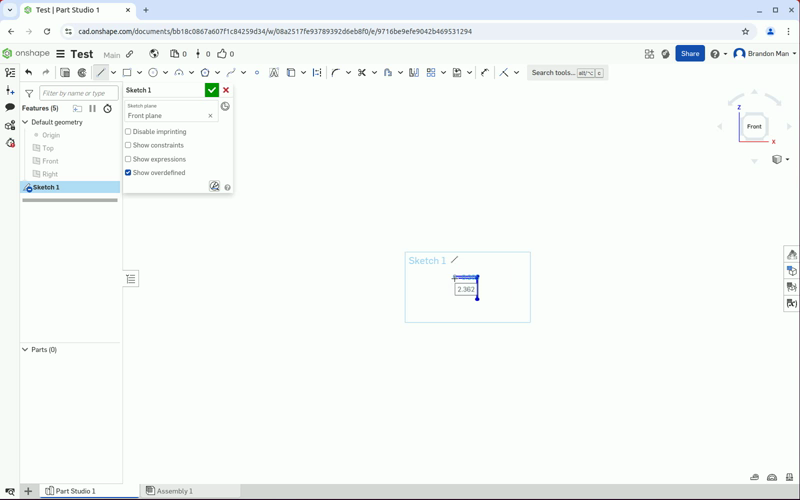
scroll(6)
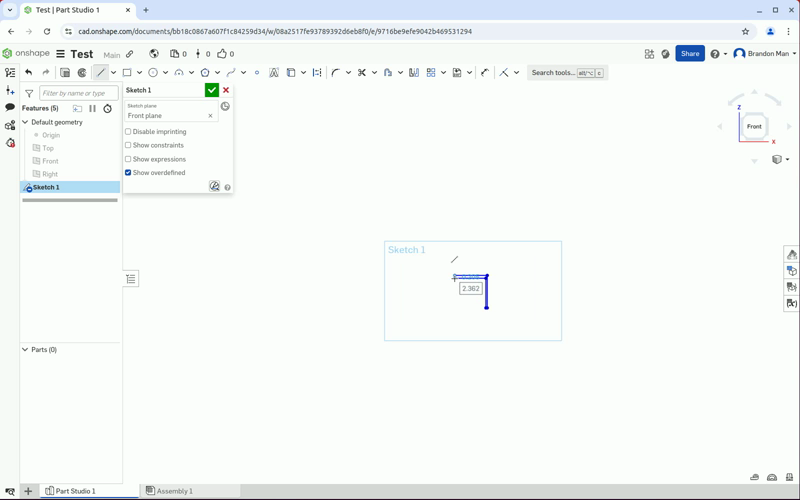
scroll(6)
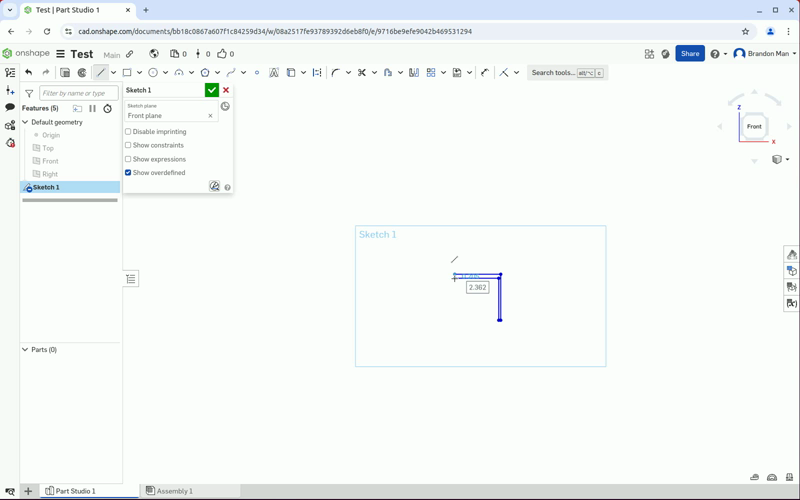
scroll(6)
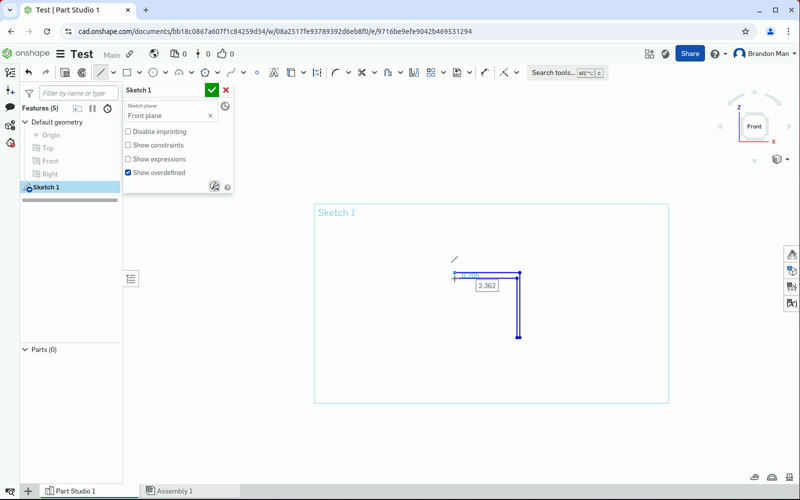
scroll(6)
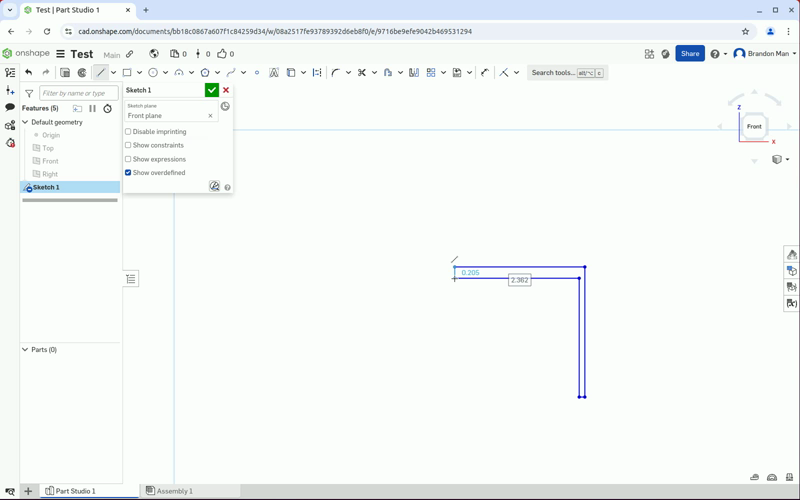
key_up(shift)
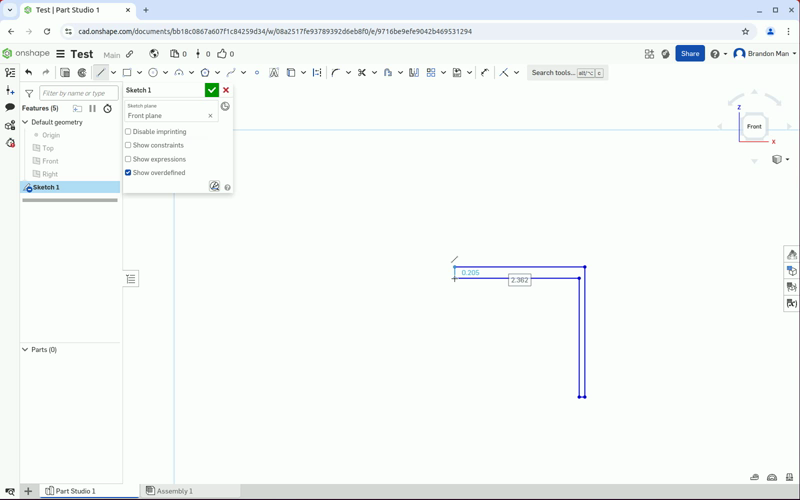
click(454, 278)
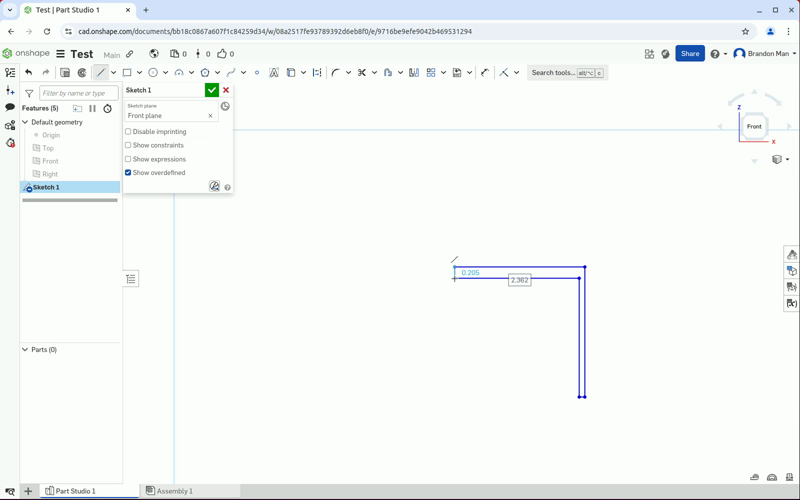
scroll(-6)
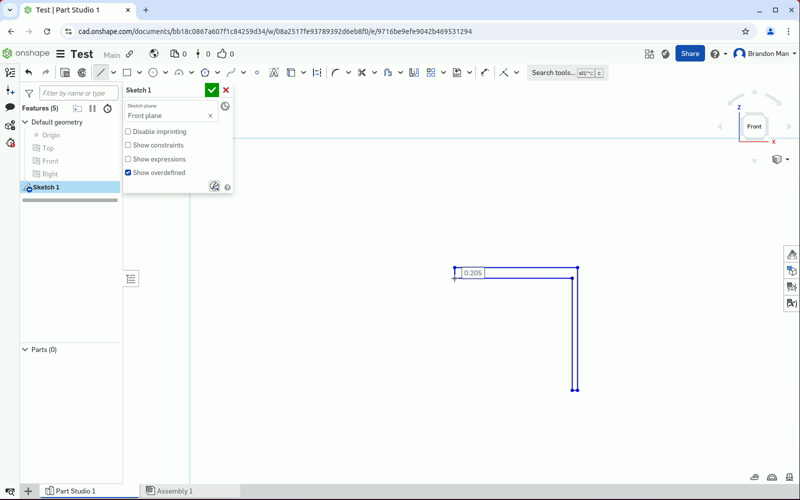
scroll(-6)
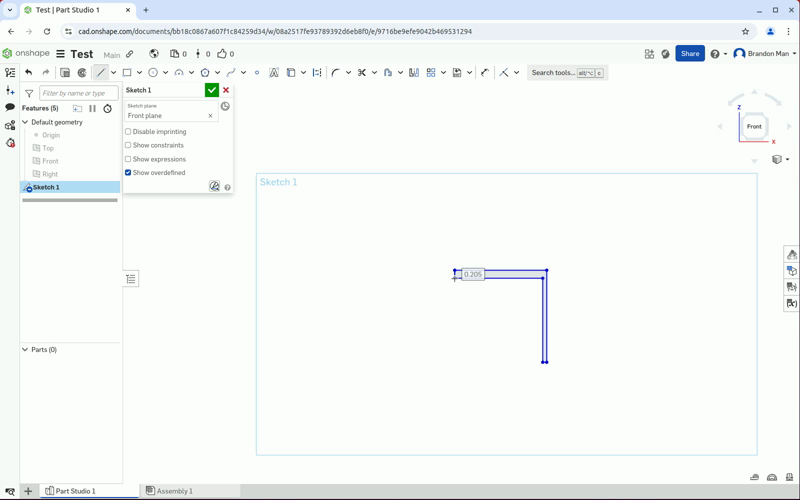
scroll(-6)
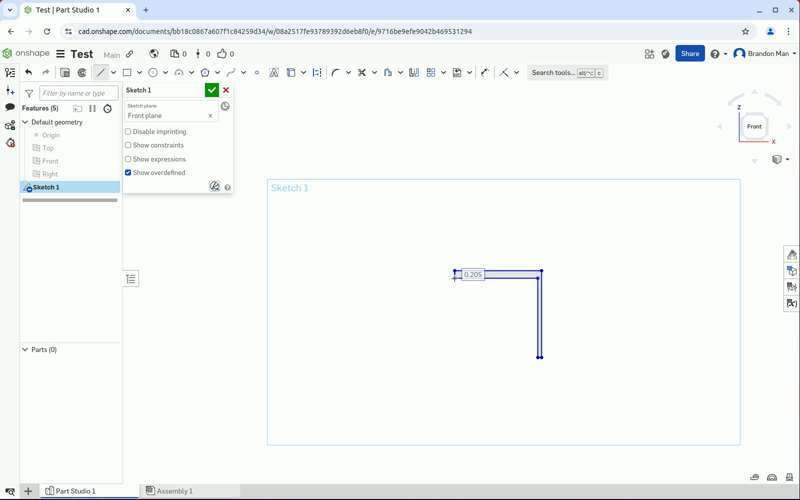
scroll(-6)
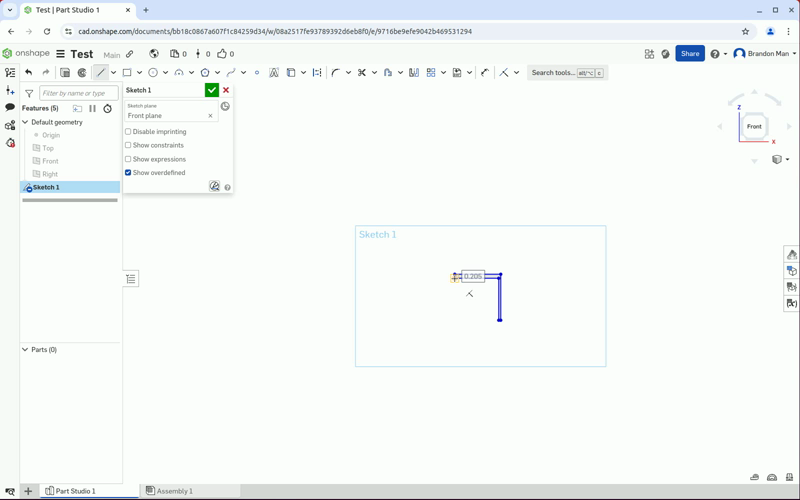
scroll(-6)
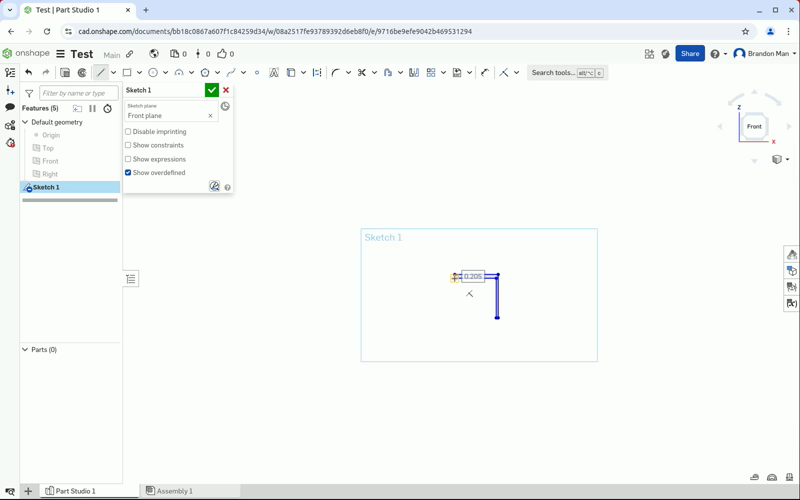
scroll(-6)
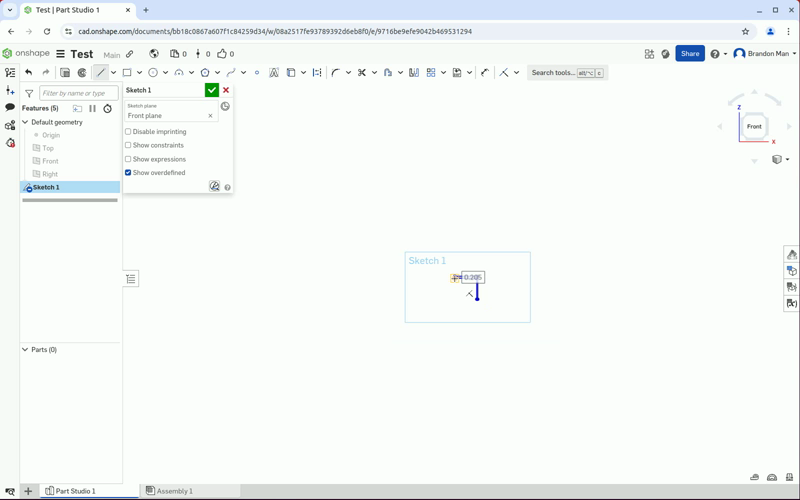
scroll(-6)
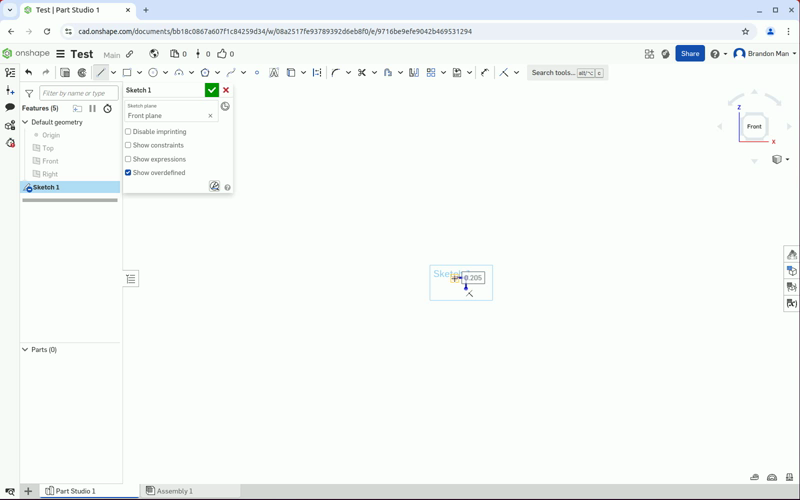
key(esc)
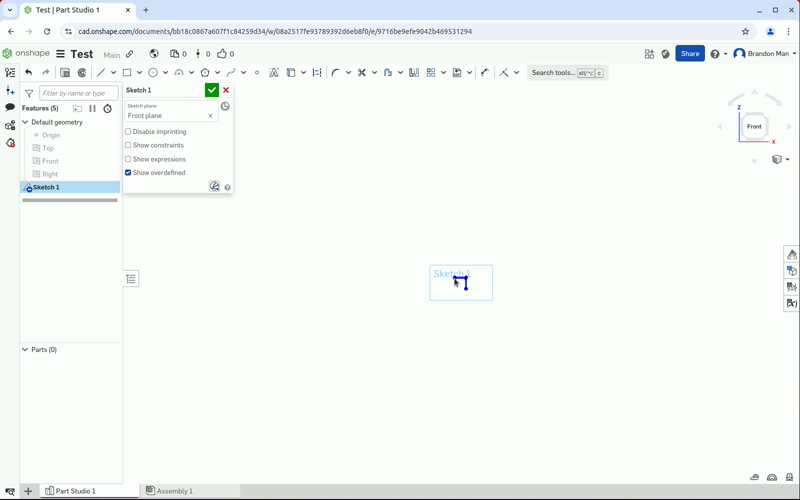
mouse_move(466, 279)
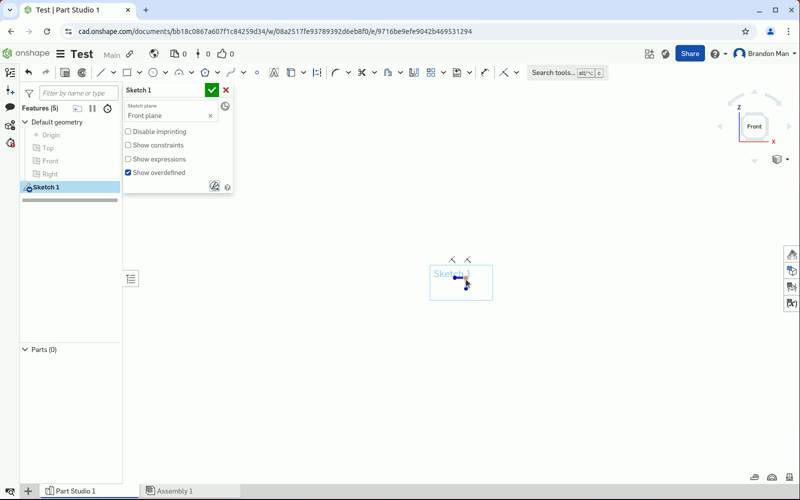
scroll(6)
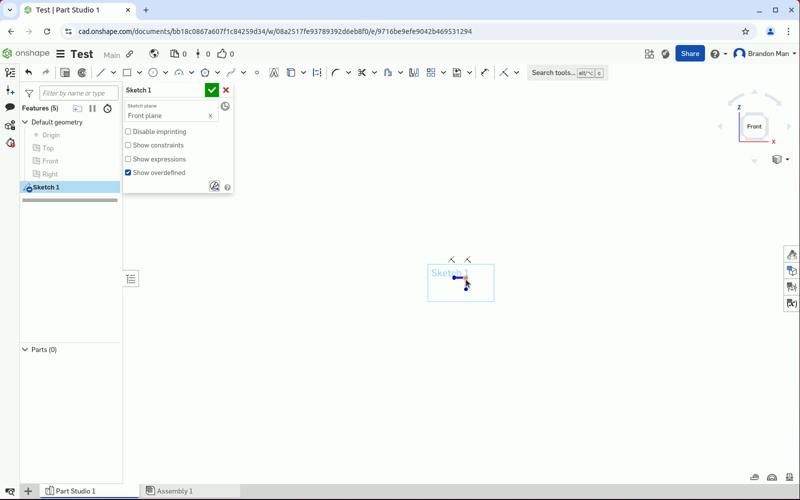
scroll(6)
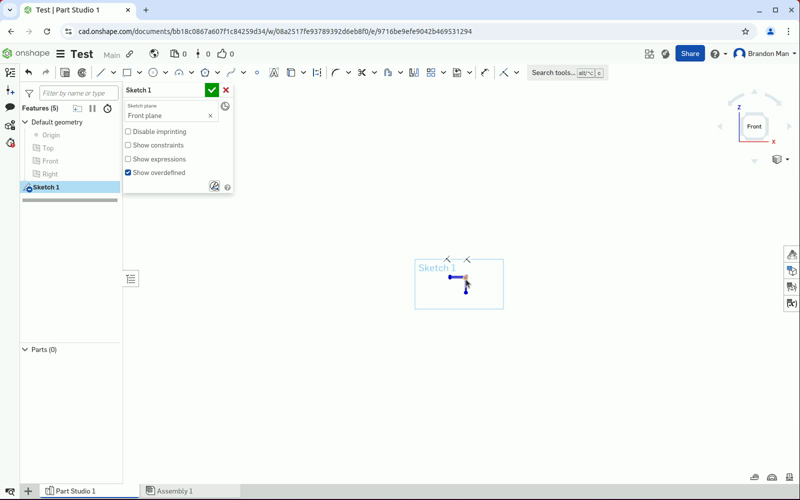
scroll(6)
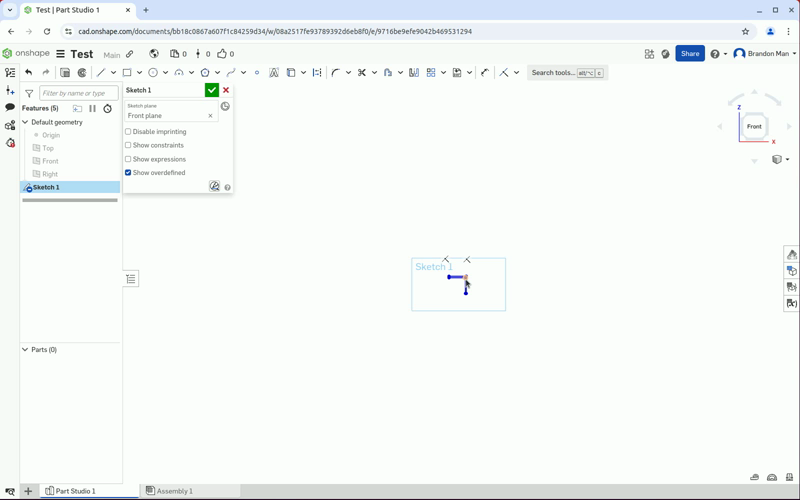
scroll(6)
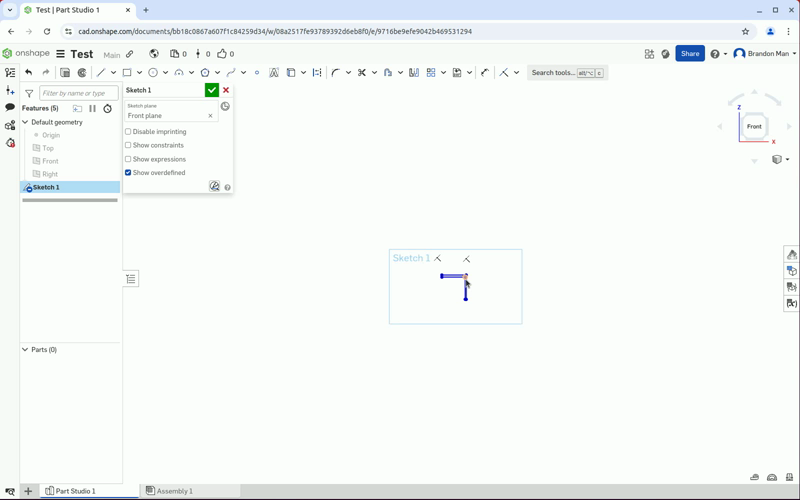
scroll(6)
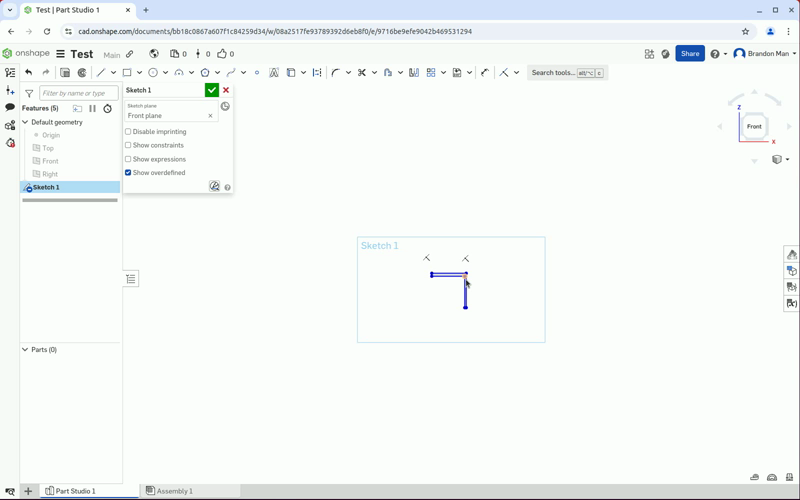
scroll(6)
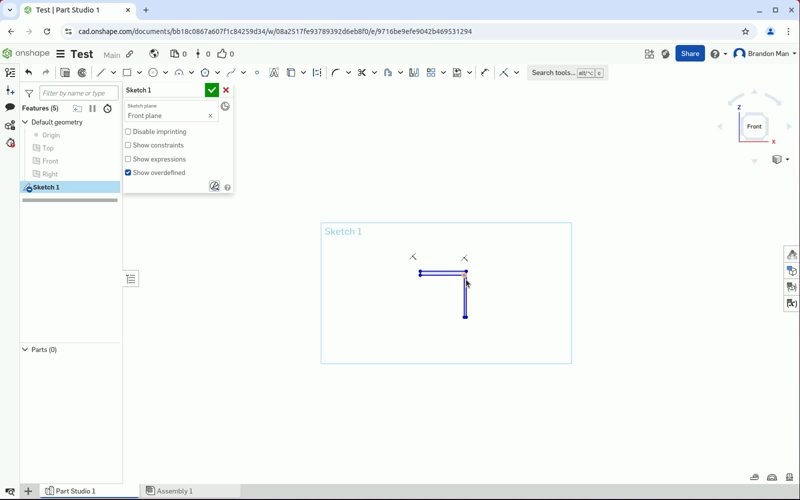
scroll(6)
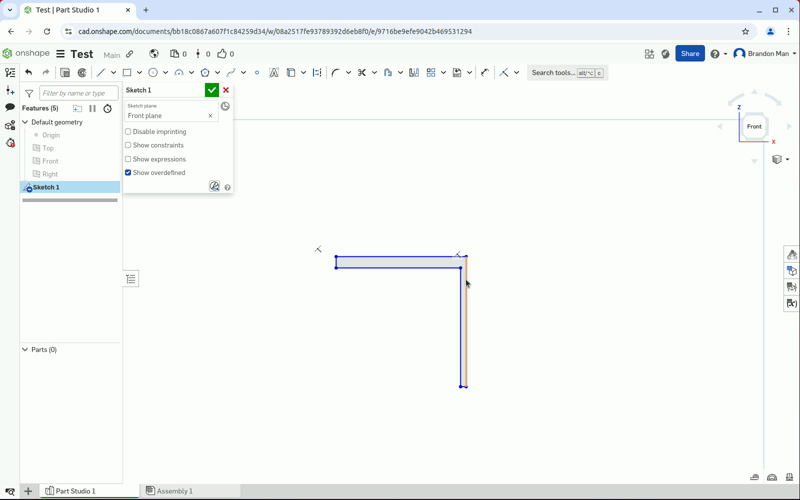
click(466, 279)
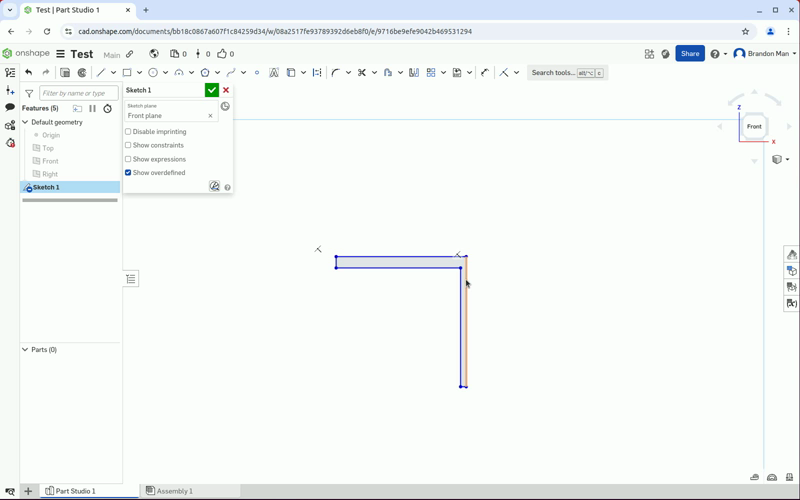
scroll(-6)
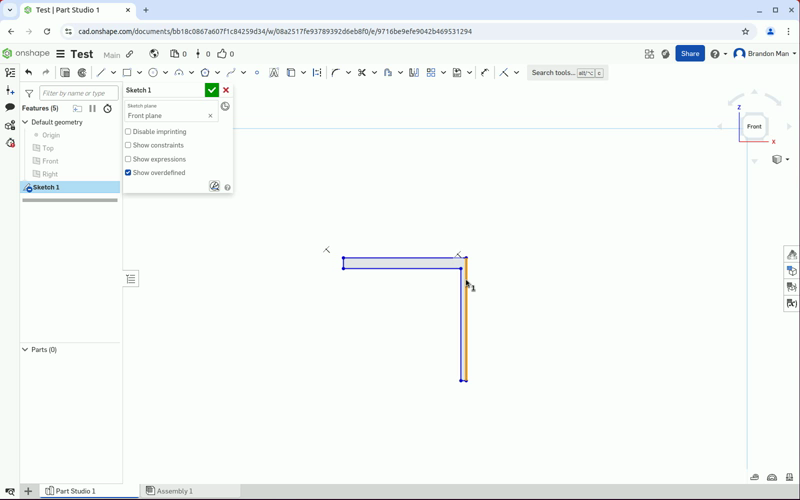
scroll(-6)
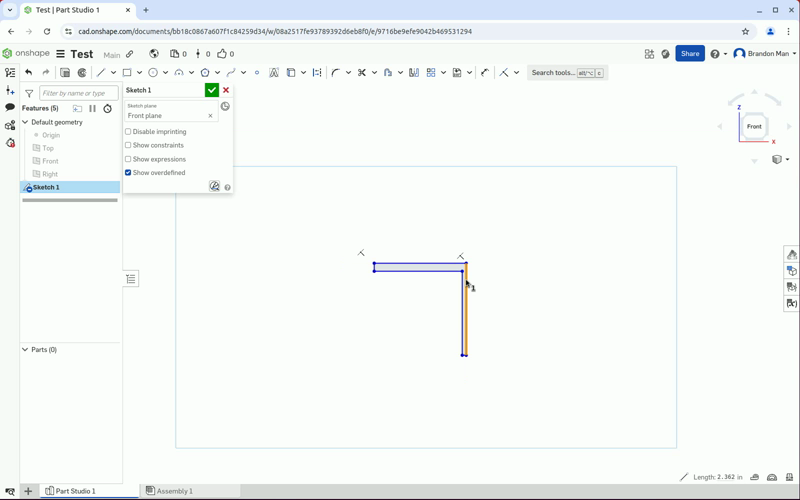
scroll(-6)
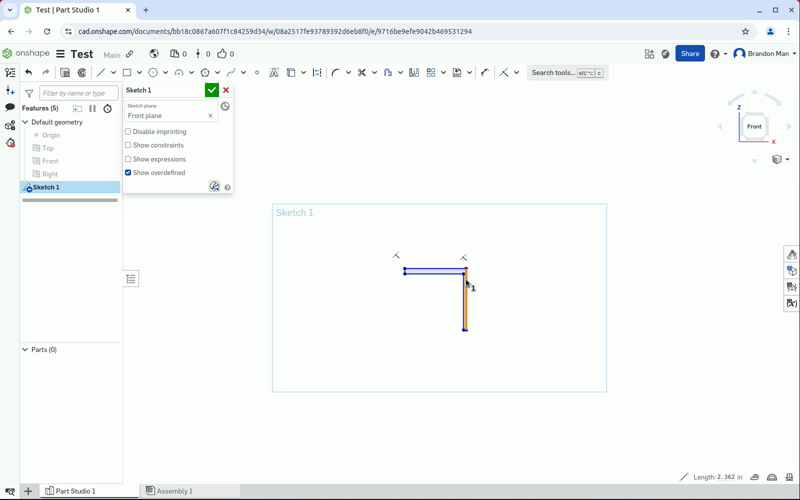
scroll(-6)
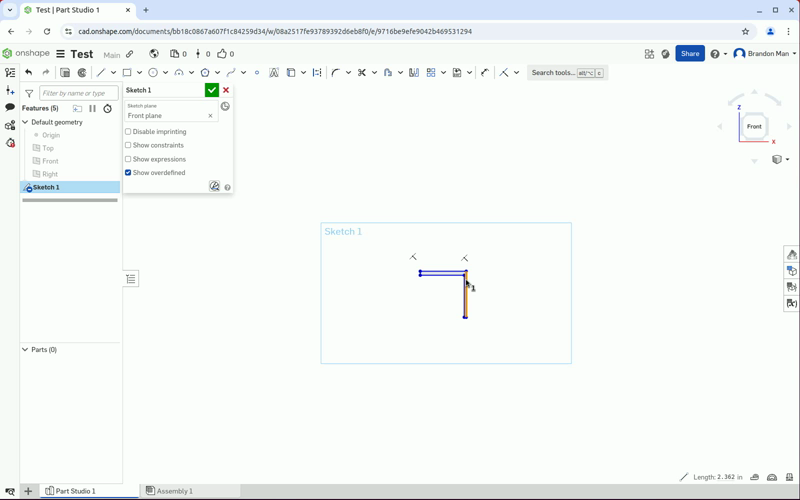
scroll(-6)
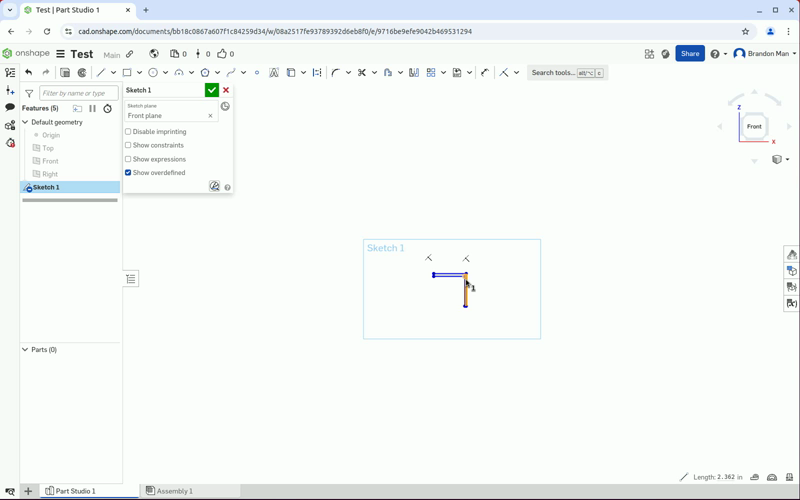
scroll(-6)
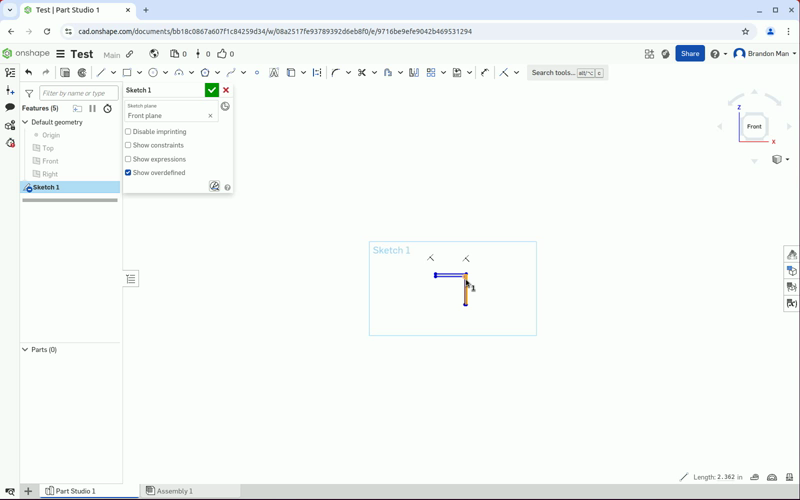
scroll(-6)
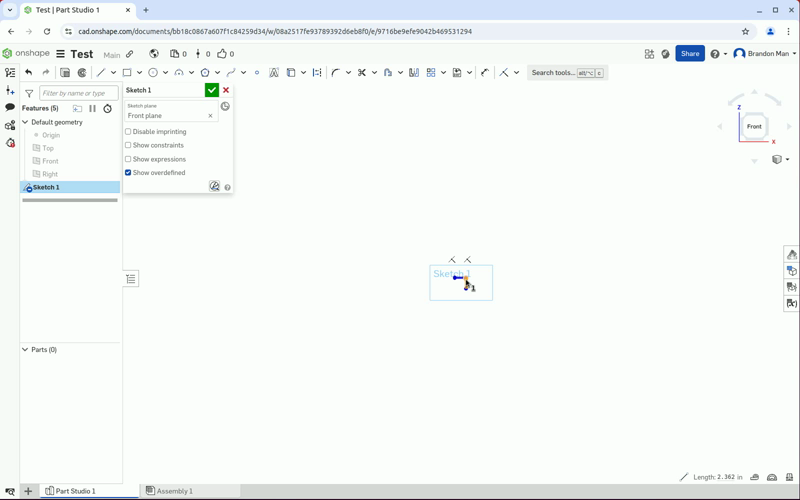
mouse_move(73, 352)
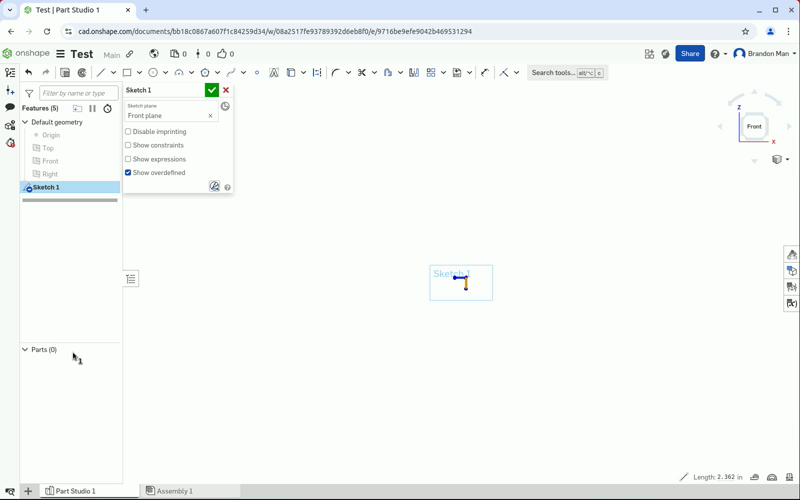
key(shift+y)
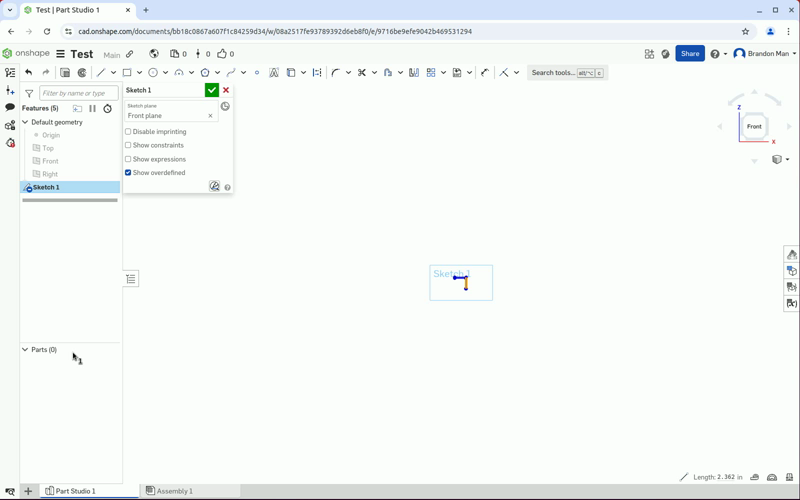
key(shift+e)
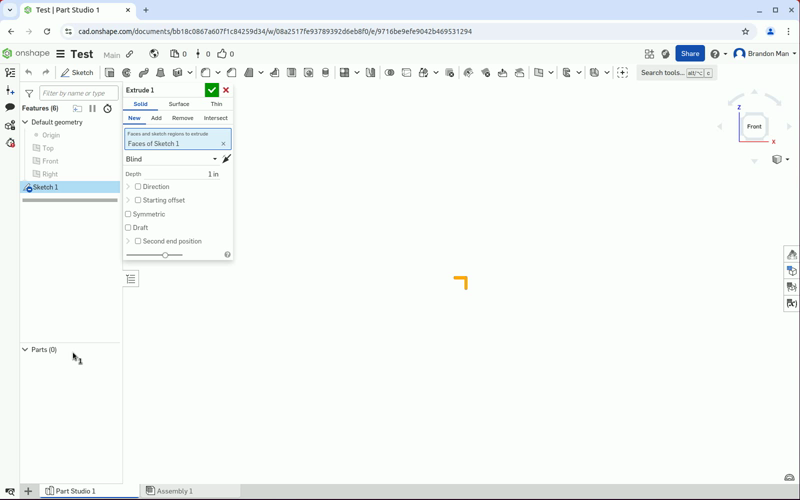
mouse_move(143, 106)
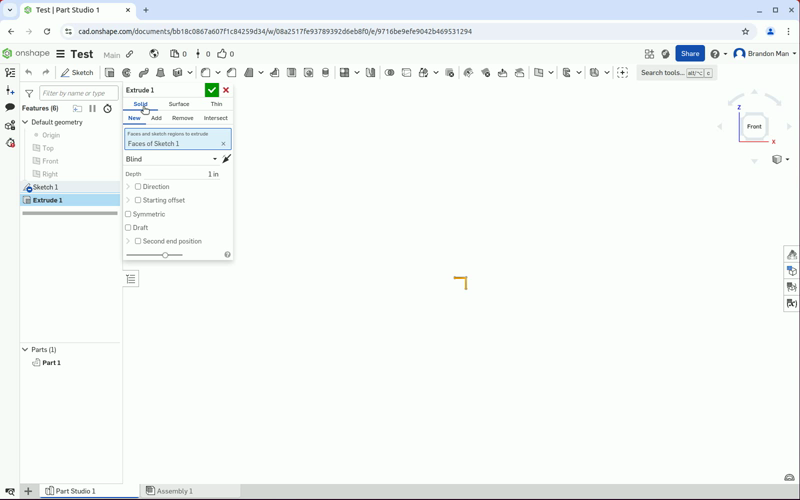
click(143, 106)
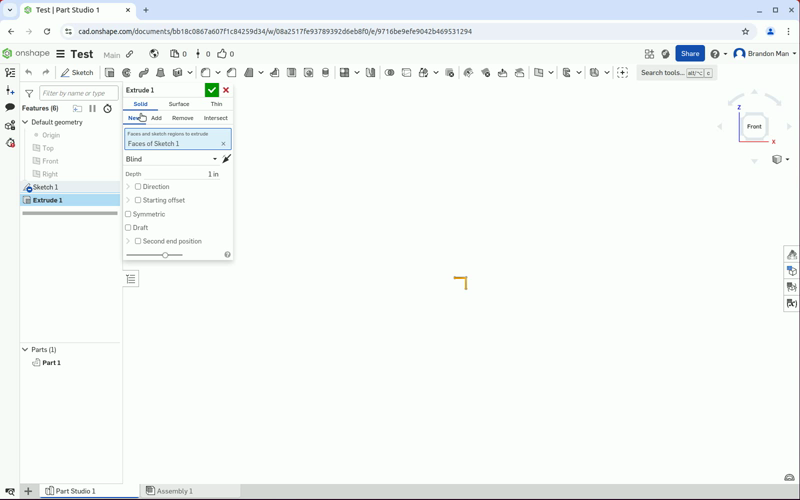
mouse_move(137, 120)
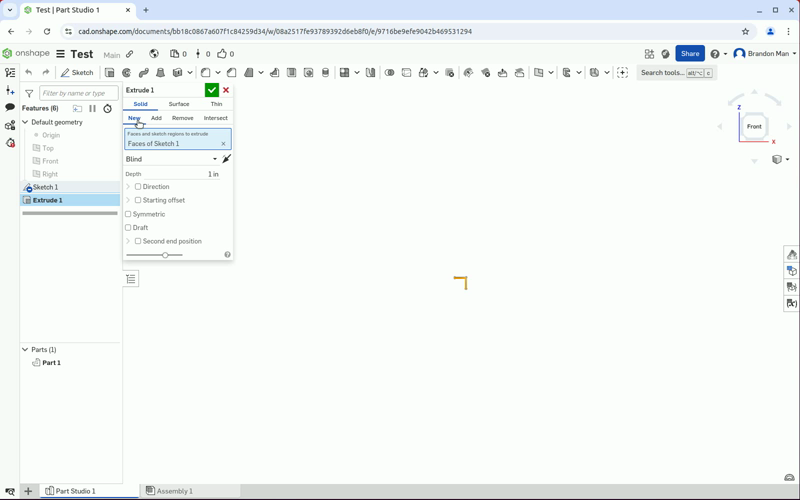
click(137, 120)
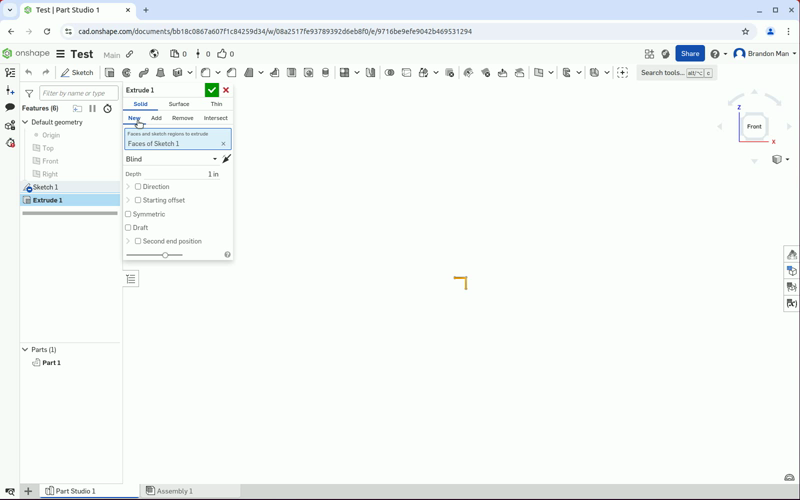
key(tab, 4)
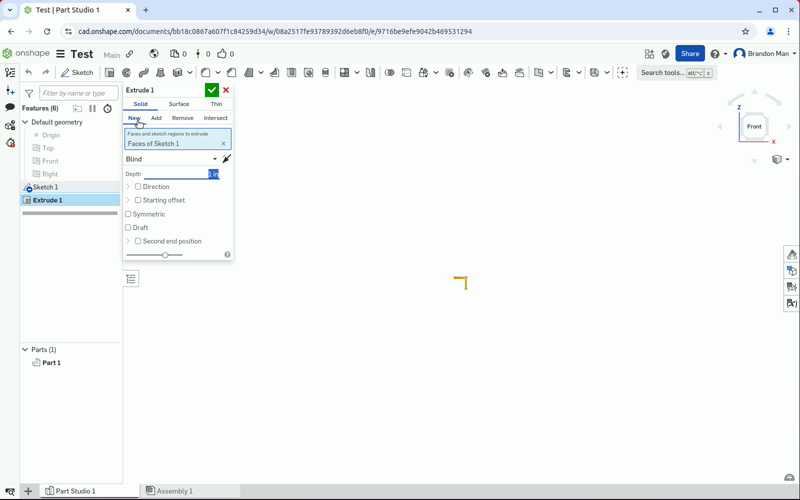
text(23.108)
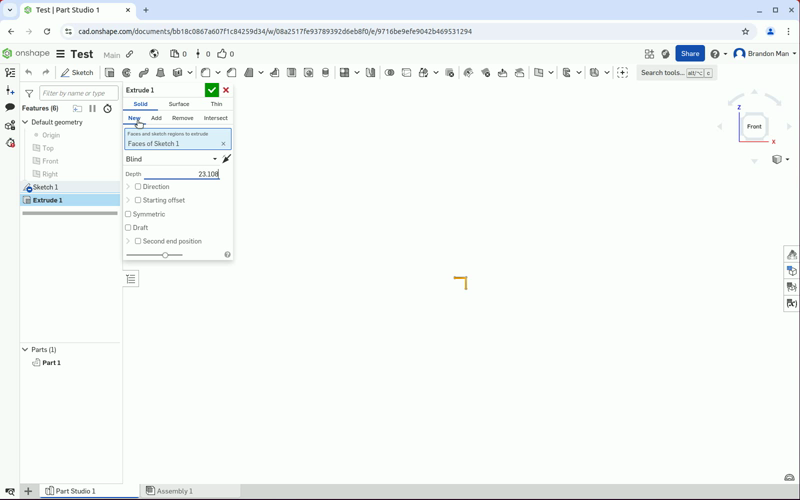
key(enter)
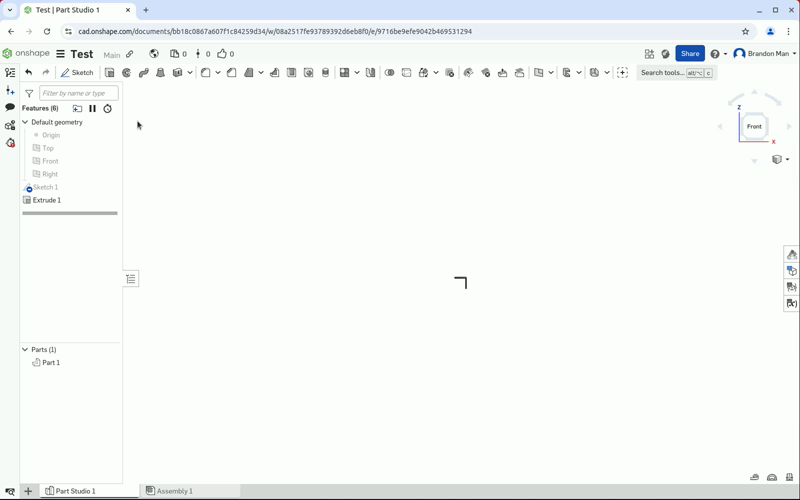
key(shift+h)
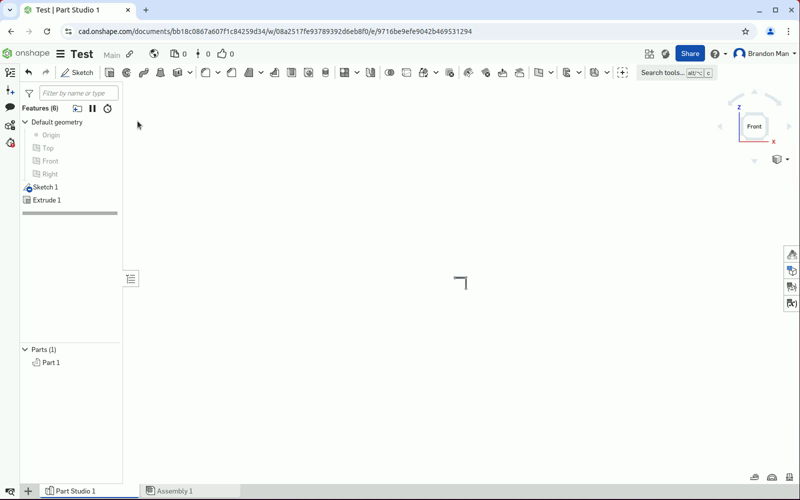
key(shift+h)
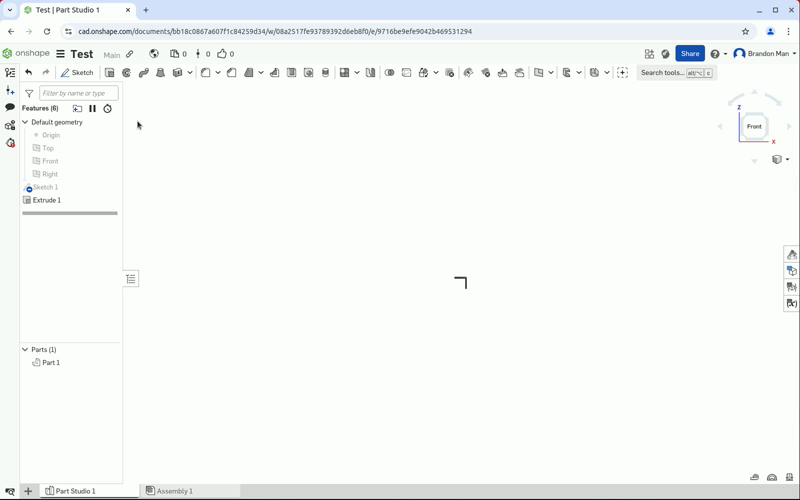
mouse_move(73, 189)
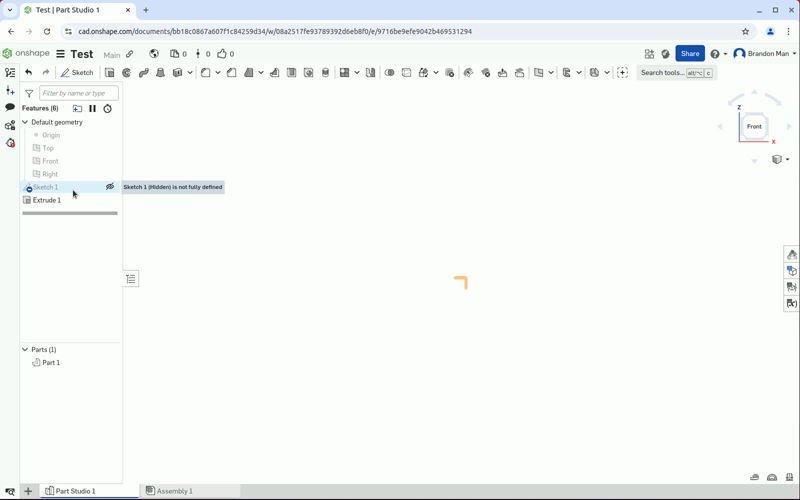
click(73, 189)
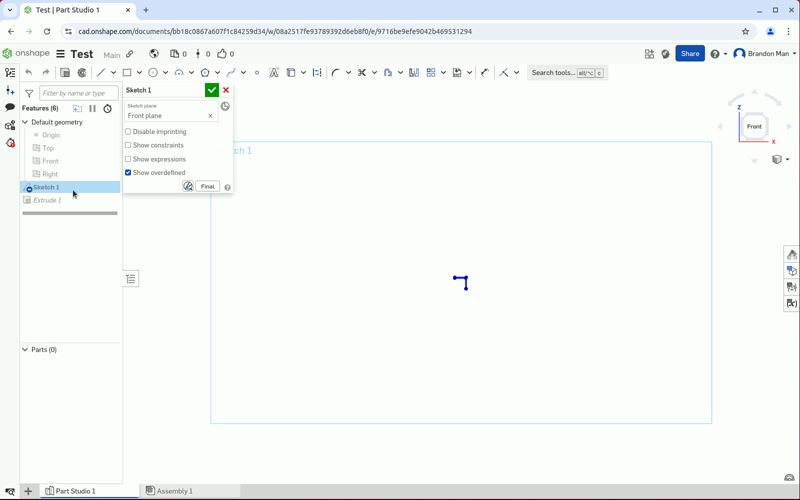
mouse_move(229, 92)
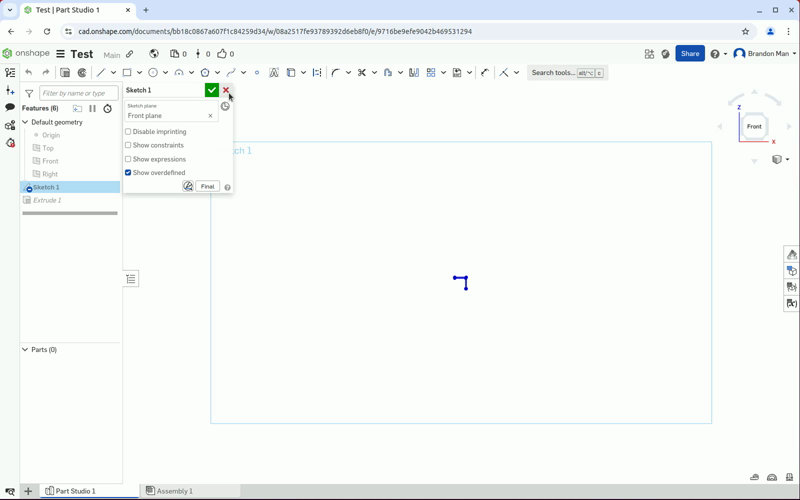
click(229, 92)
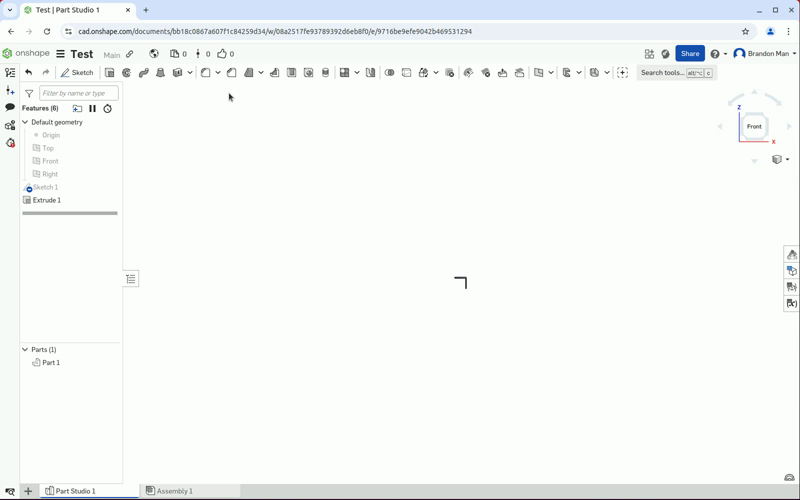
mouse_move(73, 352)
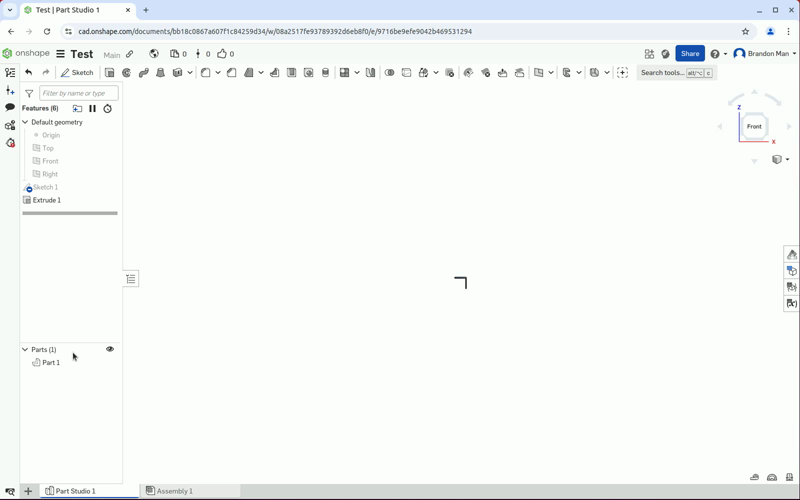
key(y)
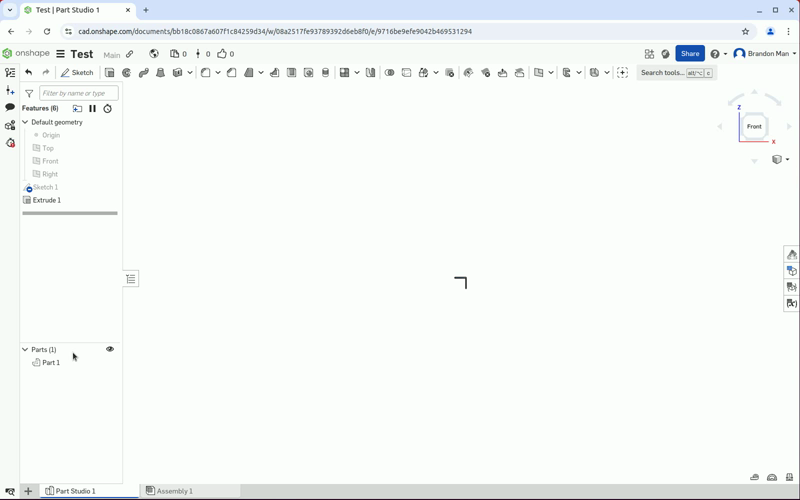
key(shift+p)
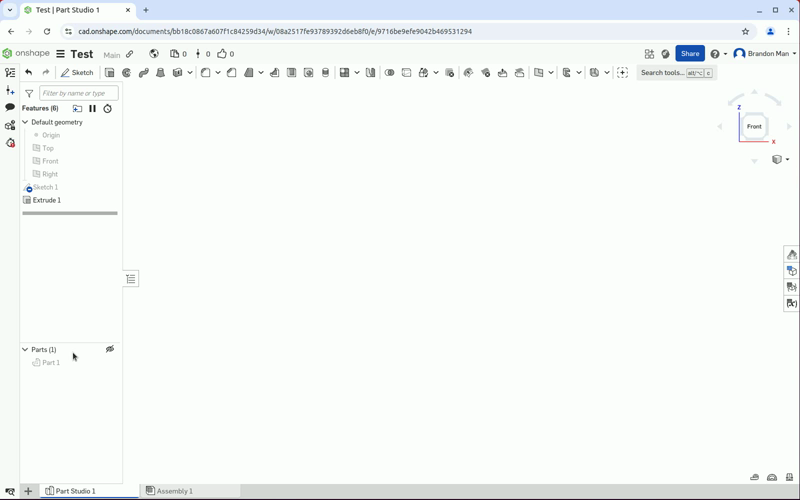
key(space)
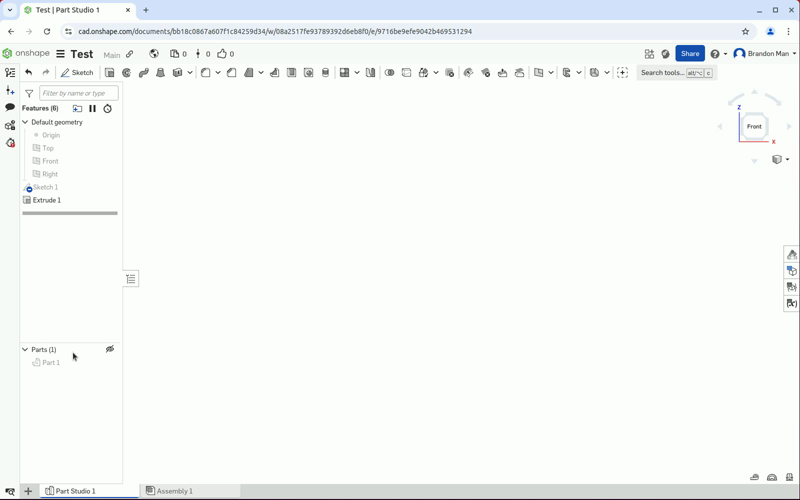
key_down(shift)
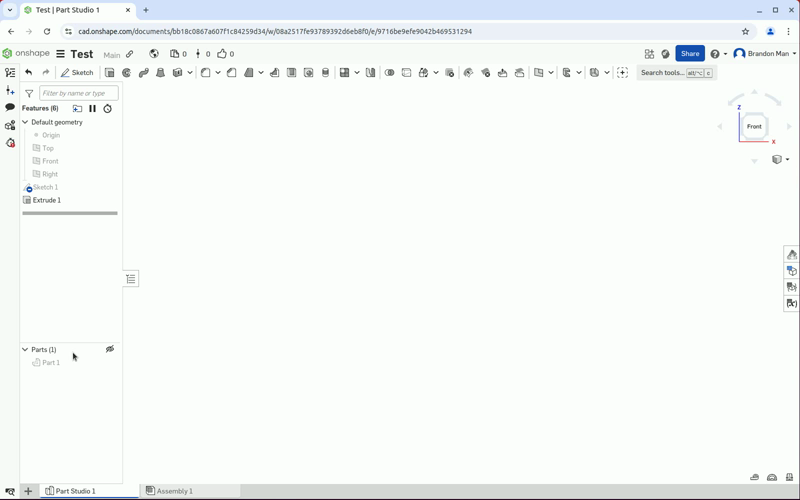
key(left)
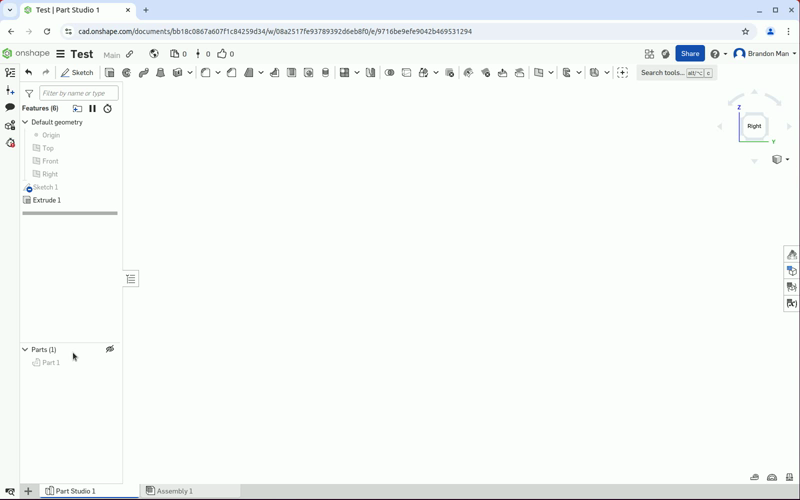
key_up(shift)
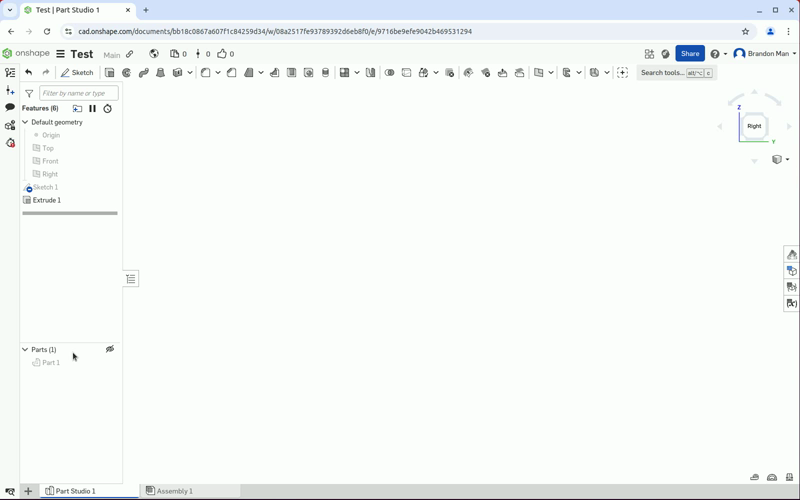
mouse_move(73, 352)
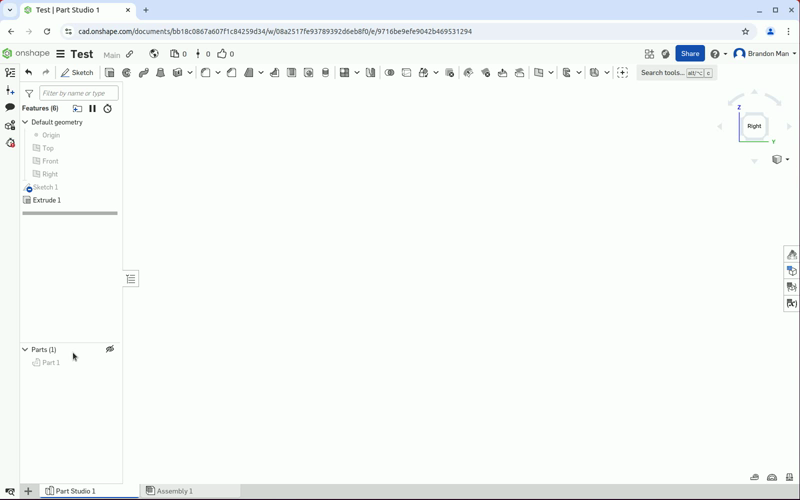
key(shift+y)
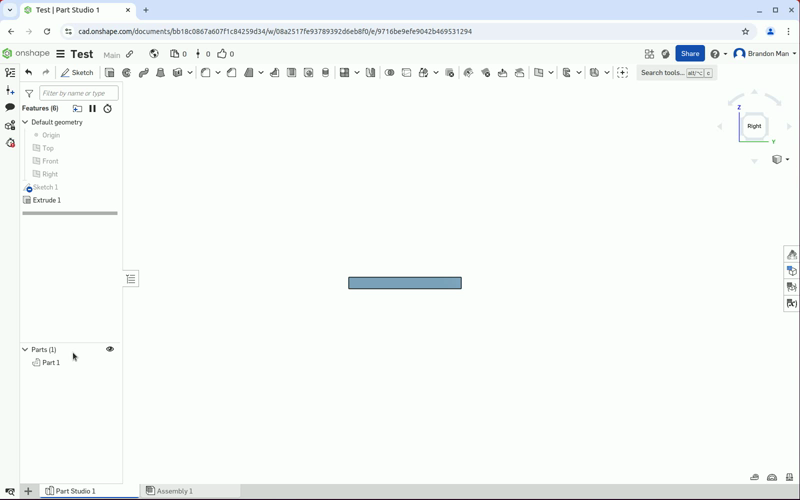
mouse_move(541, 75)
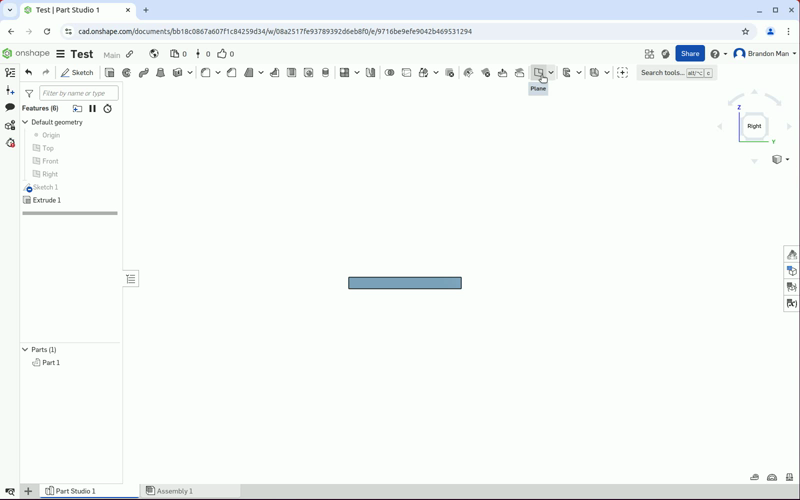
click(541, 75)
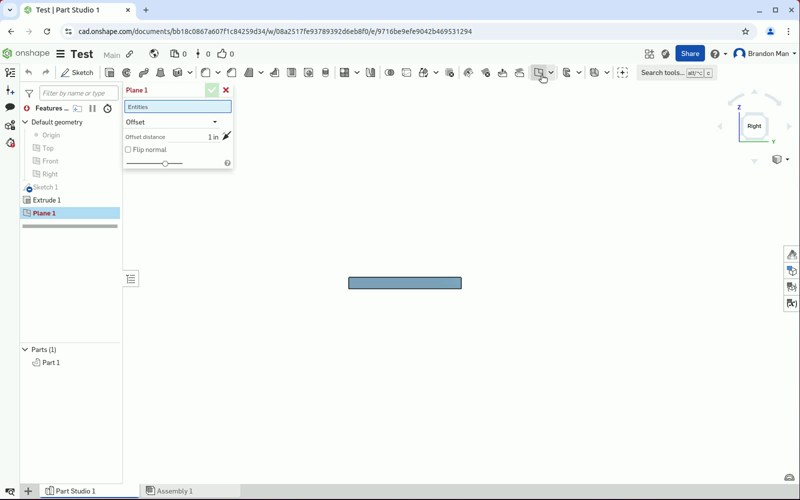
mouse_move(73, 176)
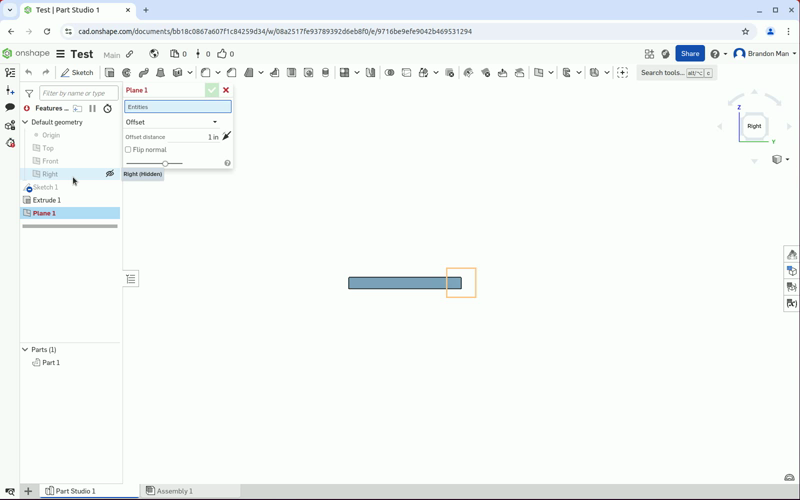
click(73, 176)
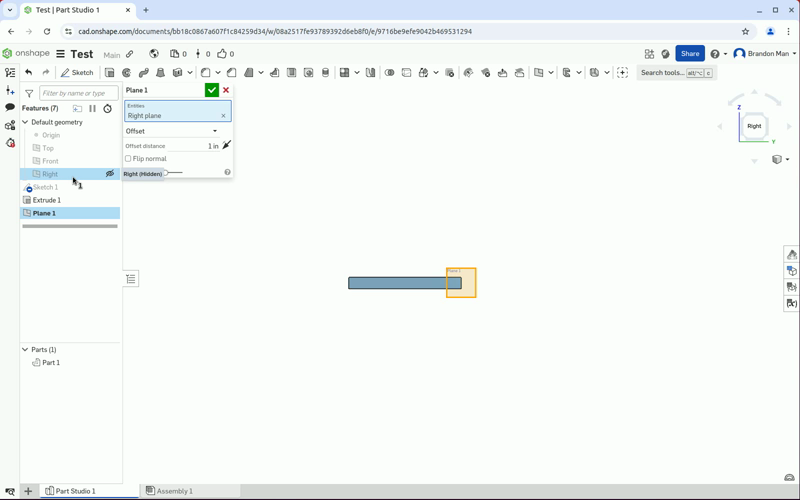
key(tab, 2)
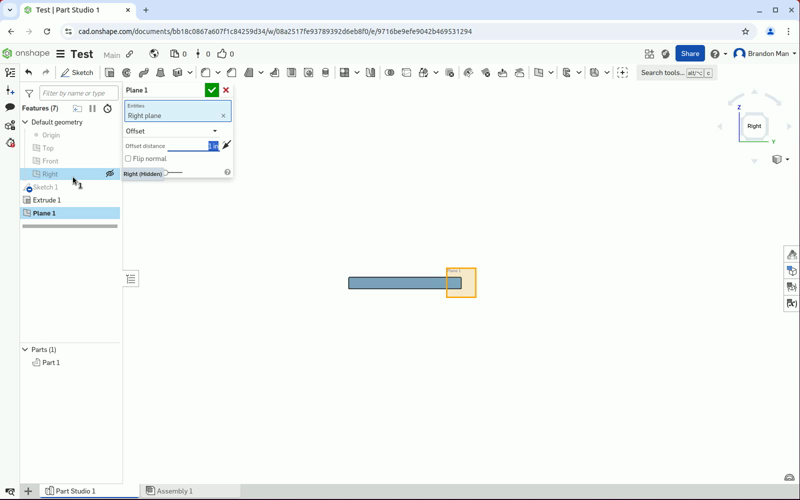
text(1.202)
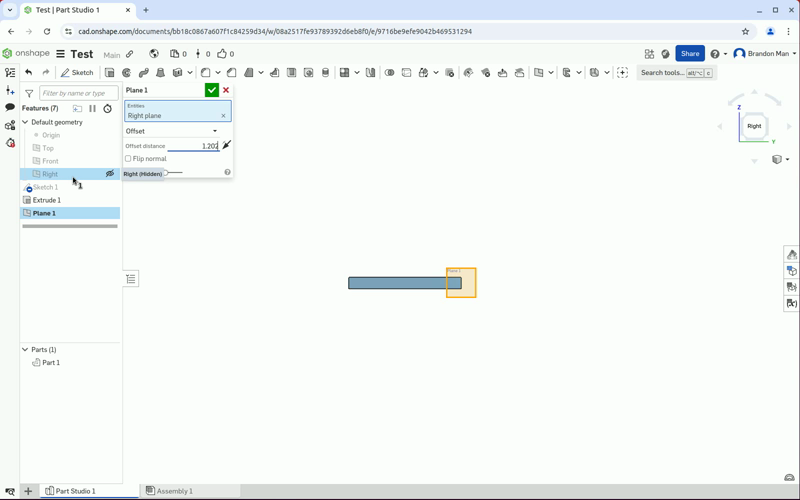
key(enter, 2)
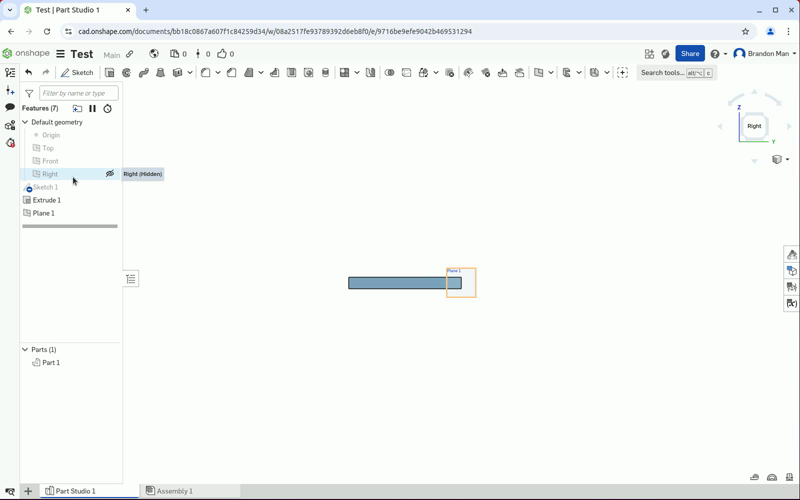
key(shift+s)
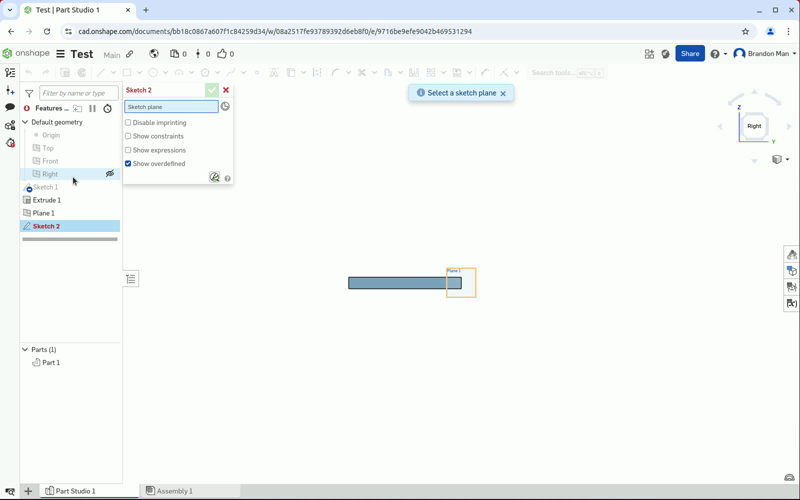
mouse_move(73, 215)
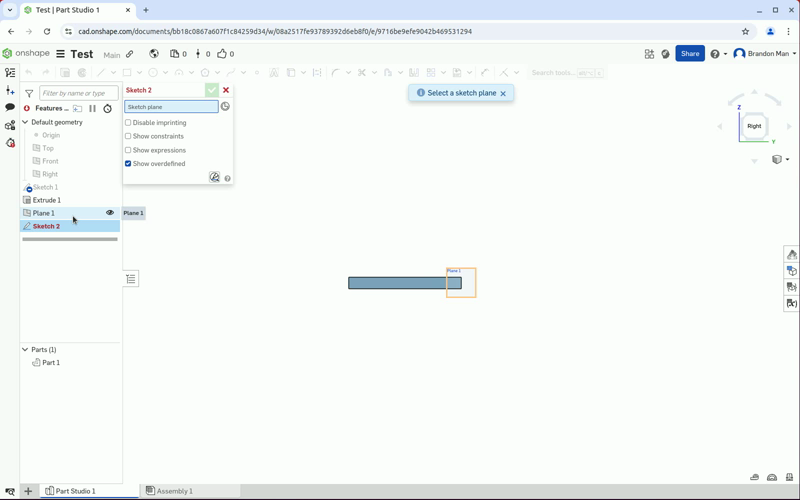
click(73, 215)
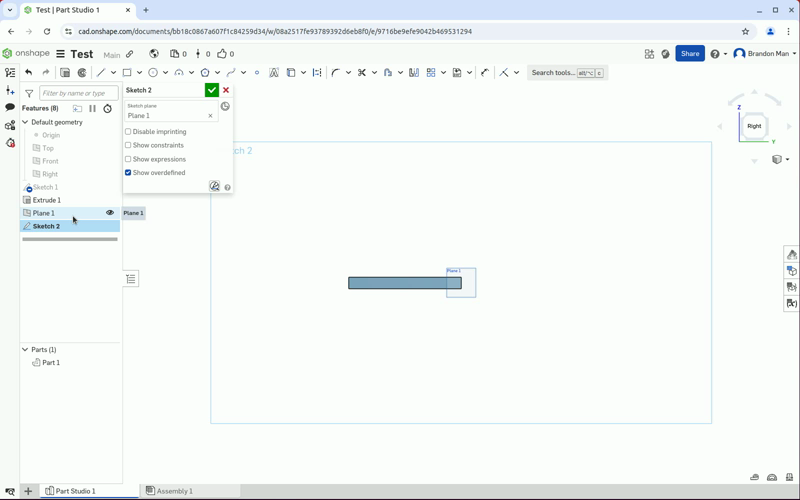
mouse_move(73, 352)
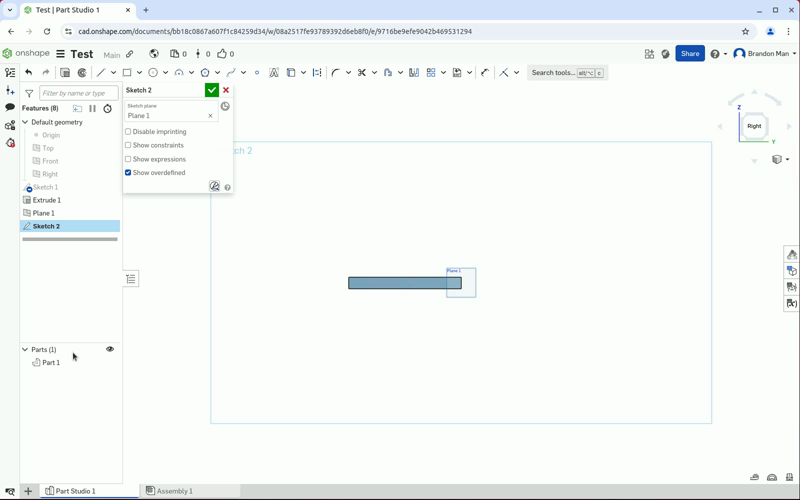
key(y)
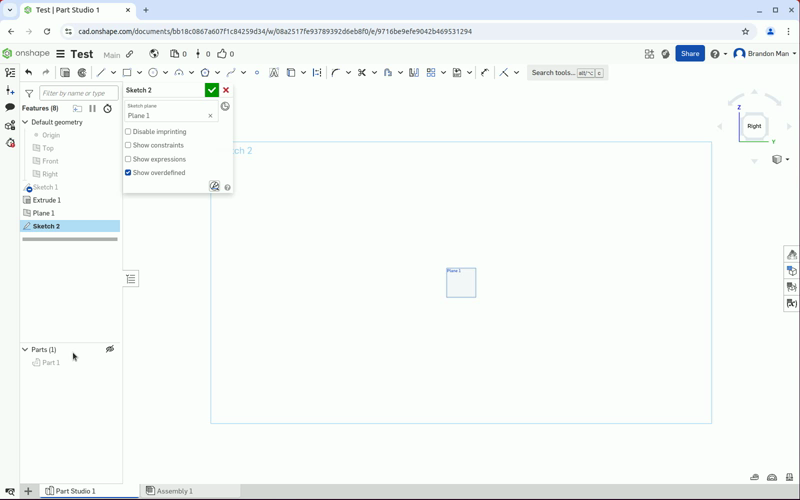
key(l)
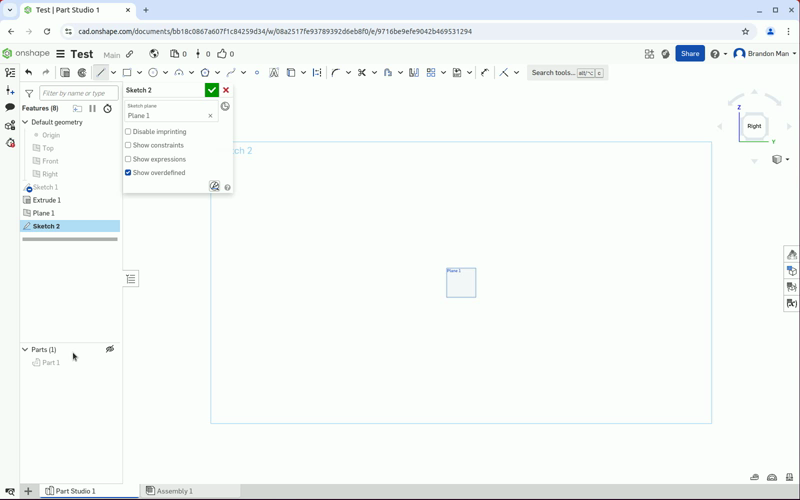
key_down(shift)
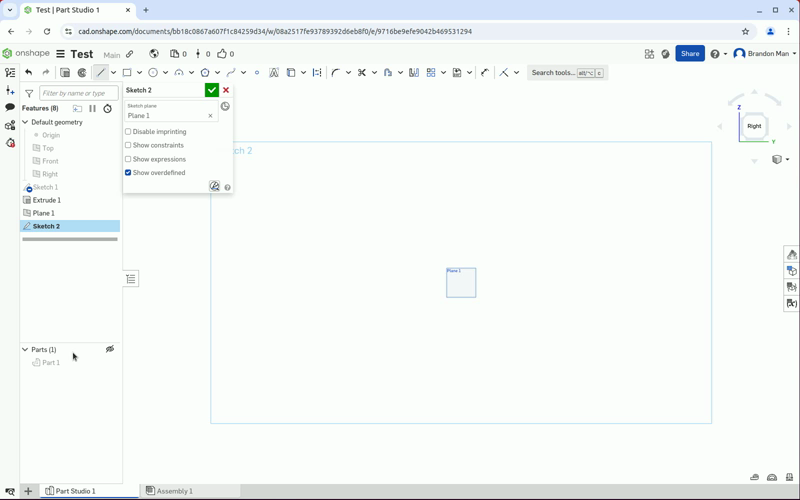
mouse_move(450, 276)
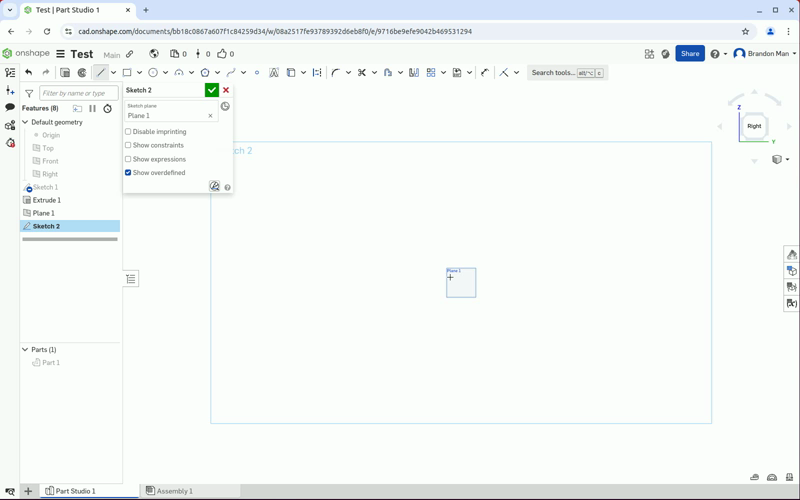
click(450, 276)
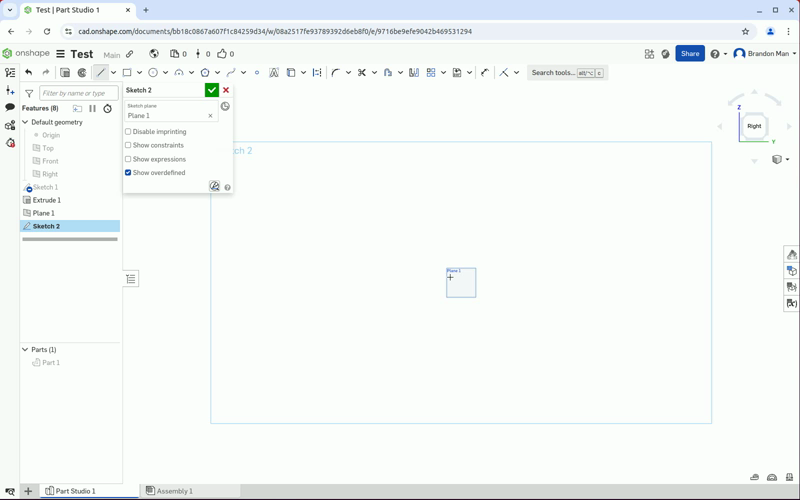
key_up(shift)
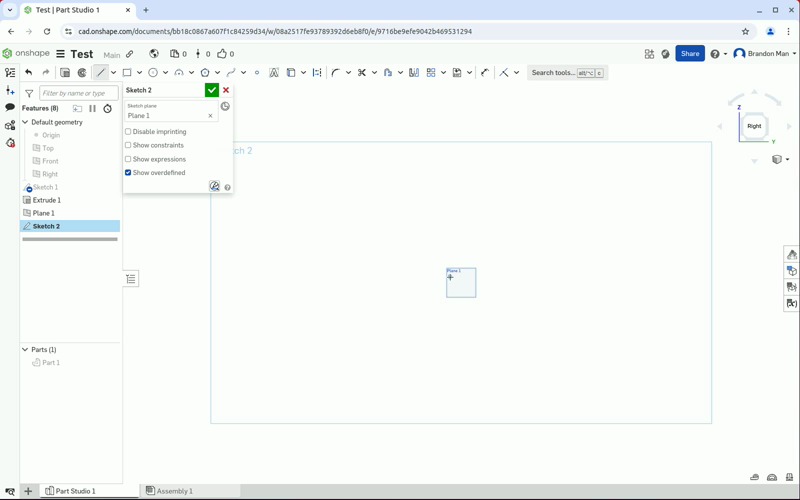
key_down(shift)
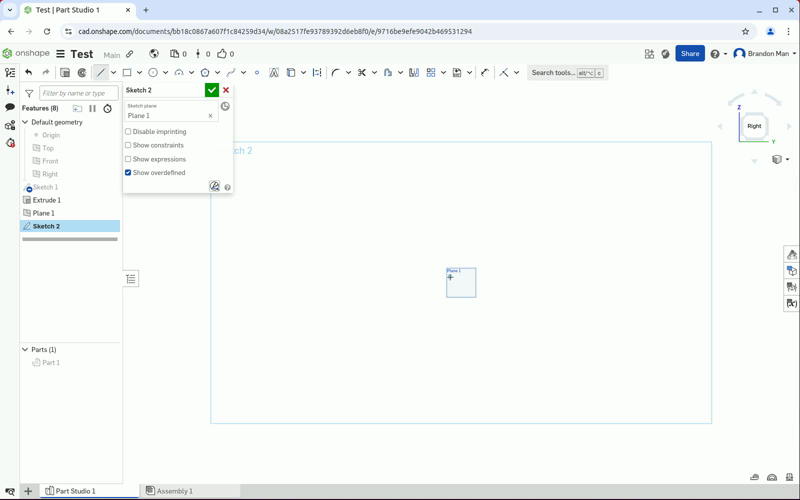
mouse_move(480, 276)
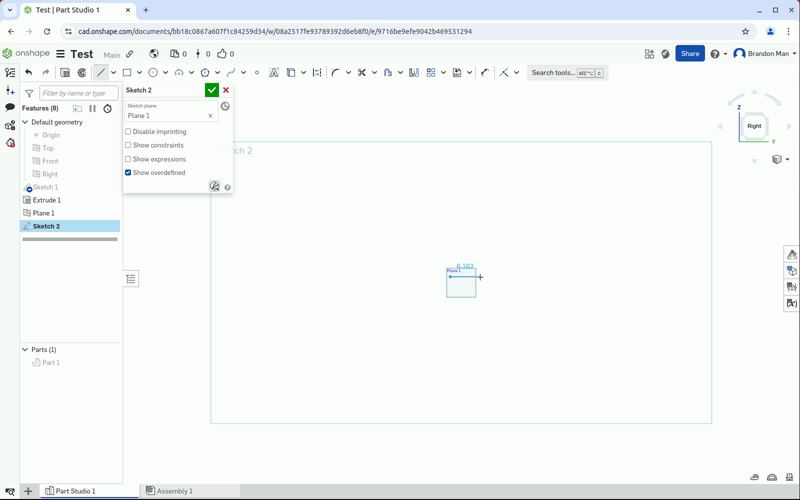
mouse_move(461, 288)
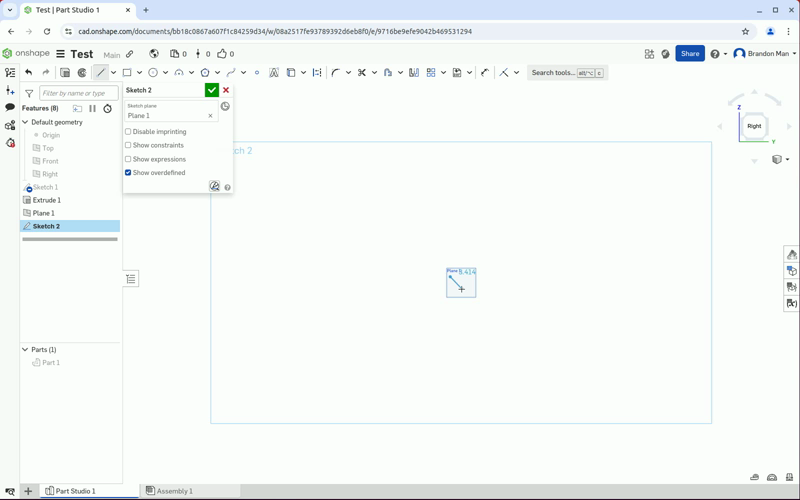
click(461, 288)
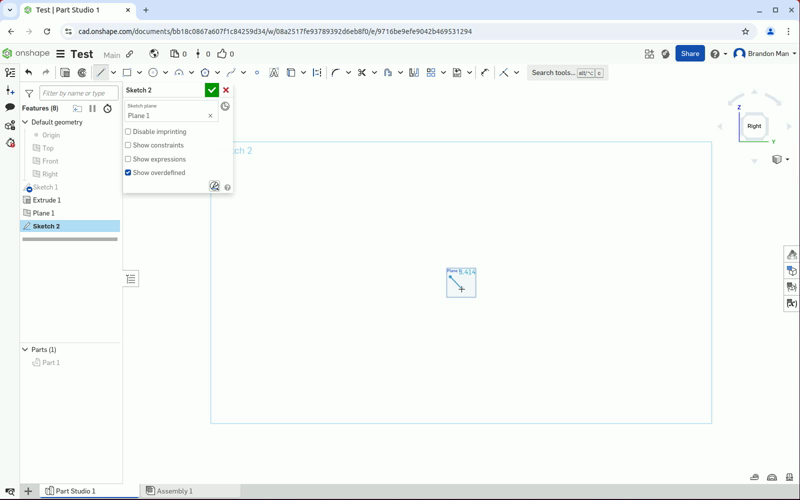
key_up(shift)
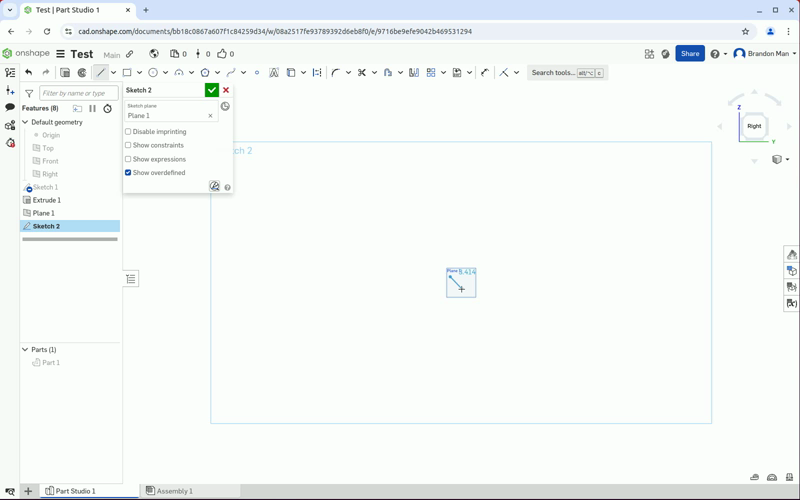
key_down(shift)
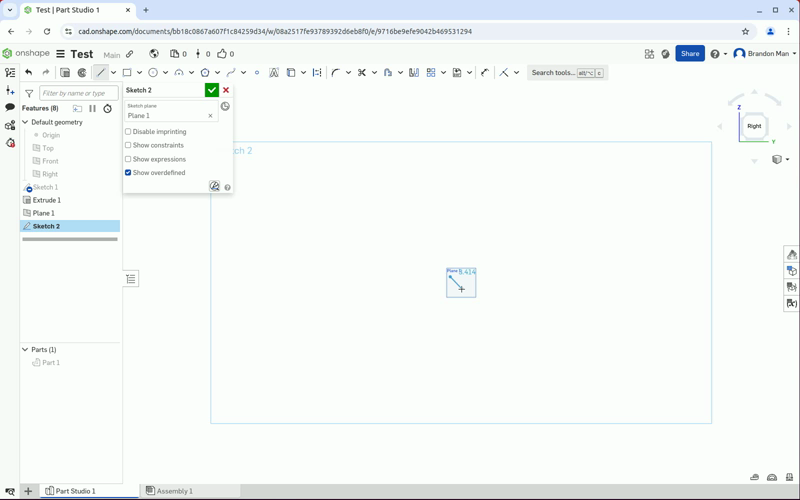
mouse_move(492, 288)
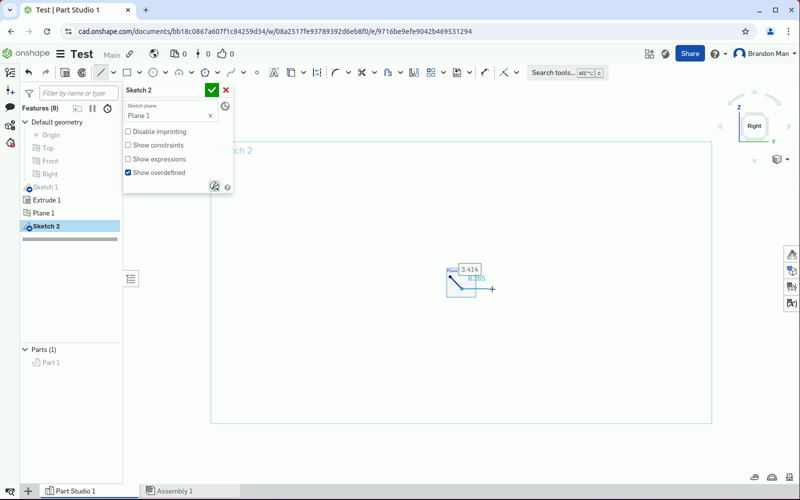
mouse_move(461, 276)
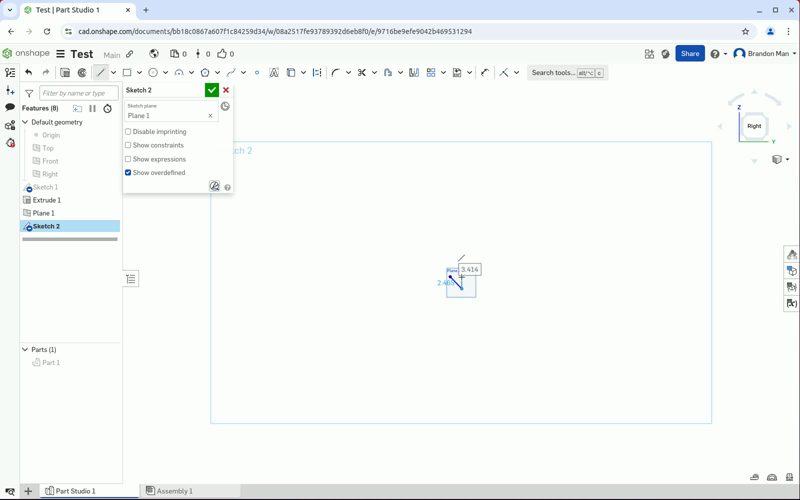
click(461, 276)
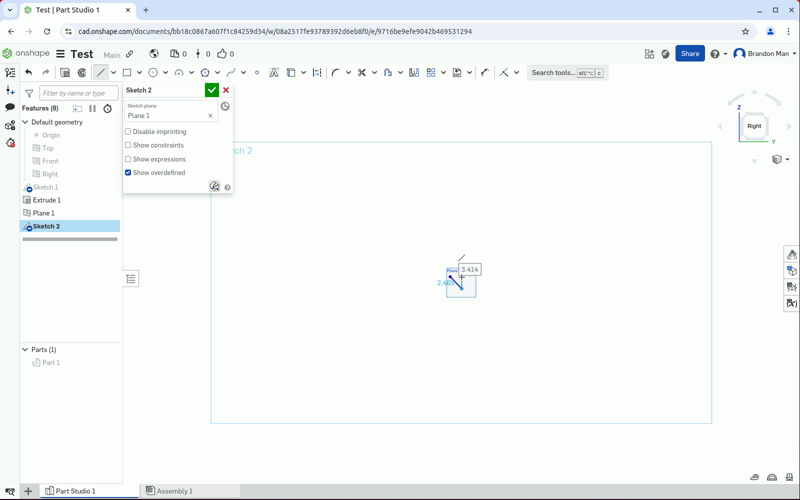
key_up(shift)
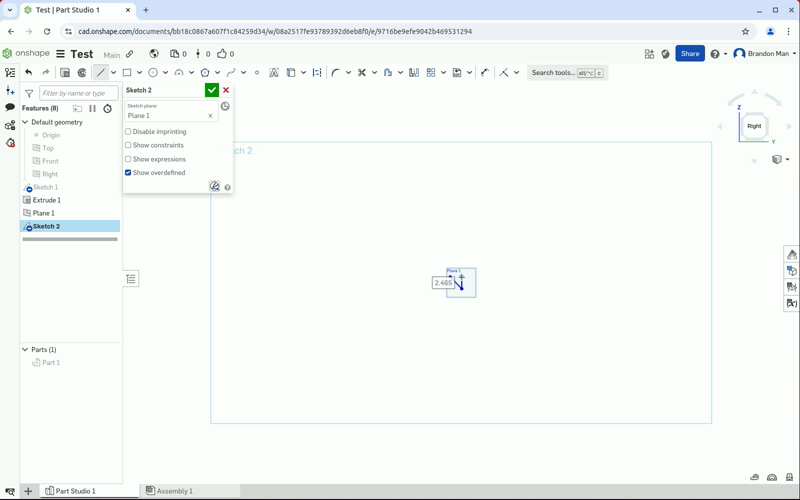
mouse_move(492, 276)
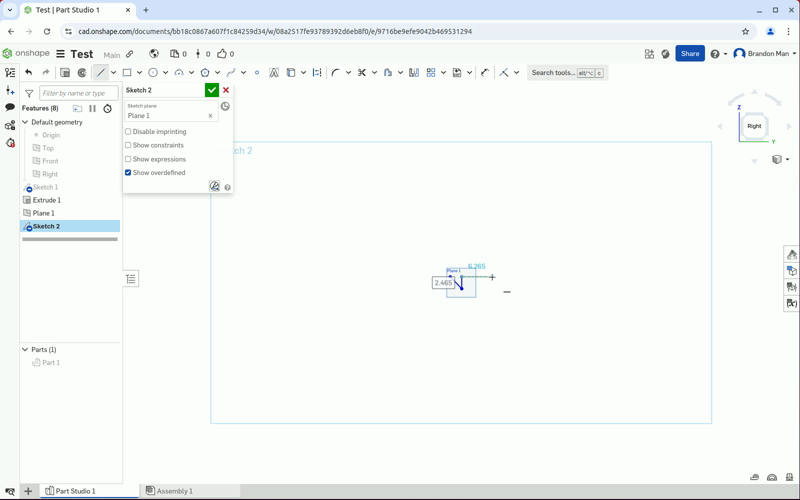
key_down(shift)
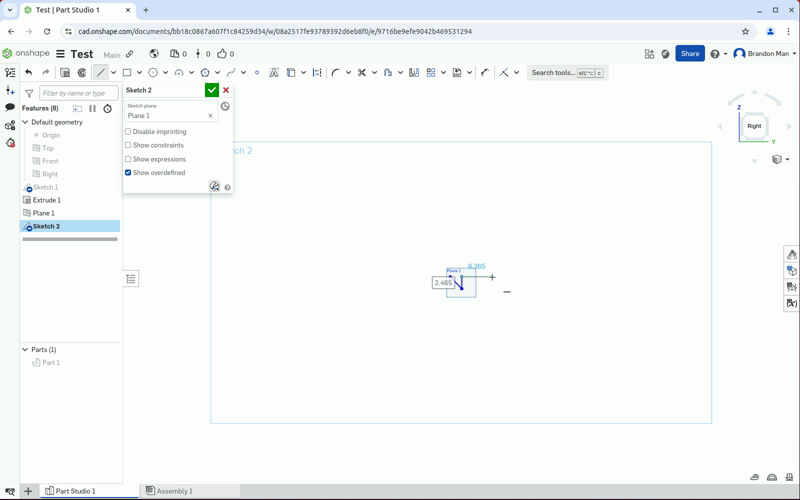
mouse_move(450, 276)
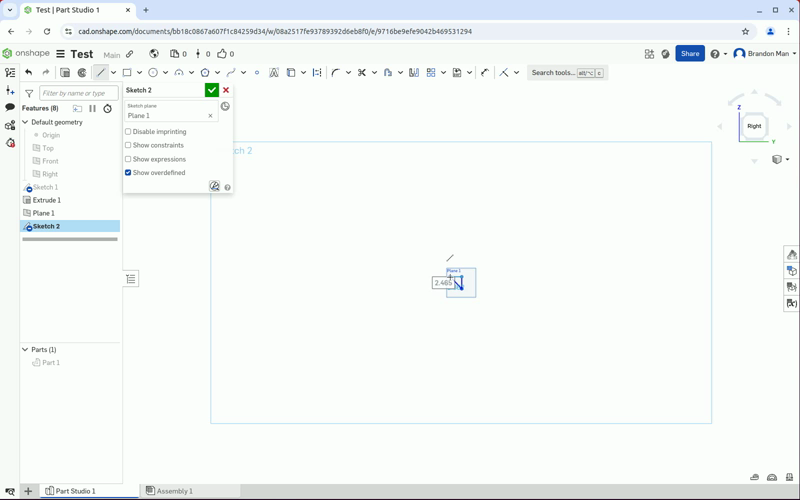
key_up(shift)
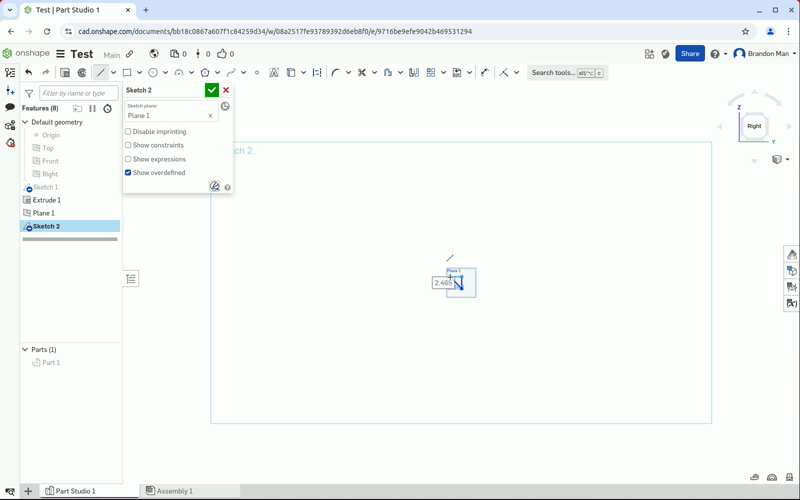
click(450, 276)
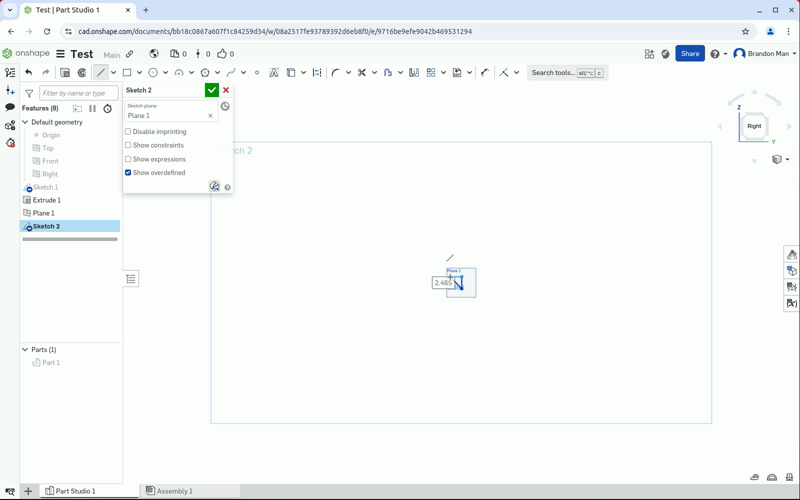
key(esc)
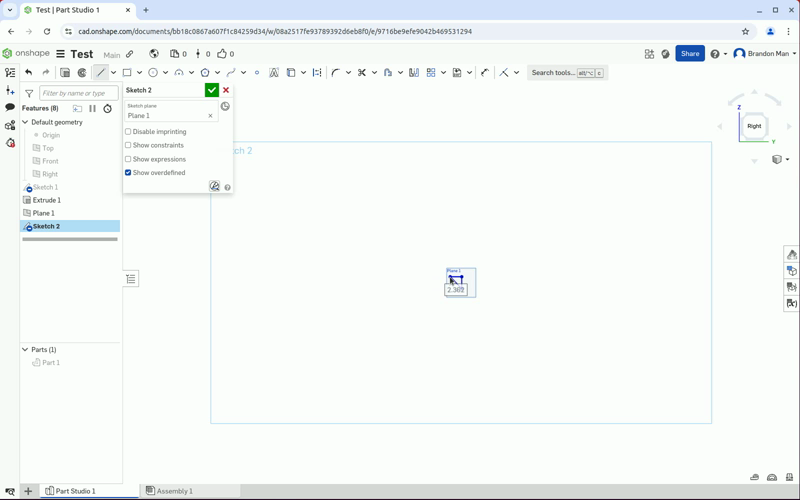
mouse_move(461, 282)
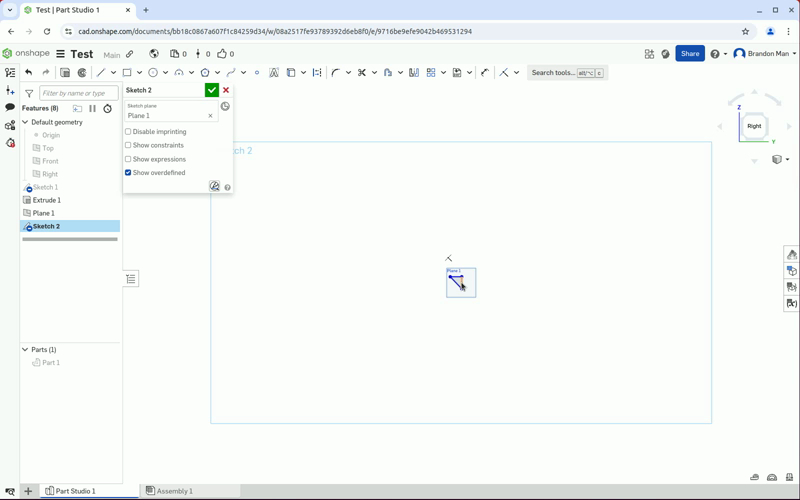
scroll(6)
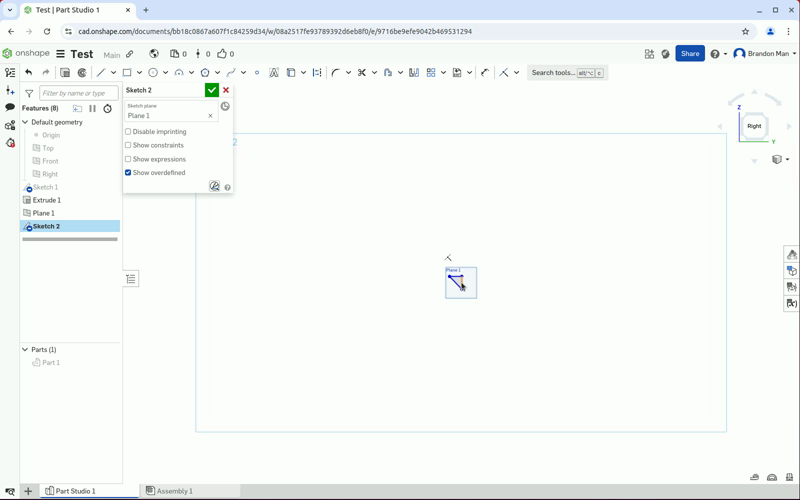
scroll(6)
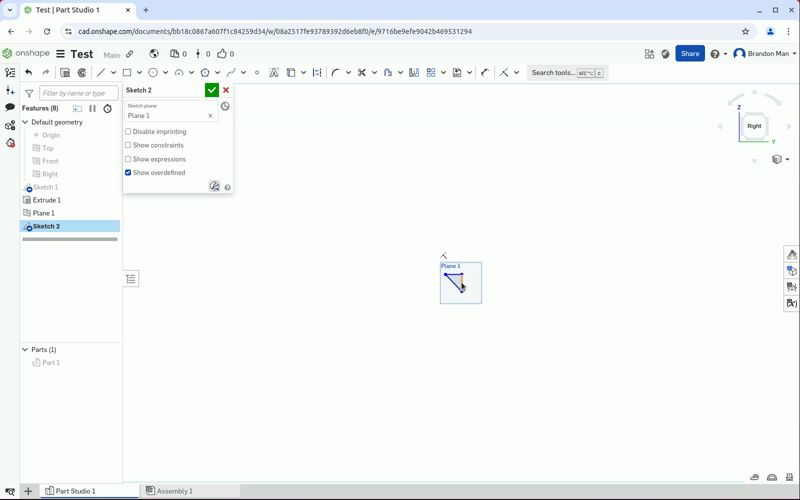
scroll(6)
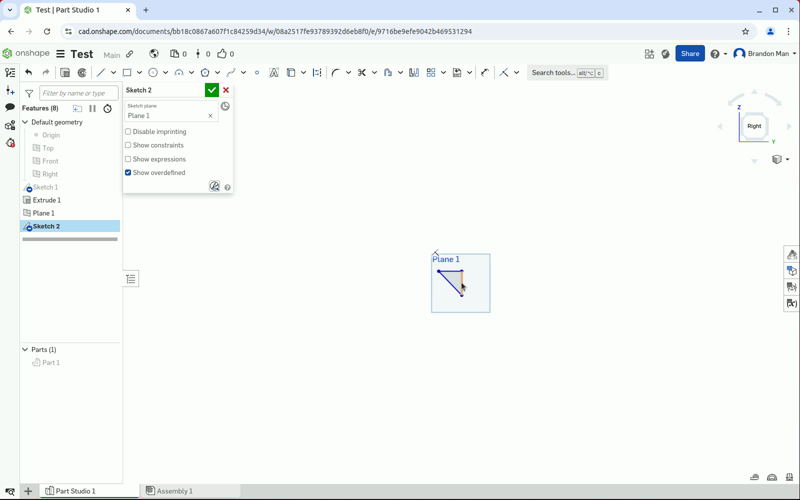
scroll(6)
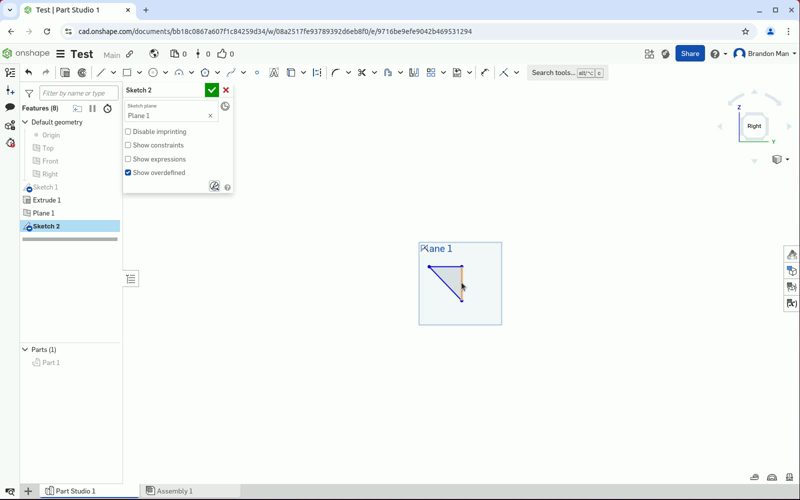
scroll(6)
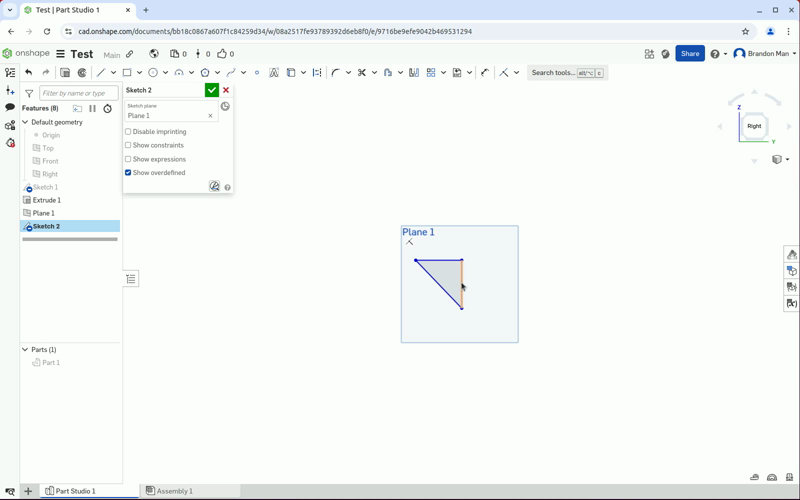
scroll(6)
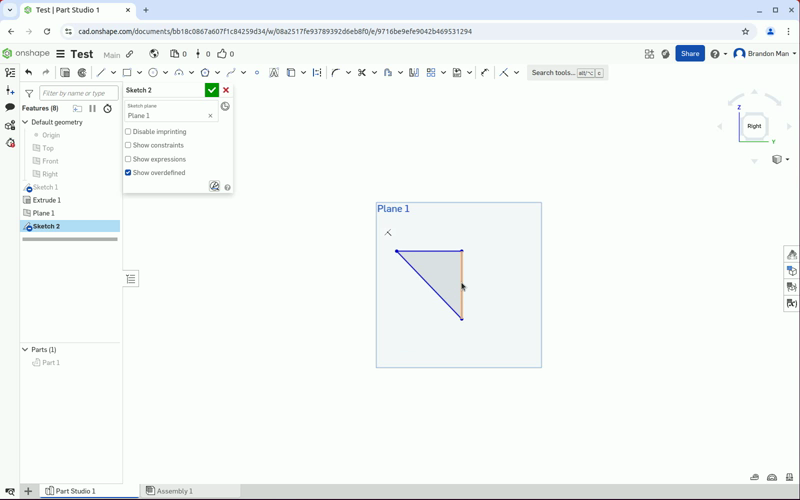
scroll(6)
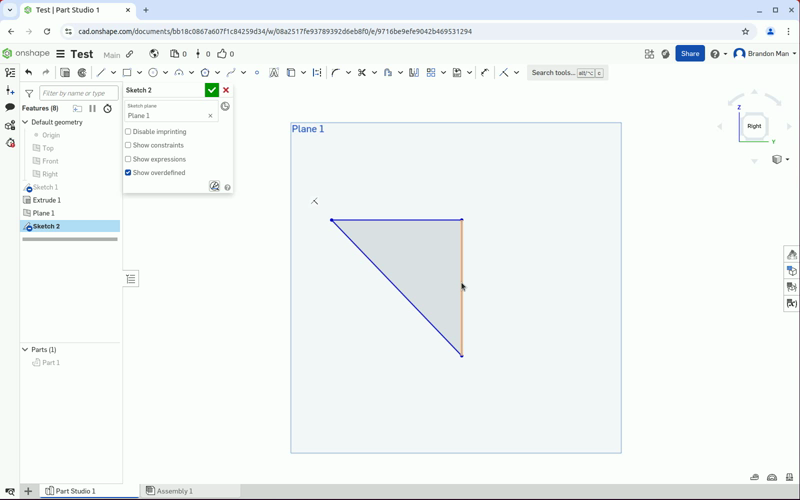
click(461, 282)
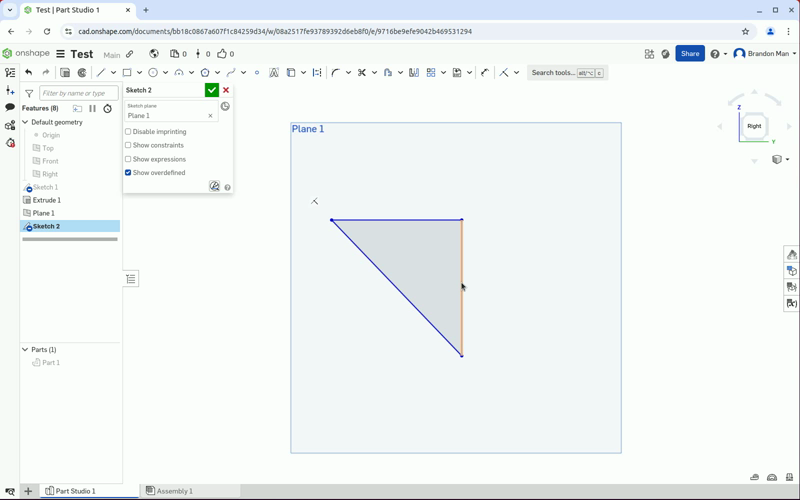
scroll(-6)
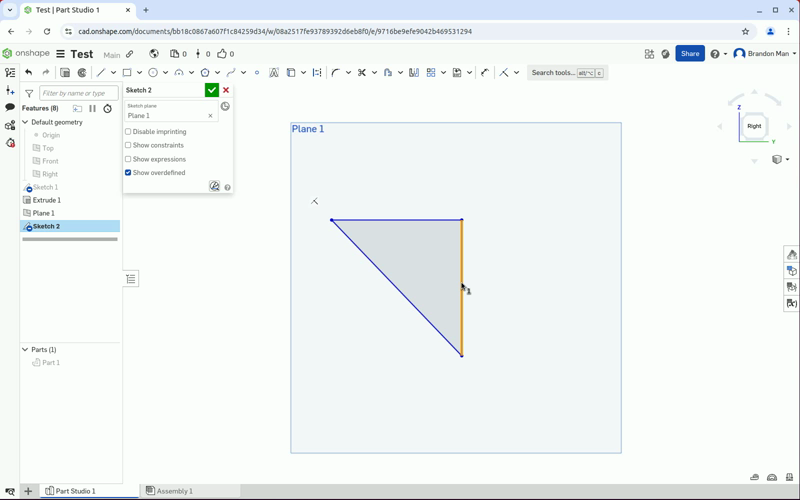
scroll(-6)
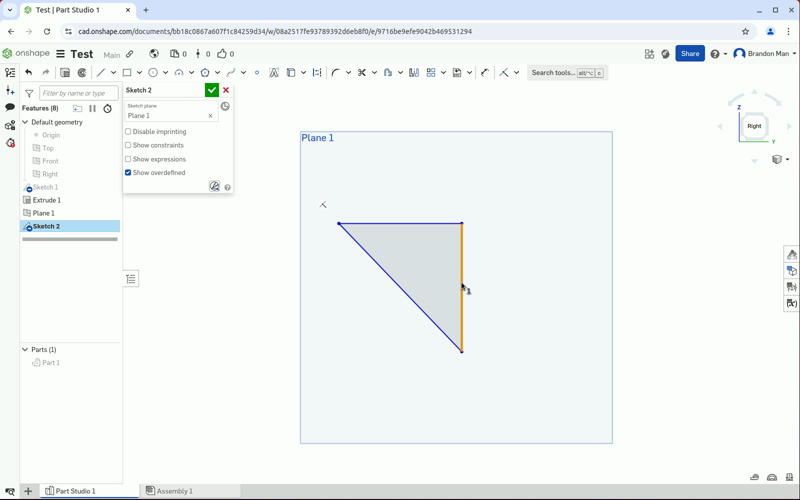
scroll(-6)
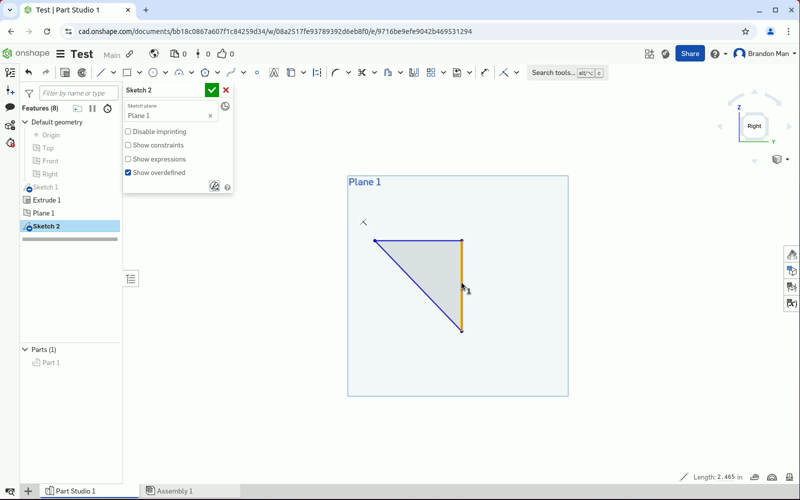
scroll(-6)
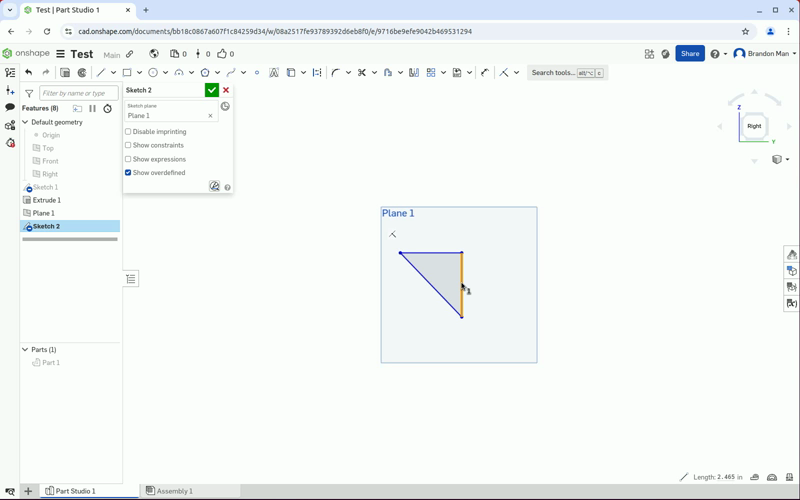
scroll(-6)
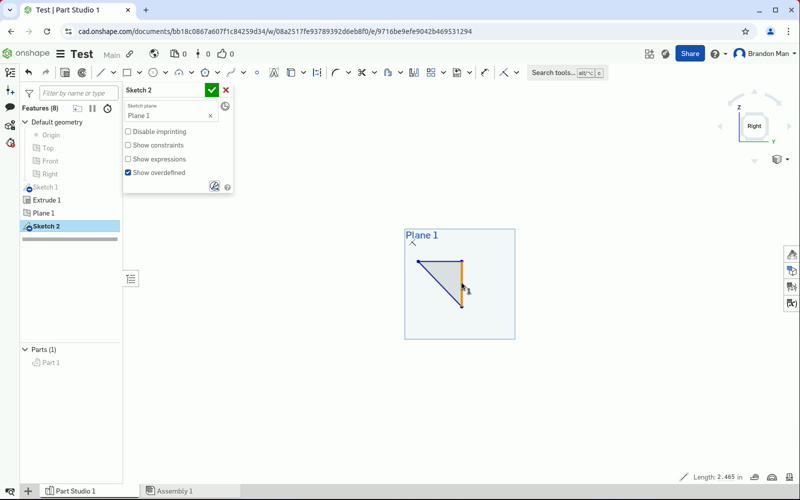
scroll(-6)
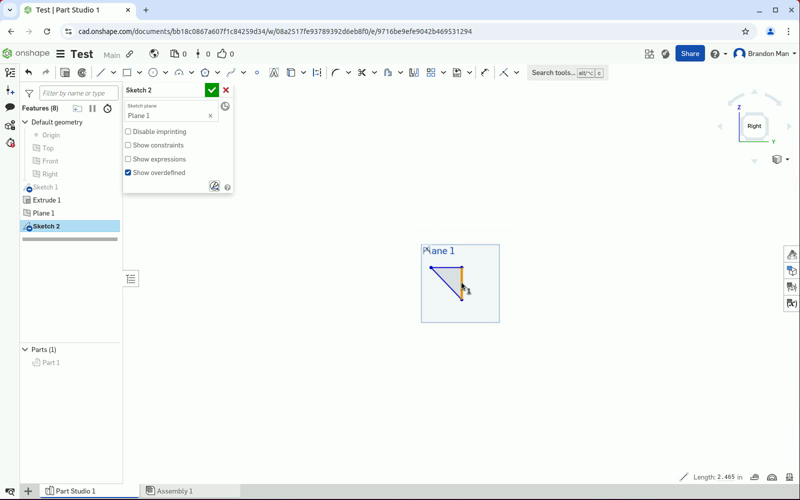
scroll(-6)
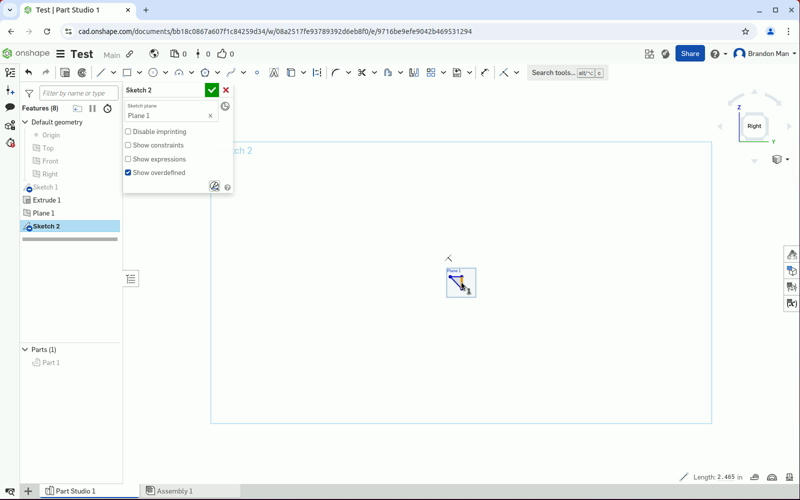
mouse_move(73, 352)
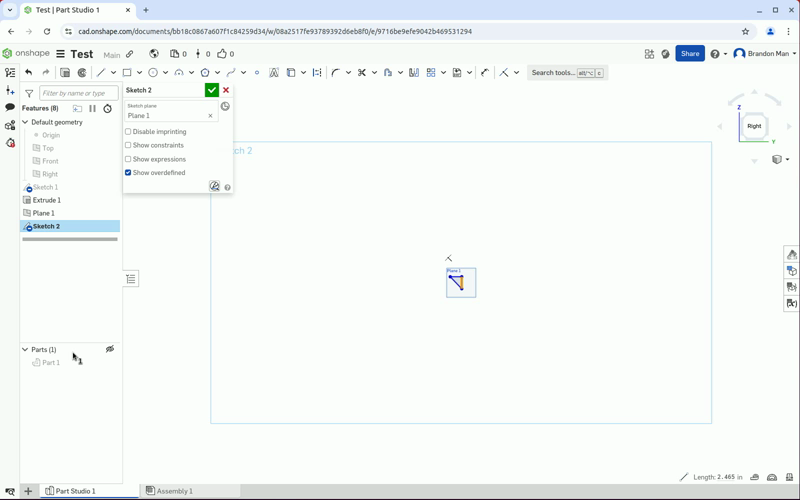
key(shift+y)
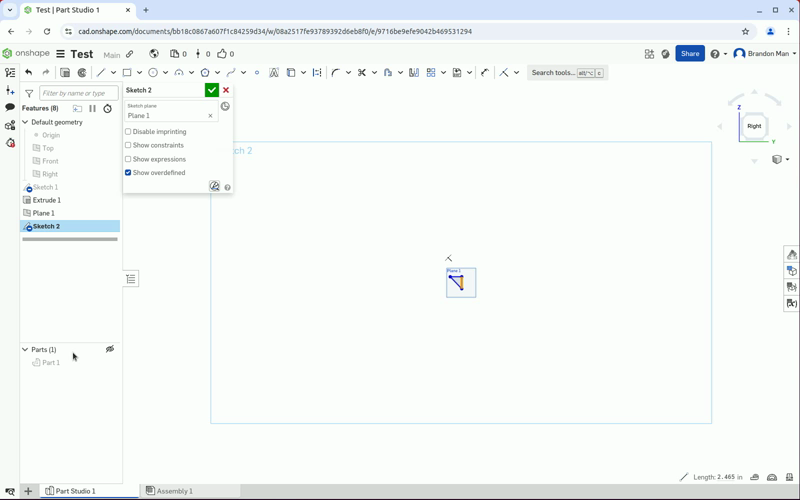
key(shift+e)
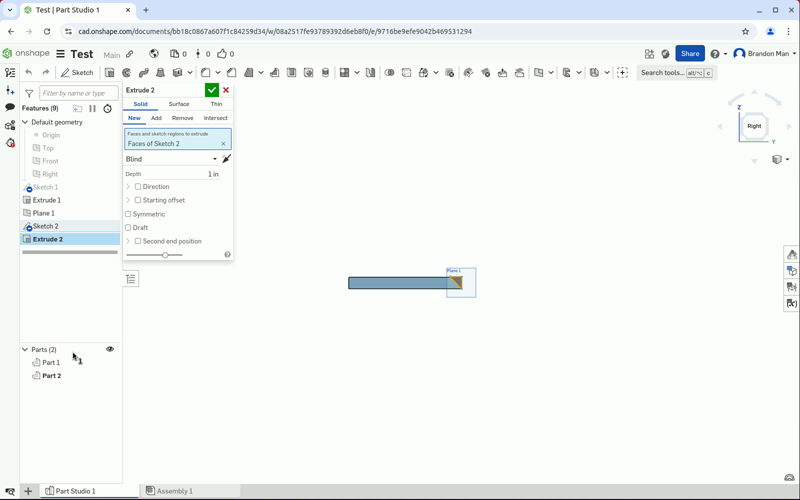
mouse_move(143, 106)
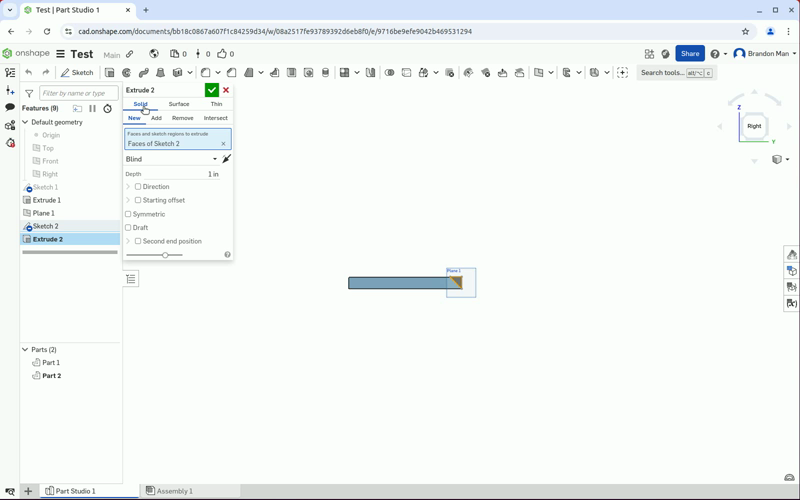
click(143, 106)
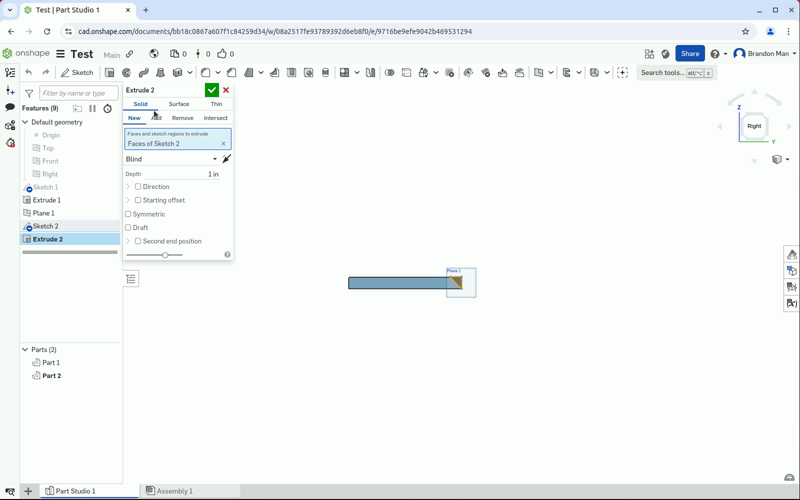
mouse_move(186, 120)
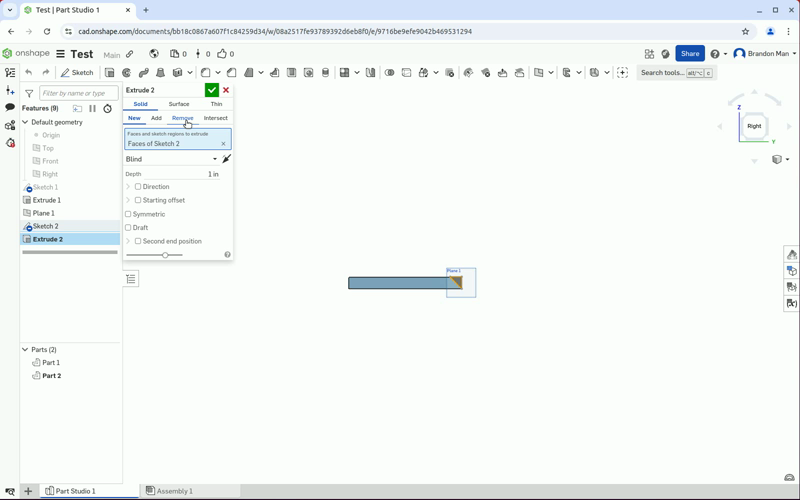
click(186, 120)
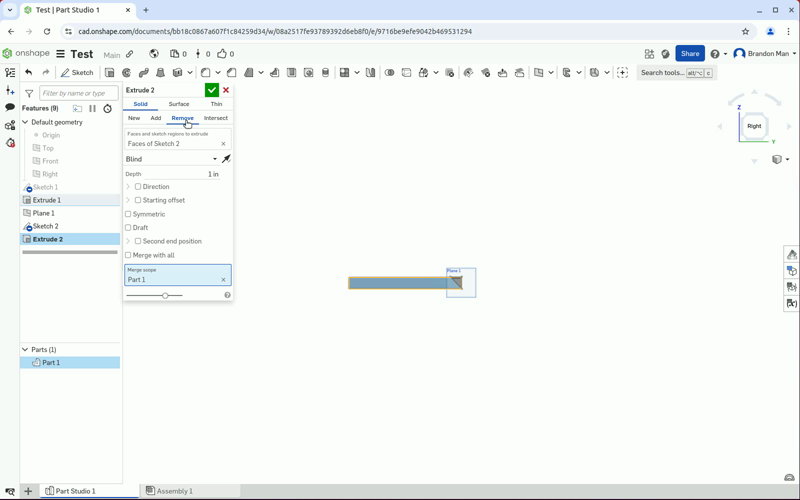
key(tab, 4)
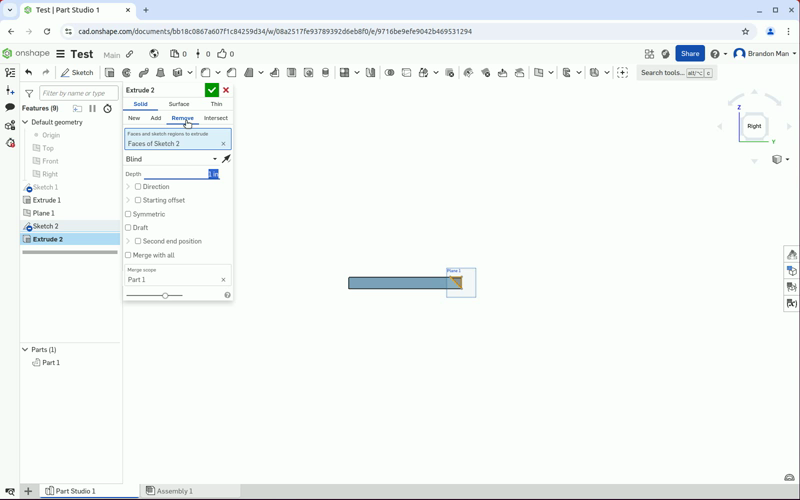
text(2.166)
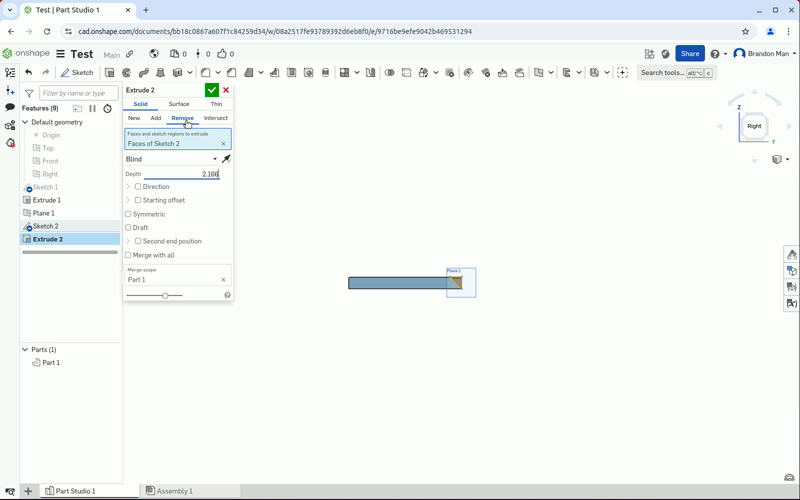
key(tab, 6)
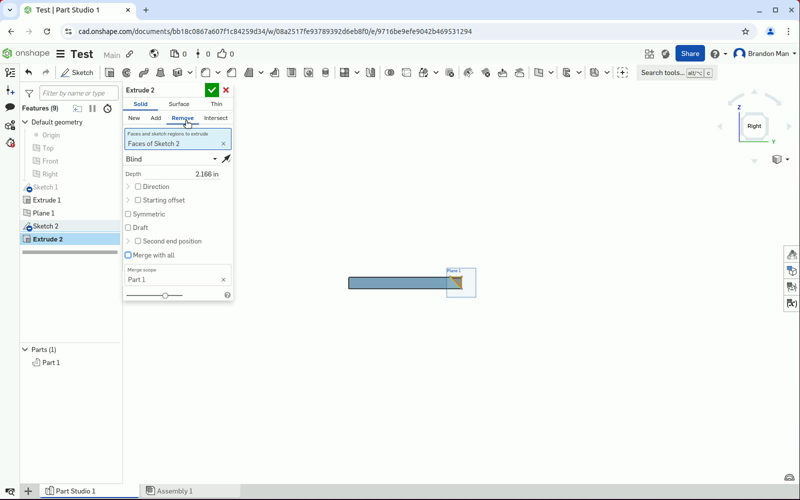
key(space)
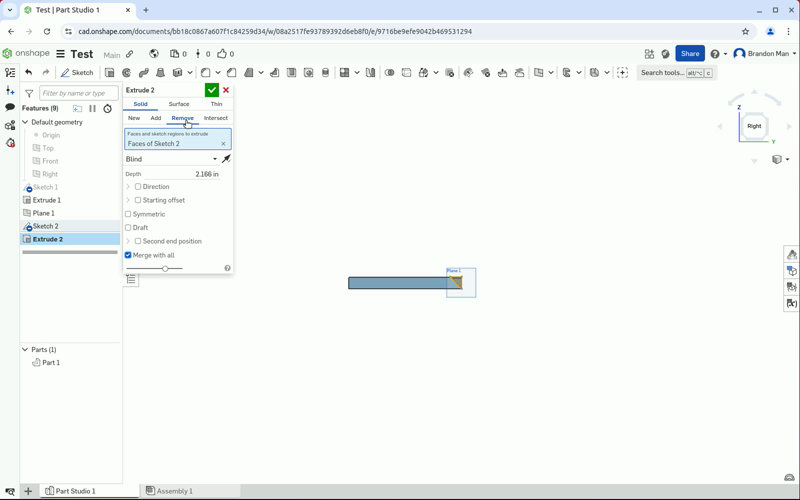
key(enter)
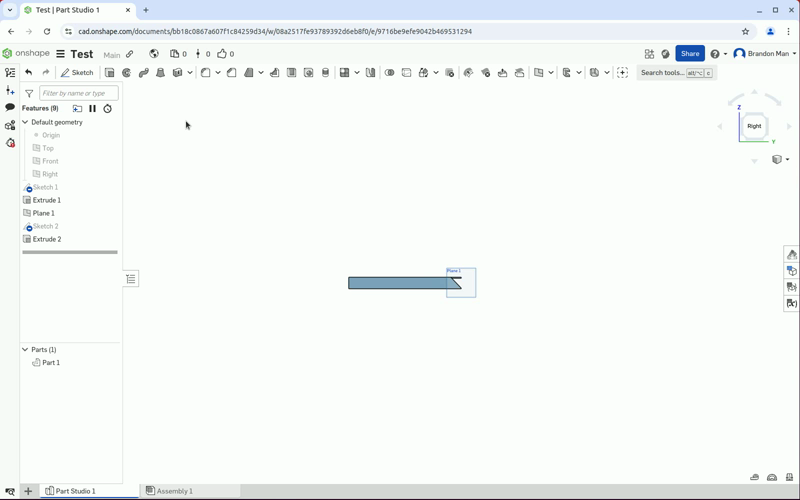
key(shift+h)
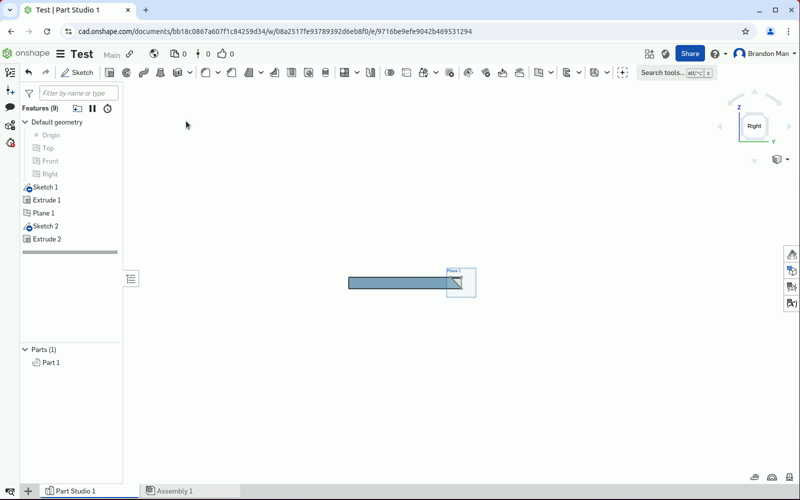
key(shift+h)
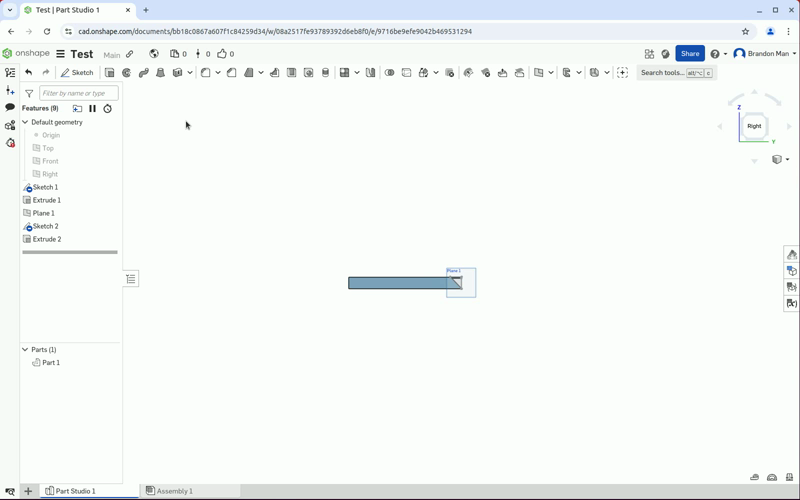
key(shift+7)
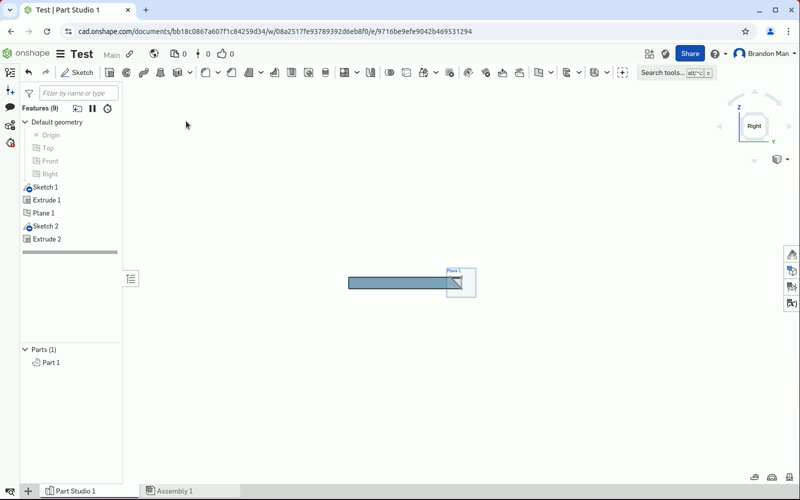
key(right, 2)
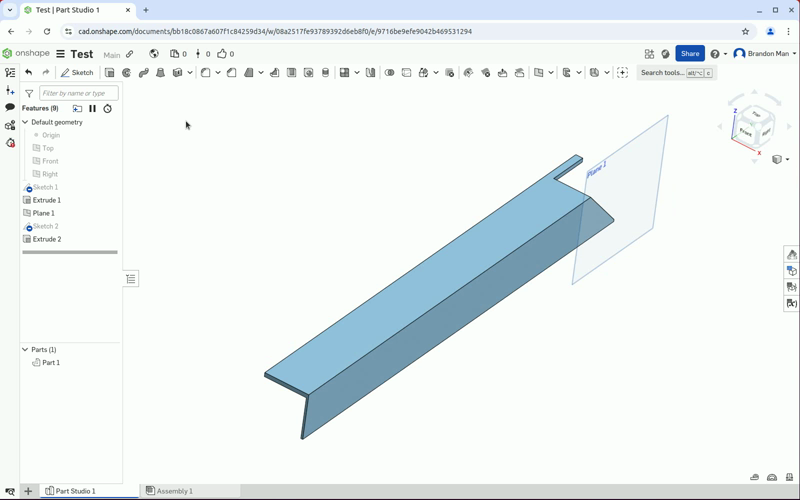
key(down, 2)
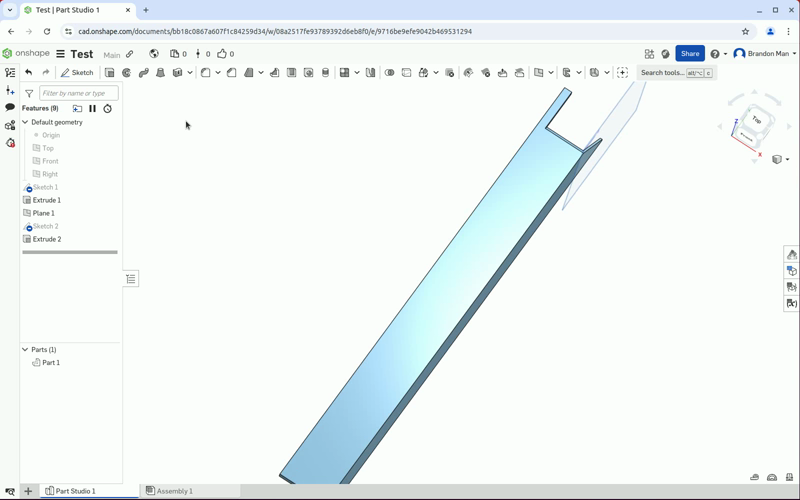
key(up, 2)
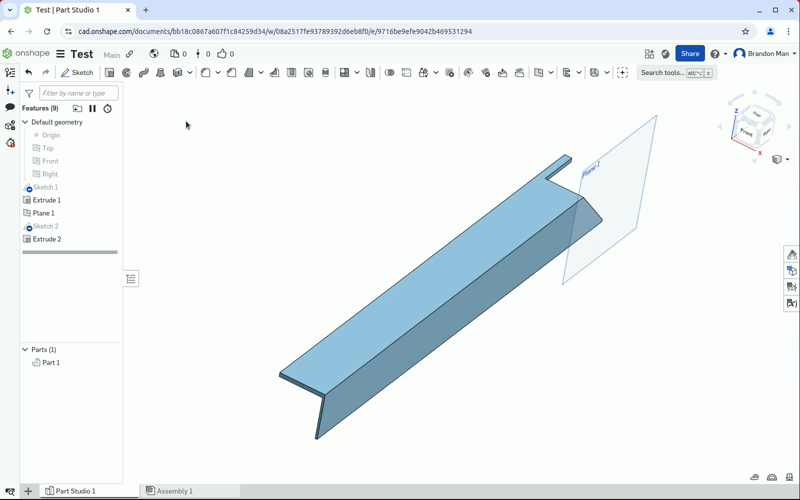
key(left, 2)
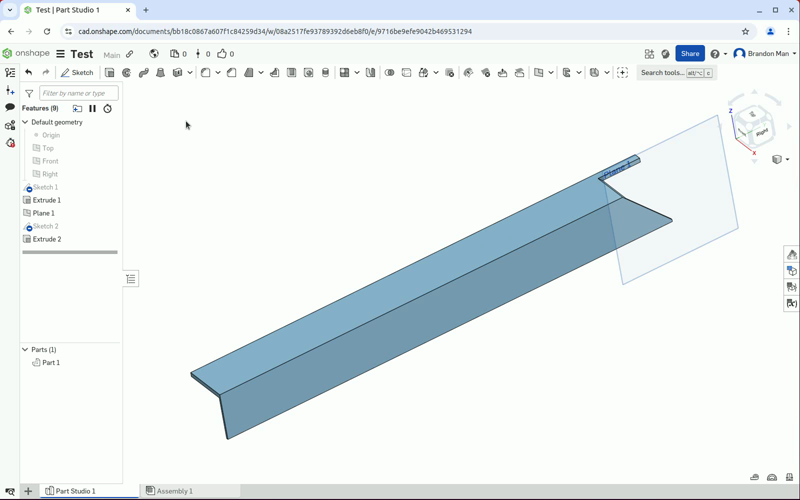
mouse_move(73, 189)
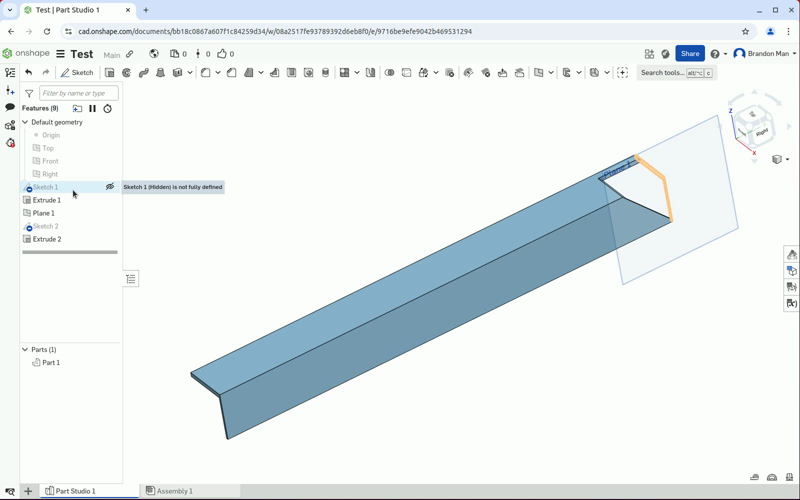
click(73, 189)